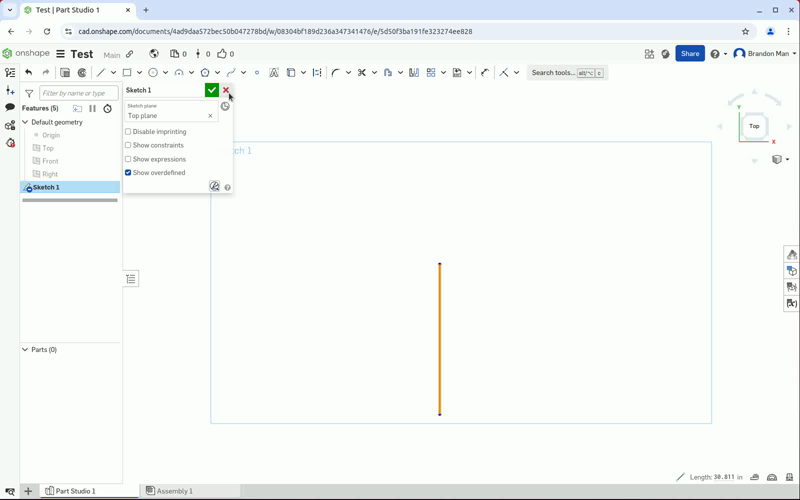
key(shift+h)
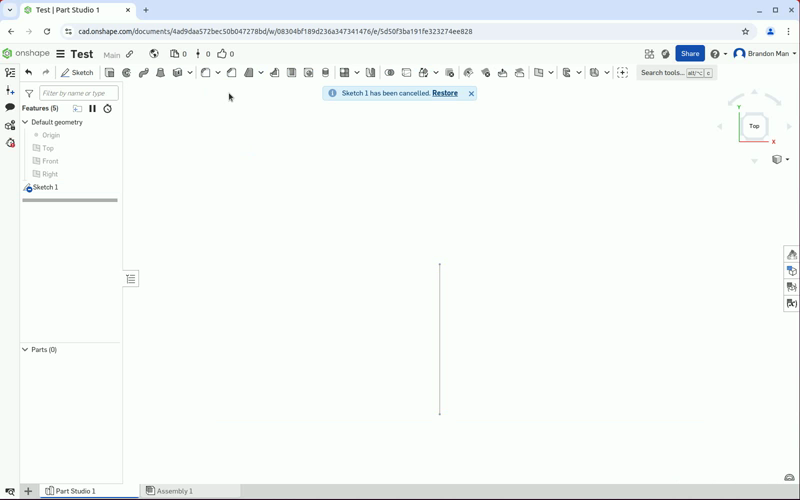
key(shift+s)
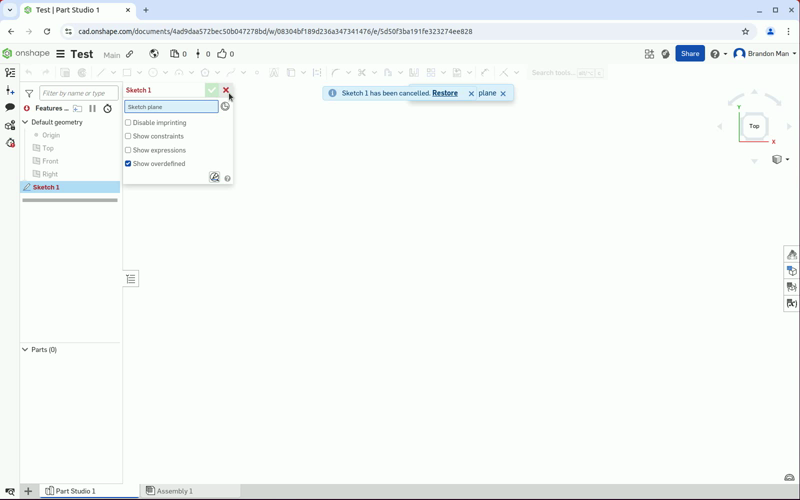
mouse_move(73, 150)
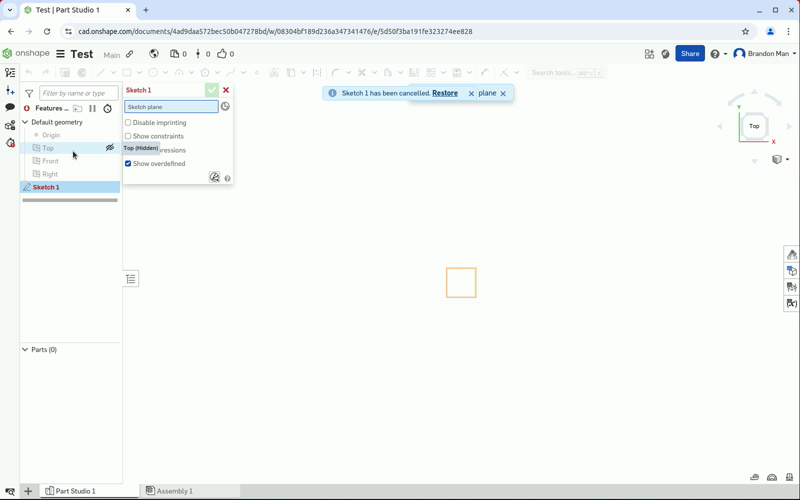
click(73, 150)
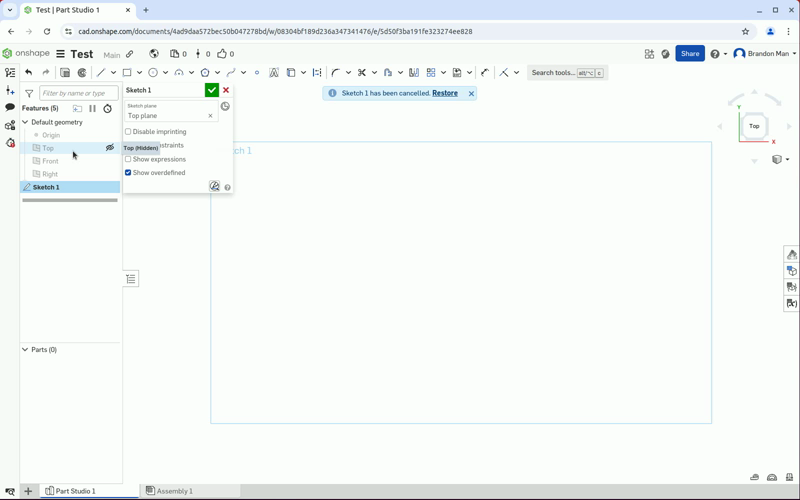
mouse_move(73, 352)
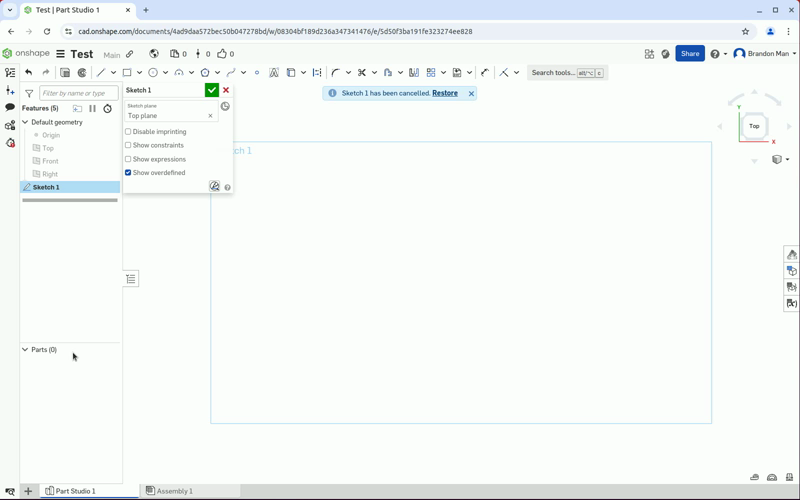
key(y)
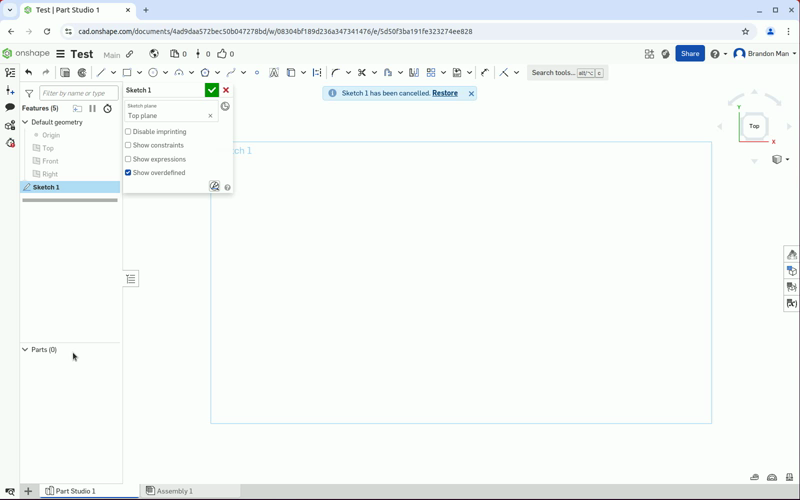
key(l)
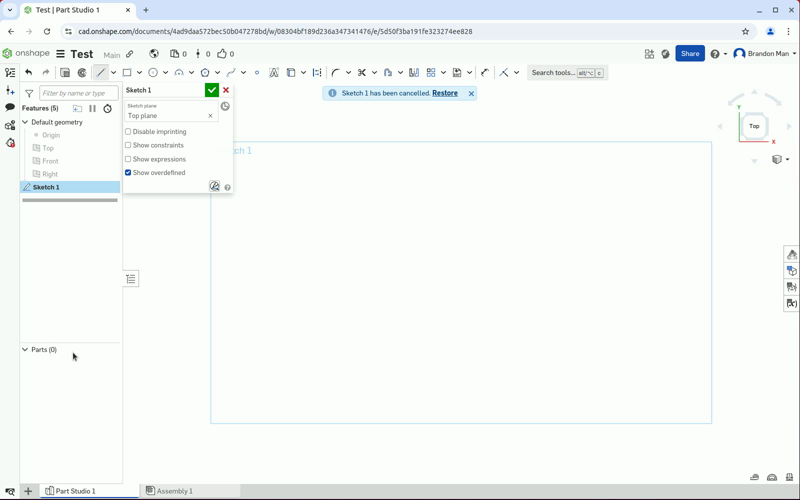
key_down(shift)
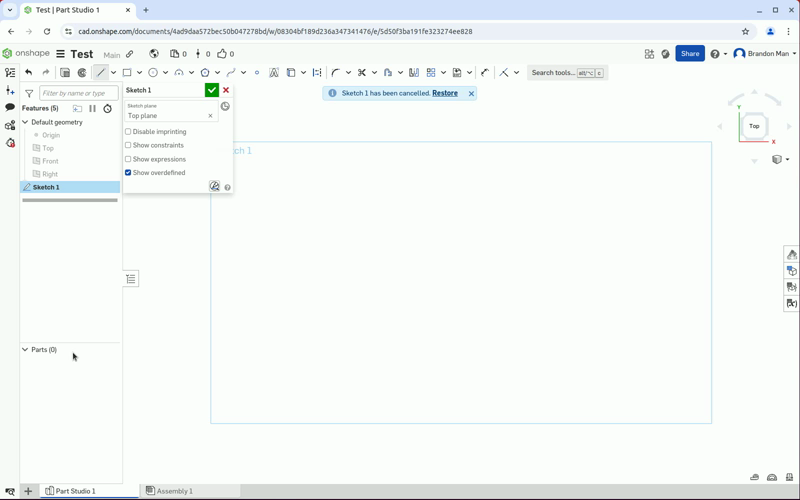
mouse_move(348, 282)
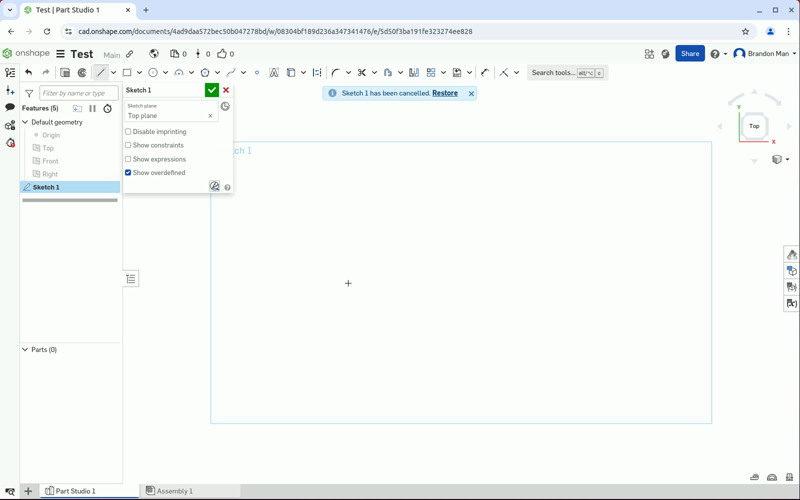
click(348, 282)
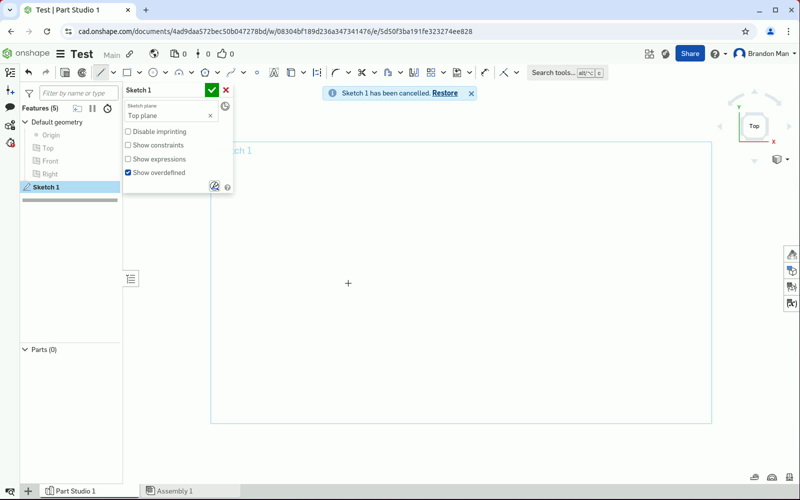
key_up(shift)
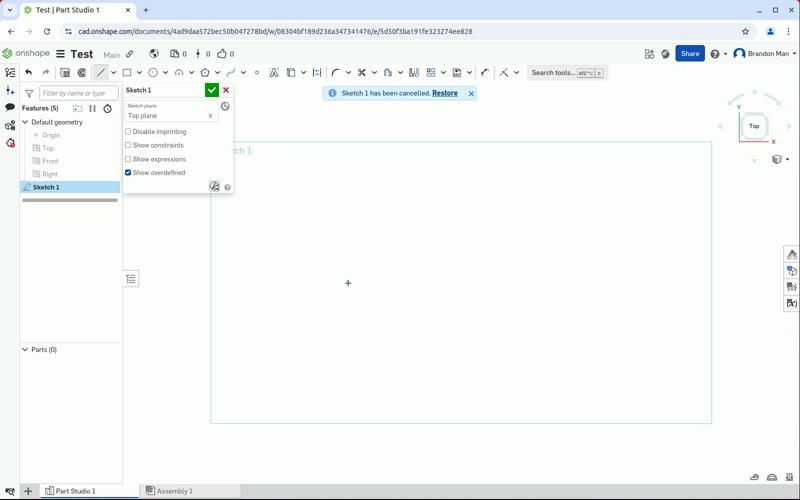
key_down(shift)
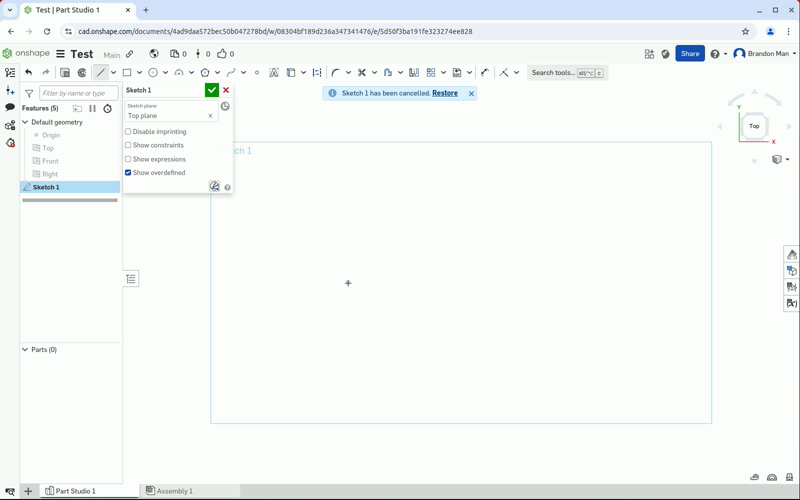
mouse_move(460, 282)
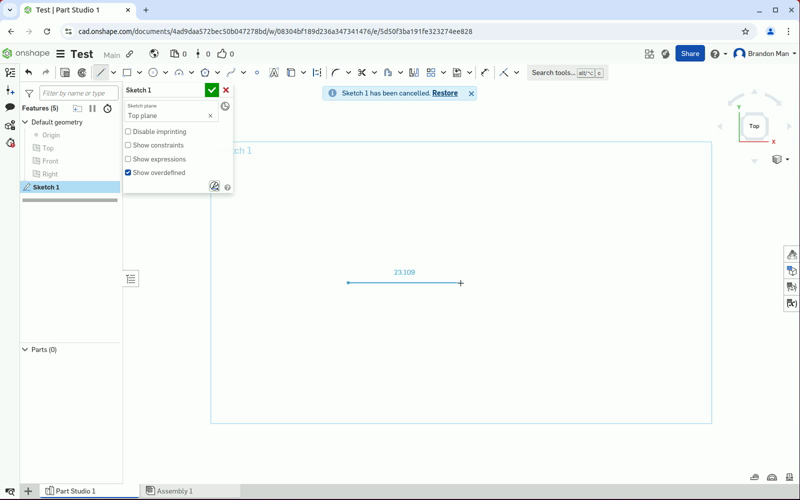
click(460, 282)
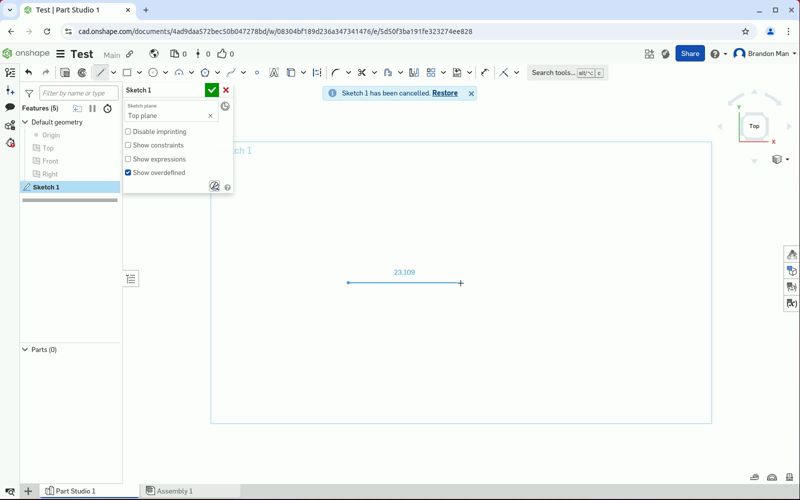
key_up(shift)
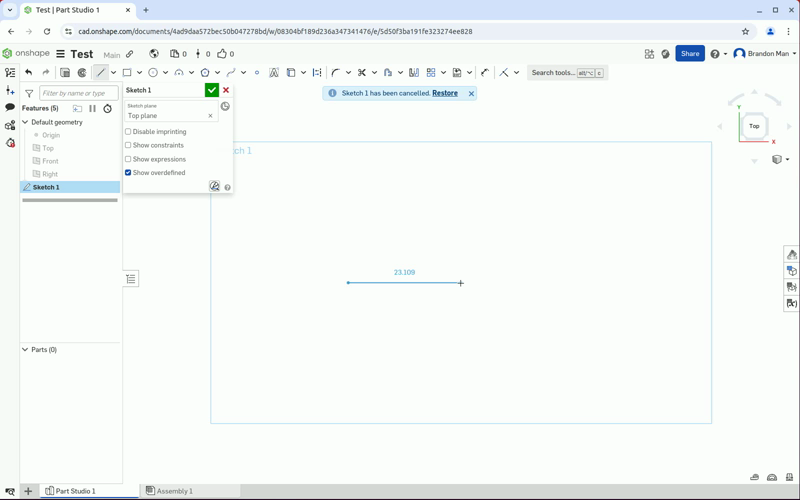
key_down(shift)
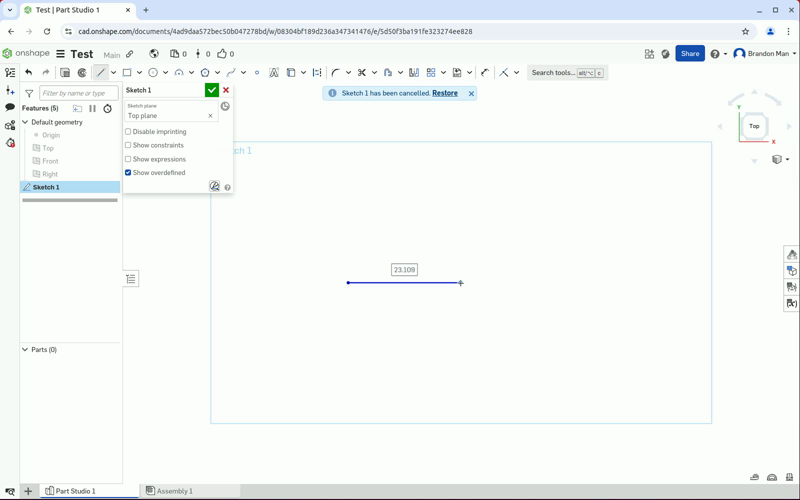
mouse_move(460, 208)
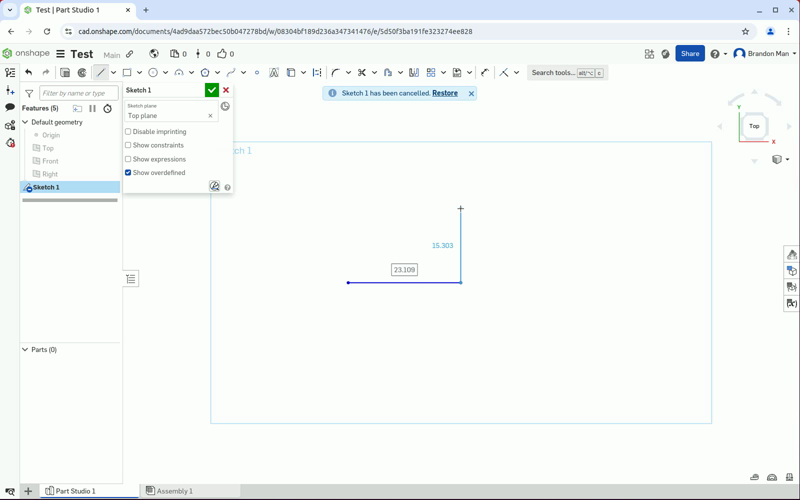
click(460, 208)
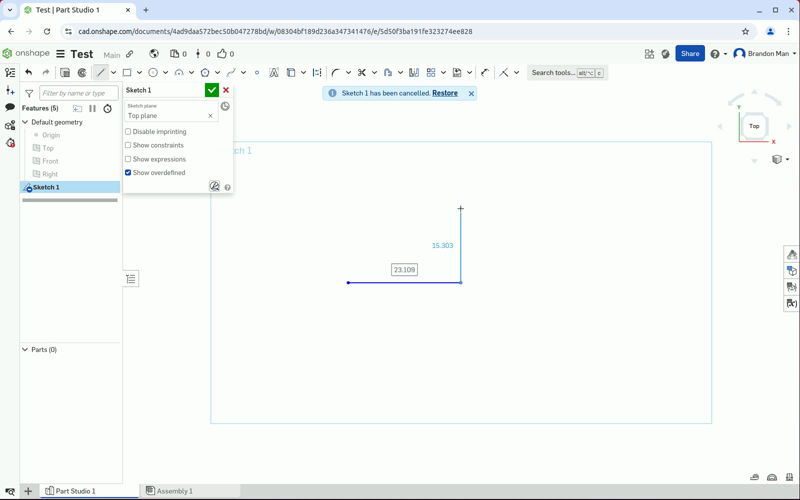
key_up(shift)
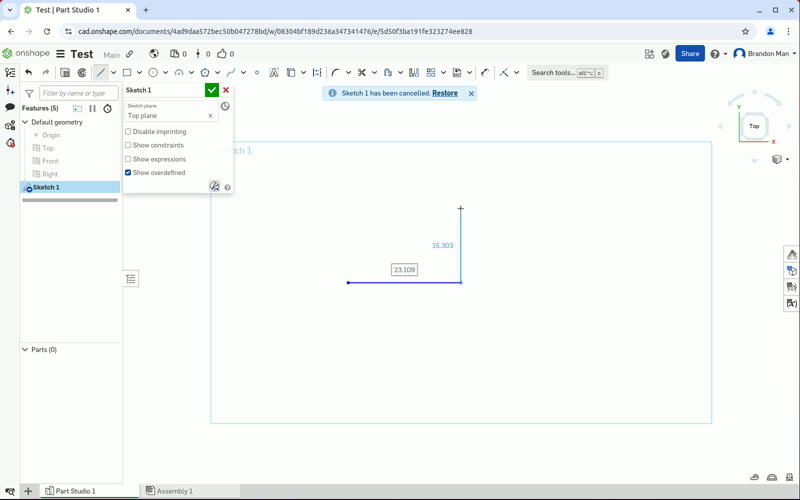
key_down(shift)
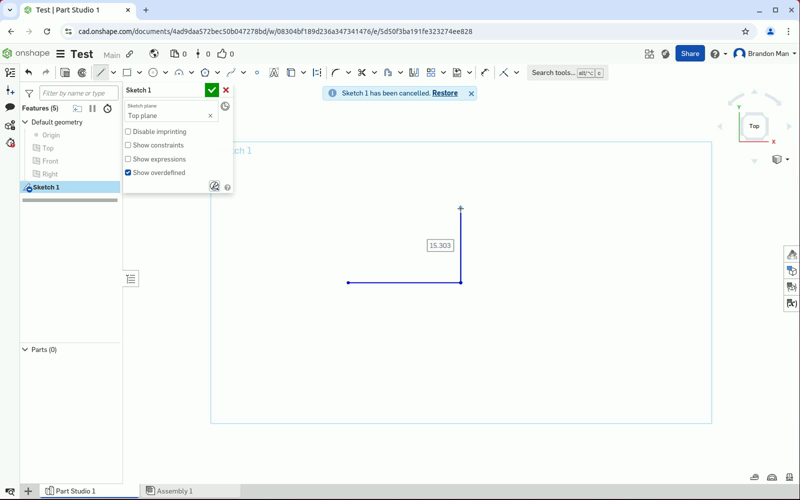
mouse_move(348, 208)
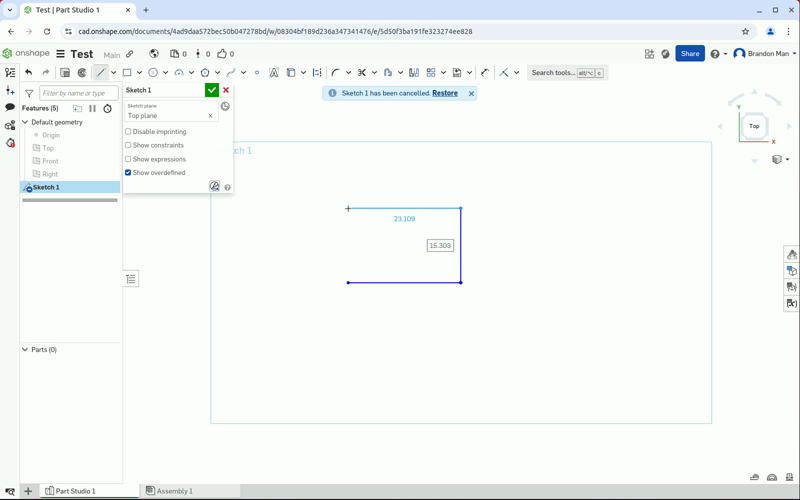
click(348, 208)
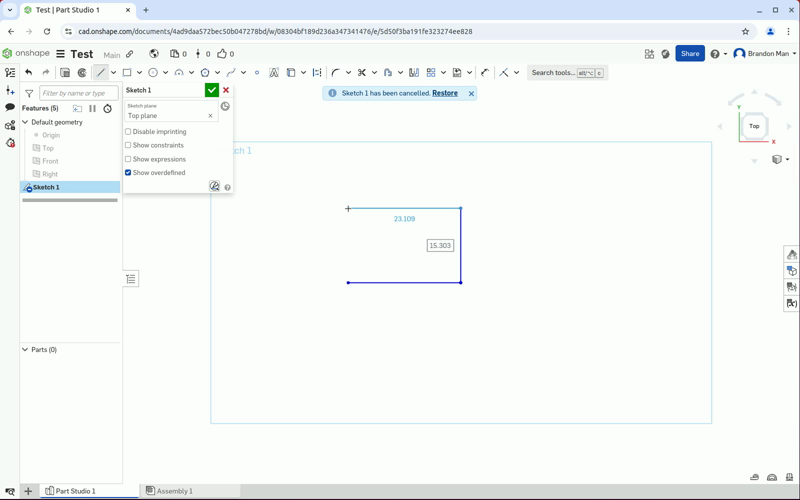
key_up(shift)
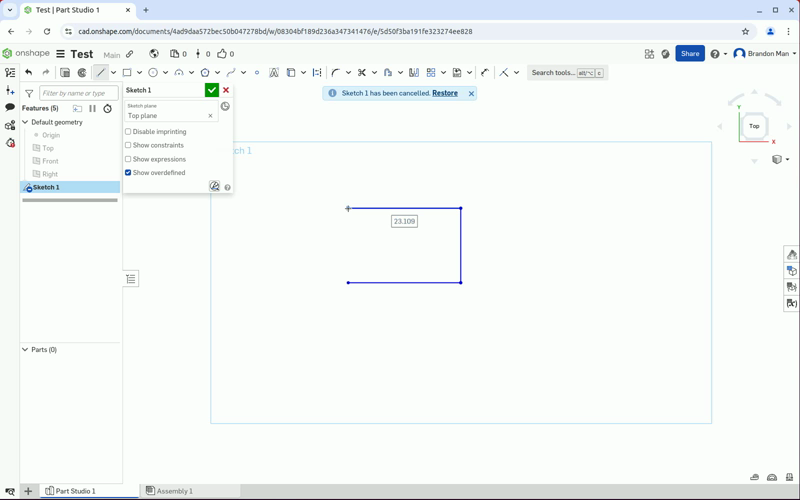
key_down(shift)
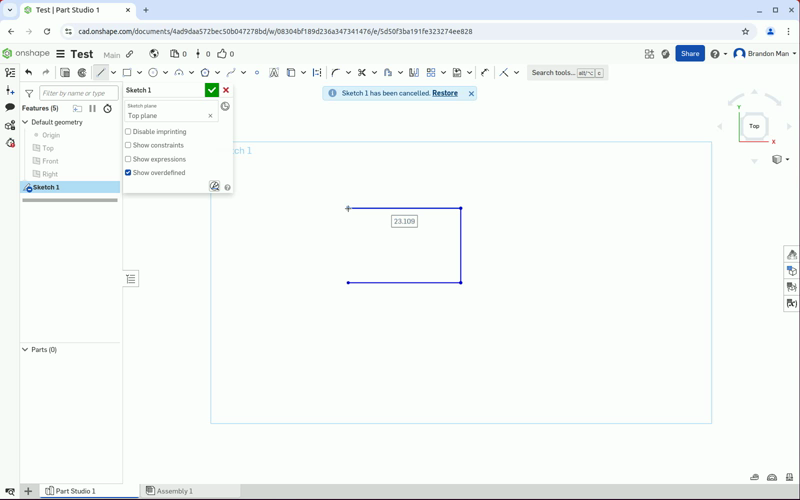
mouse_move(348, 282)
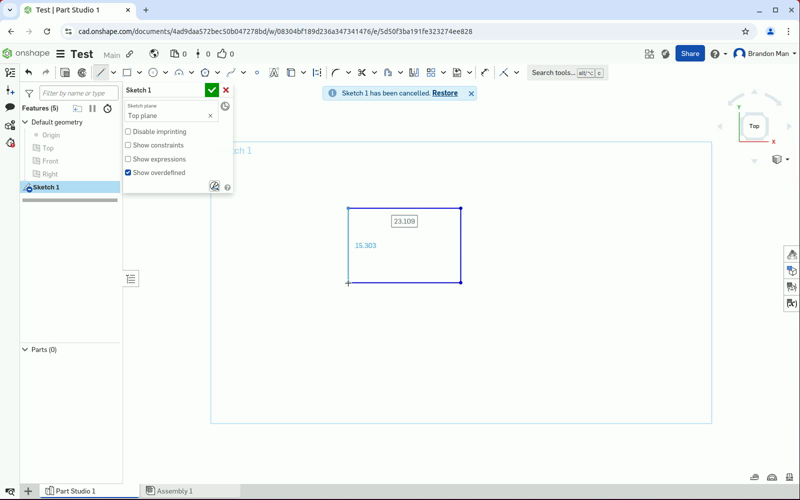
key_up(shift)
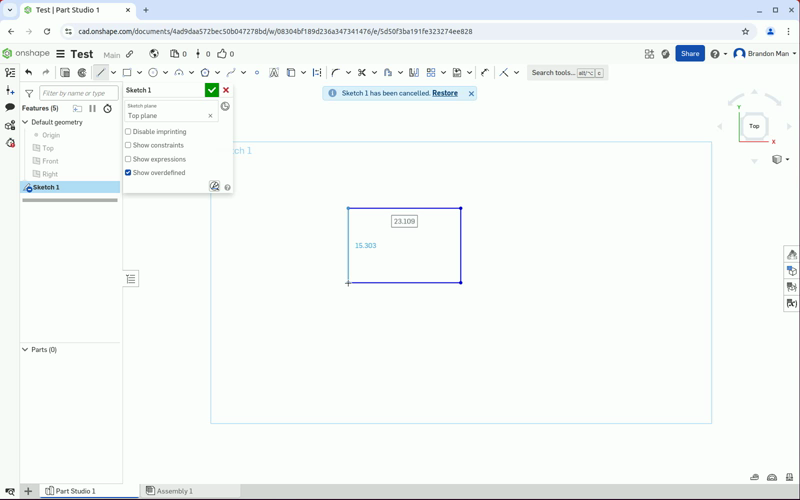
click(348, 282)
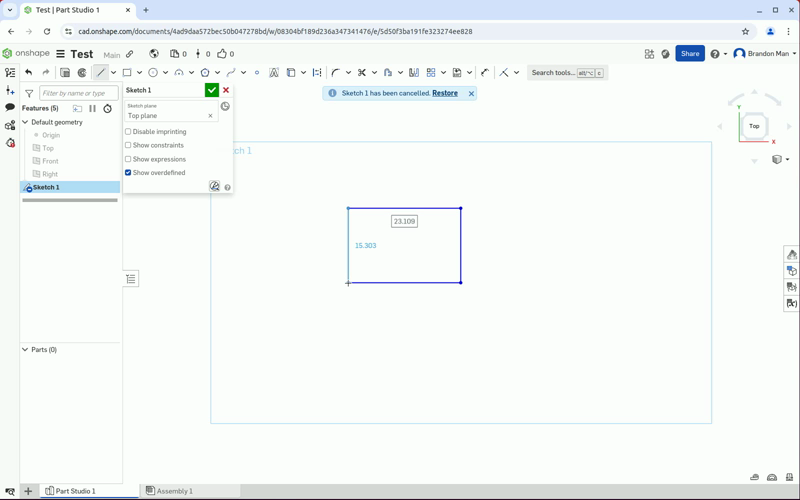
key(esc)
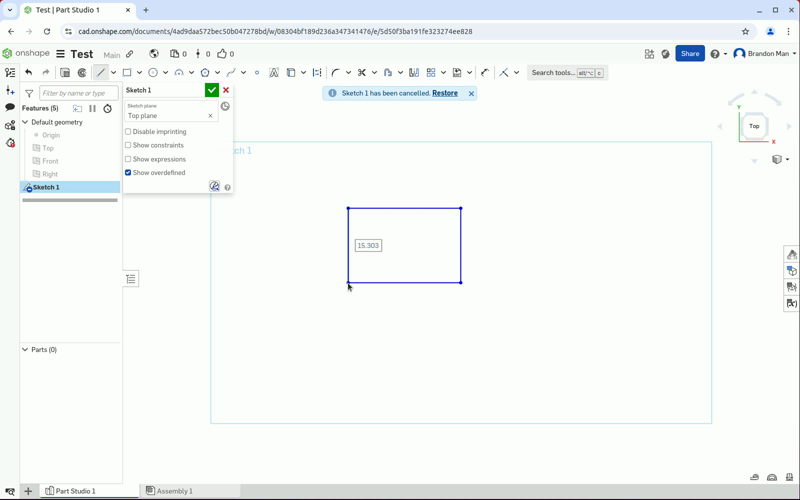
mouse_move(436, 267)
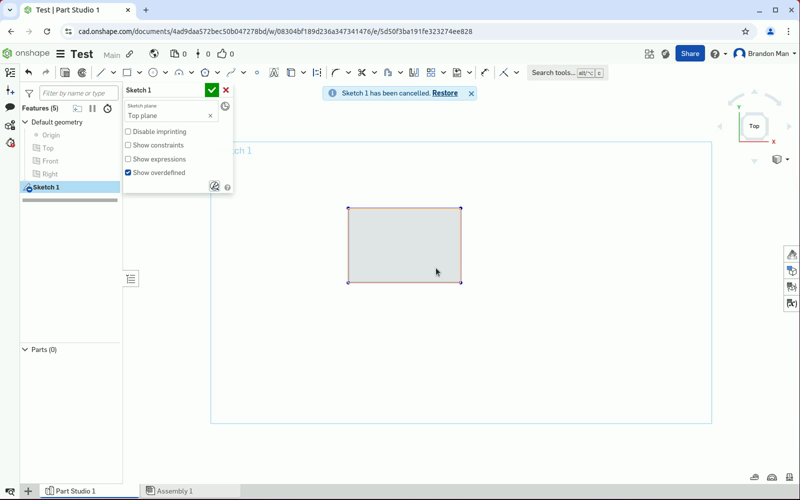
click(436, 267)
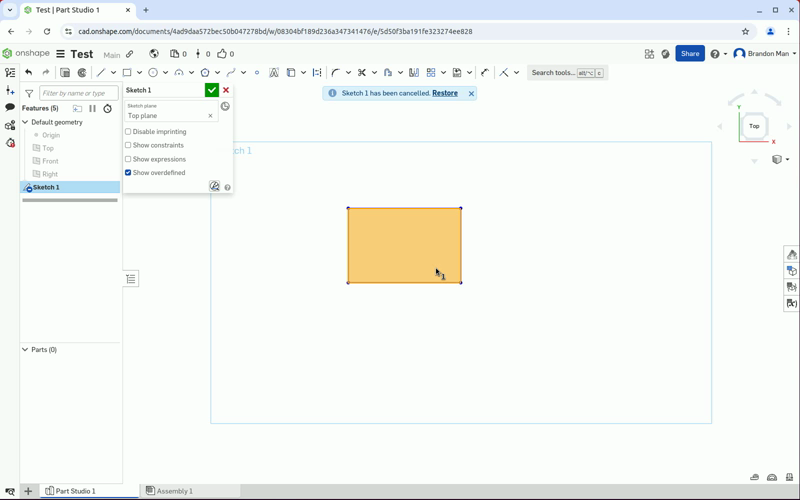
mouse_move(73, 352)
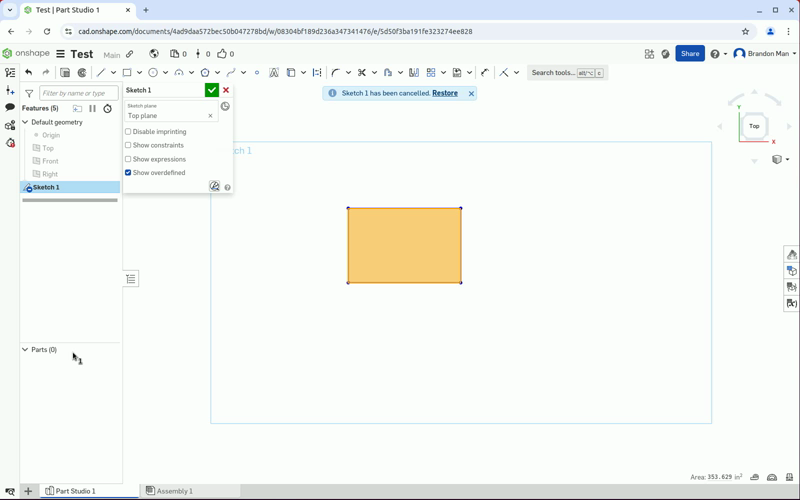
key(shift+y)
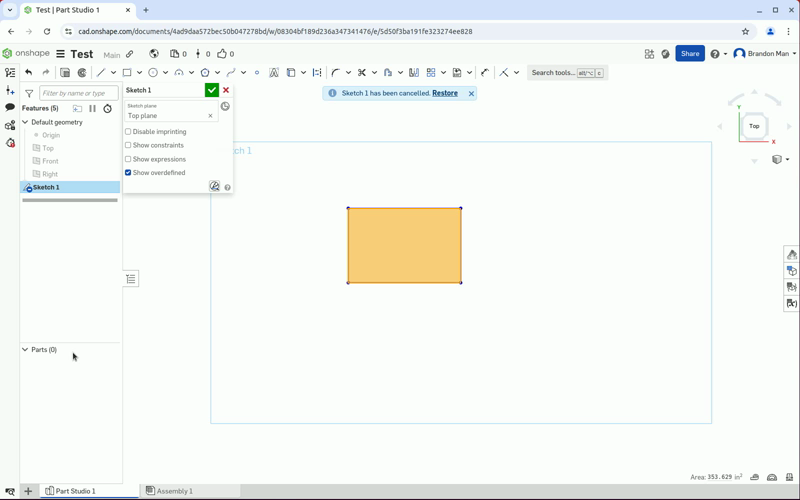
key(shift+e)
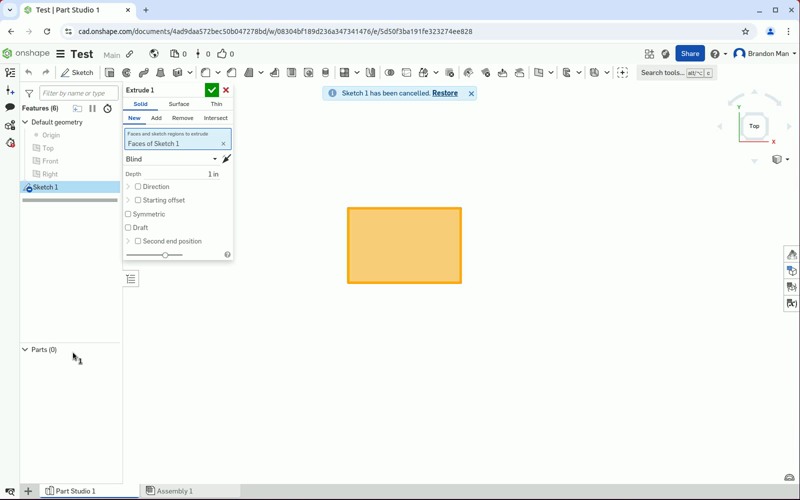
mouse_move(143, 106)
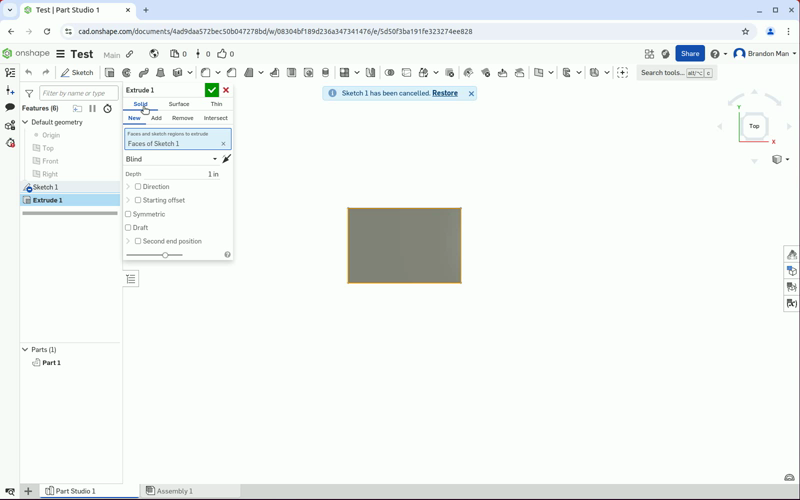
click(143, 106)
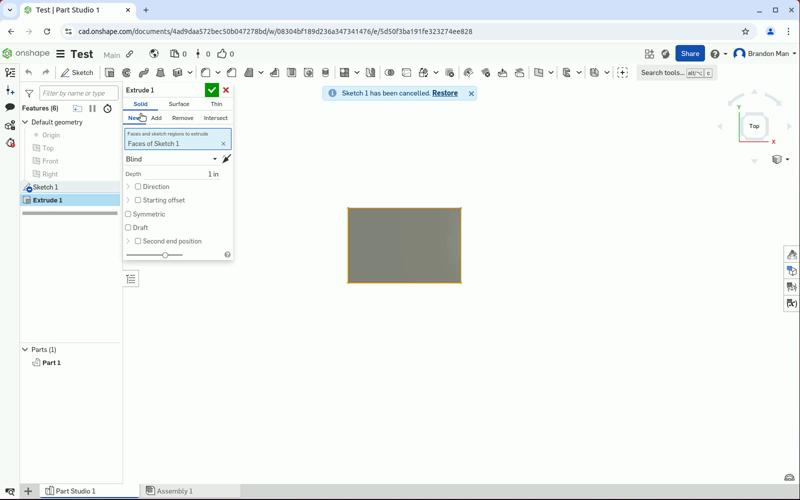
mouse_move(137, 120)
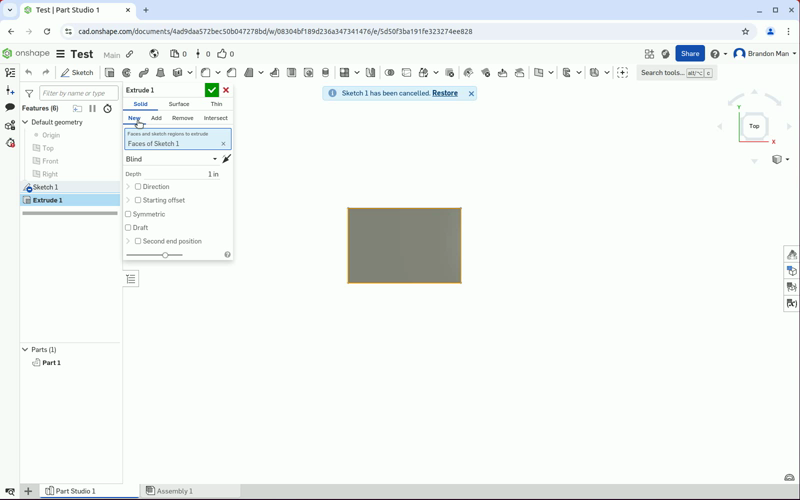
click(137, 120)
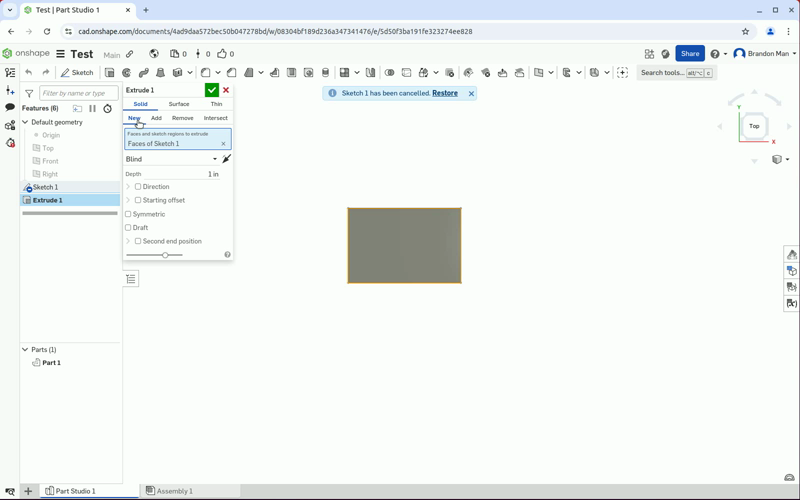
key(tab, 4)
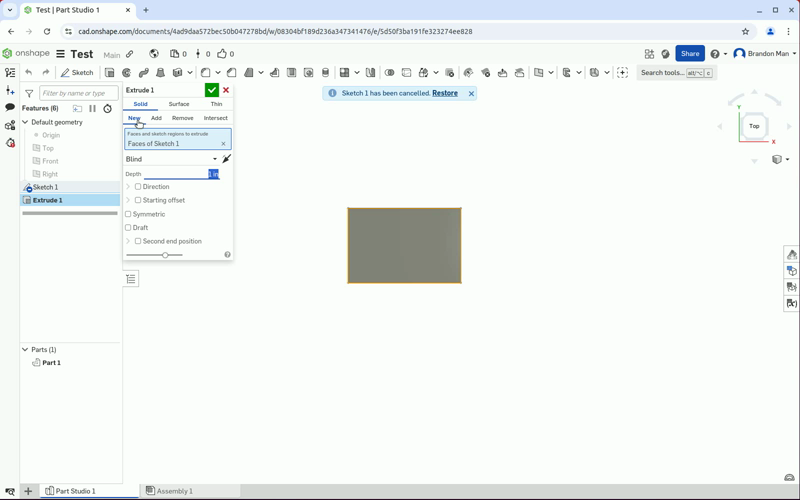
text(3.851)
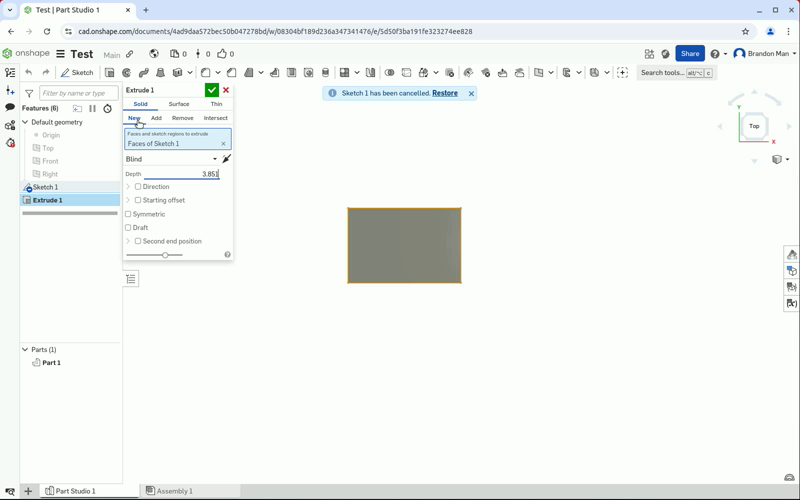
key(enter)
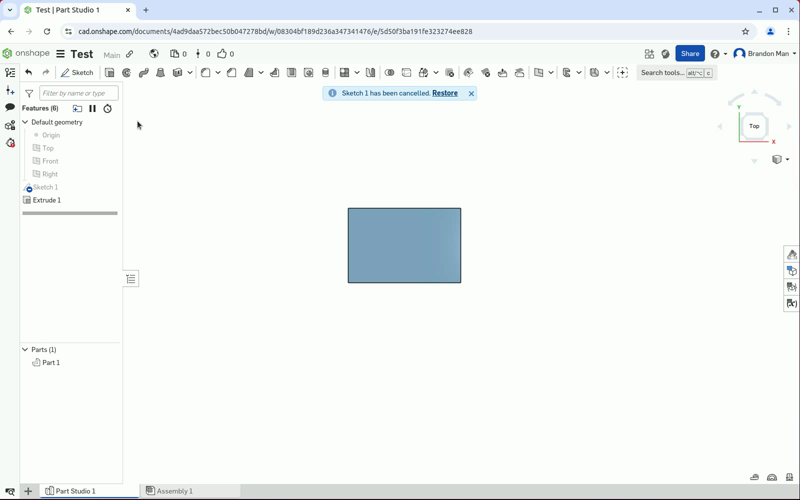
key(shift+h)
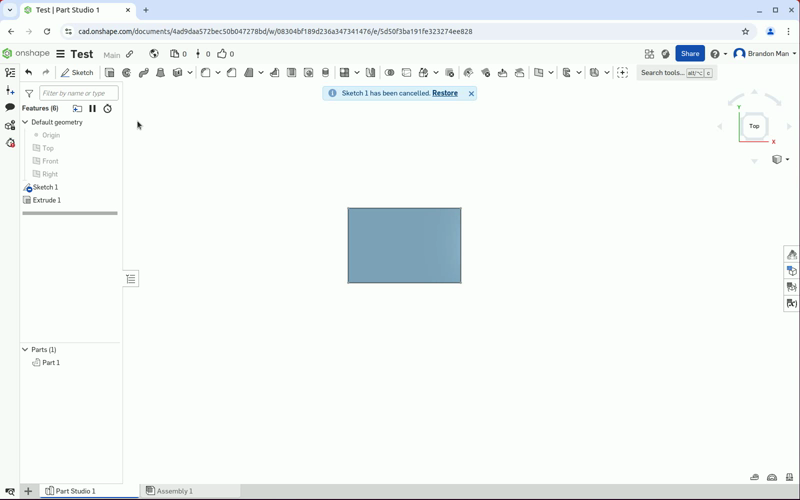
key(shift+h)
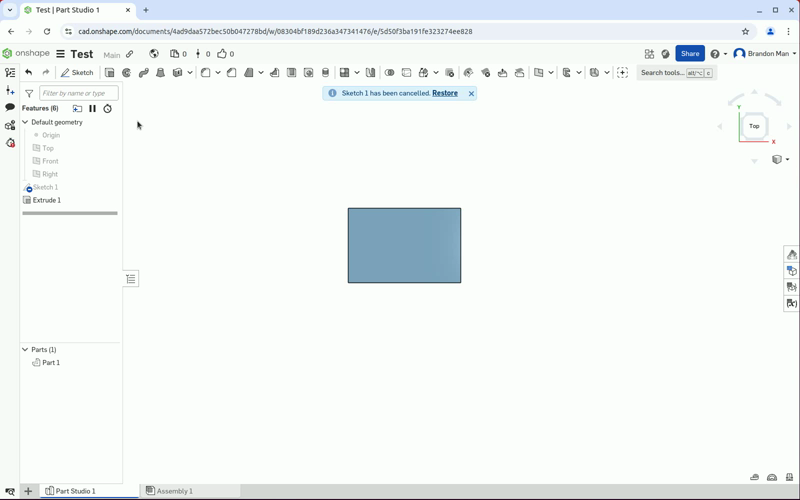
mouse_move(73, 189)
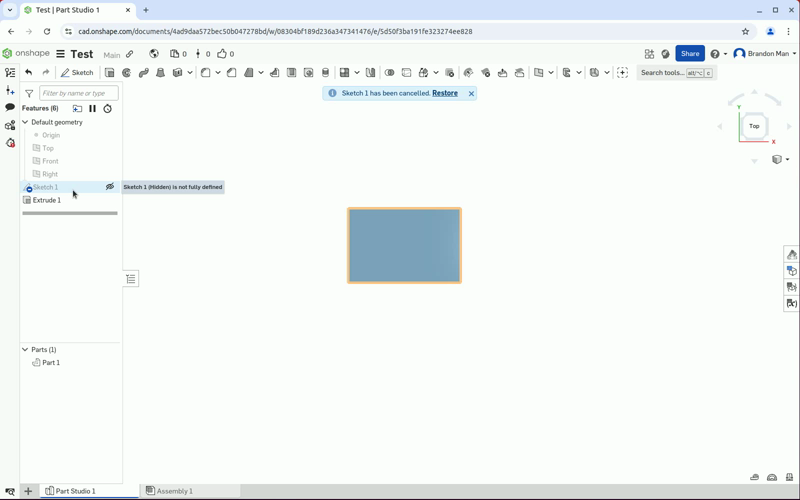
click(73, 189)
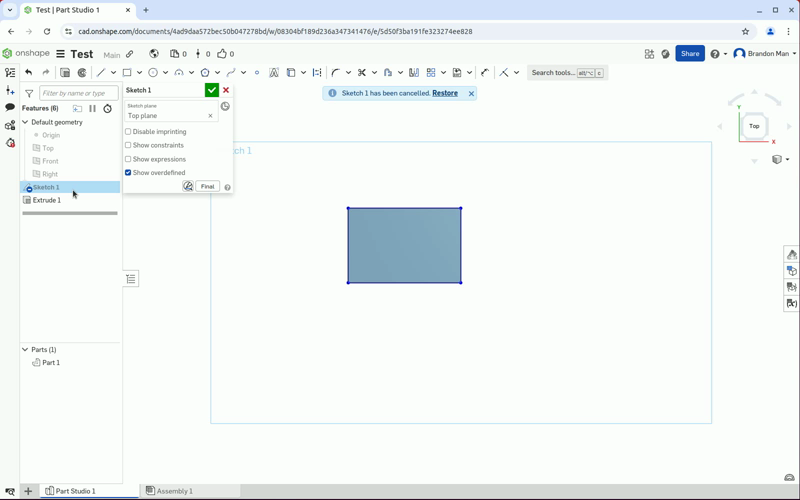
mouse_move(229, 92)
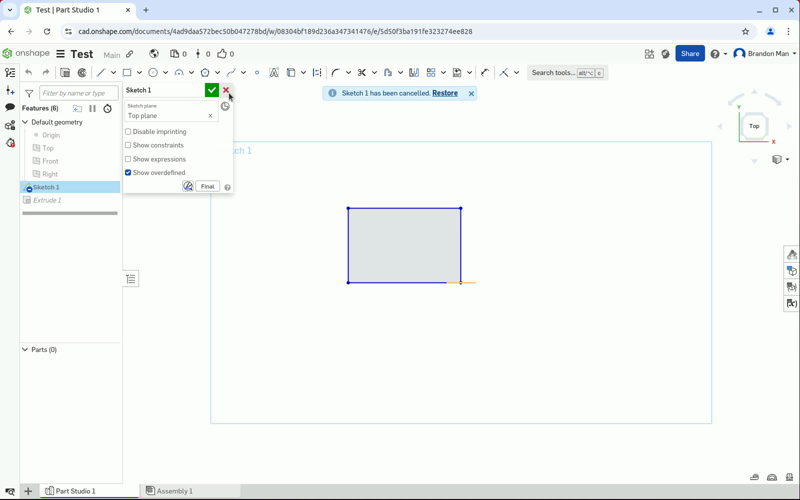
click(229, 92)
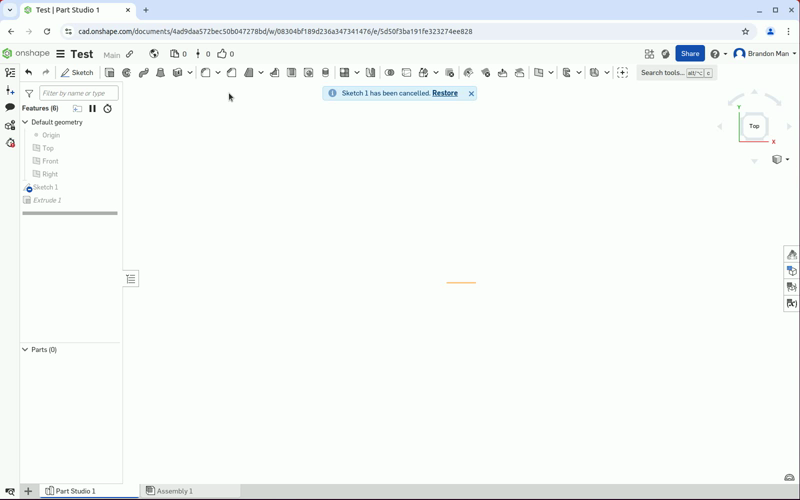
mouse_move(73, 352)
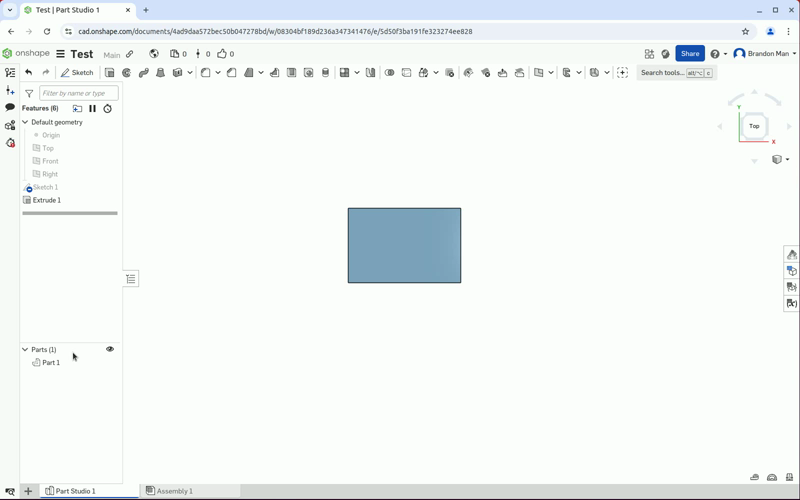
key(y)
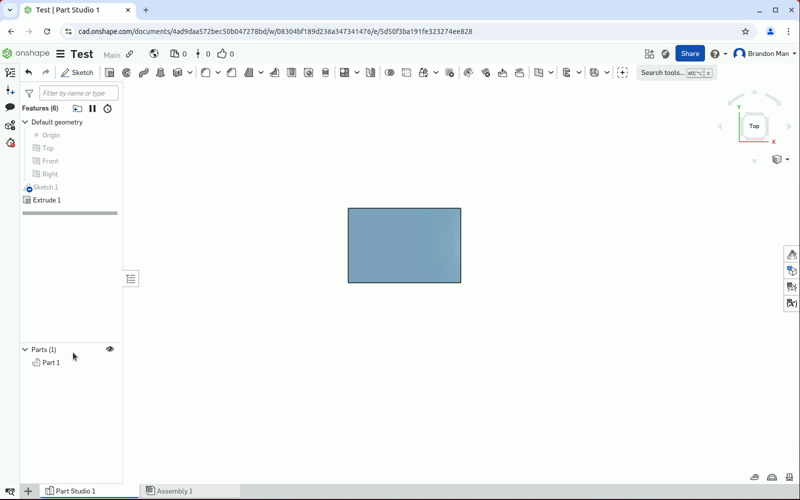
key(shift+p)
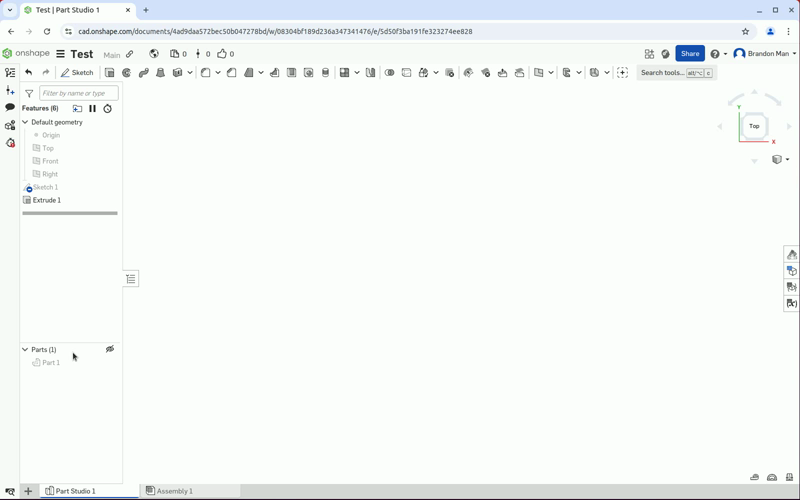
key(space)
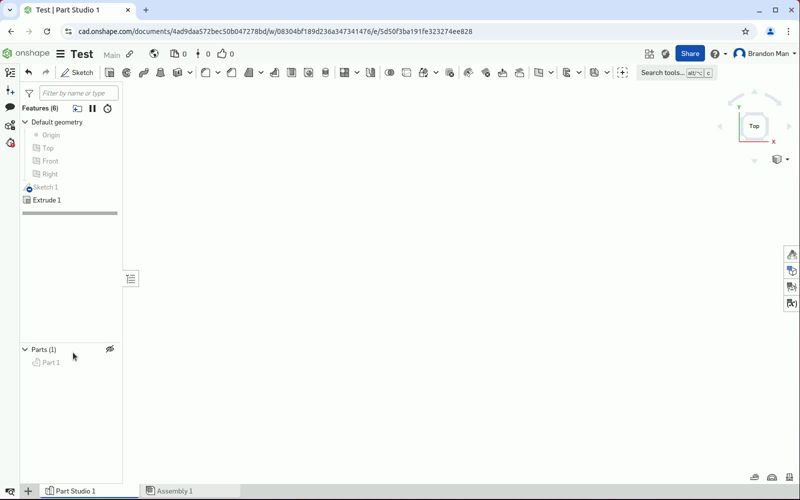
key_down(shift)
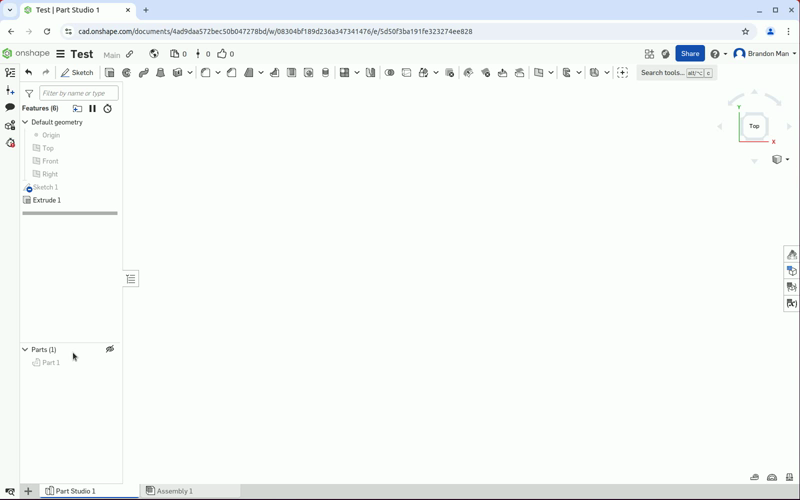
key(up)
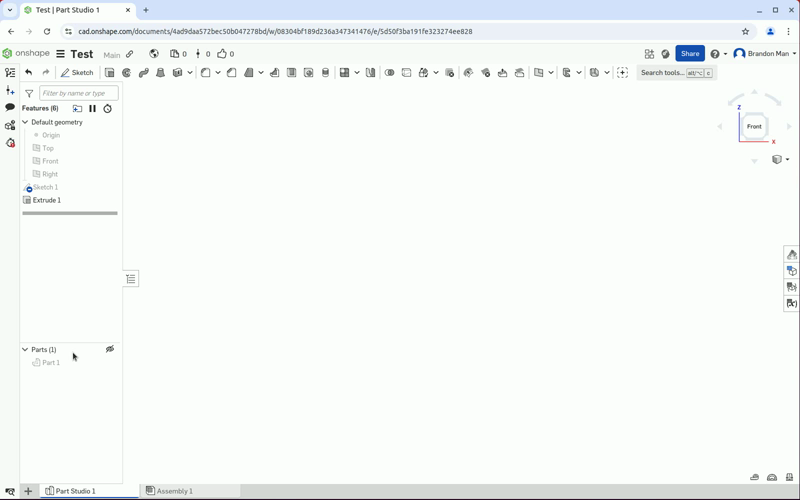
key_up(shift)
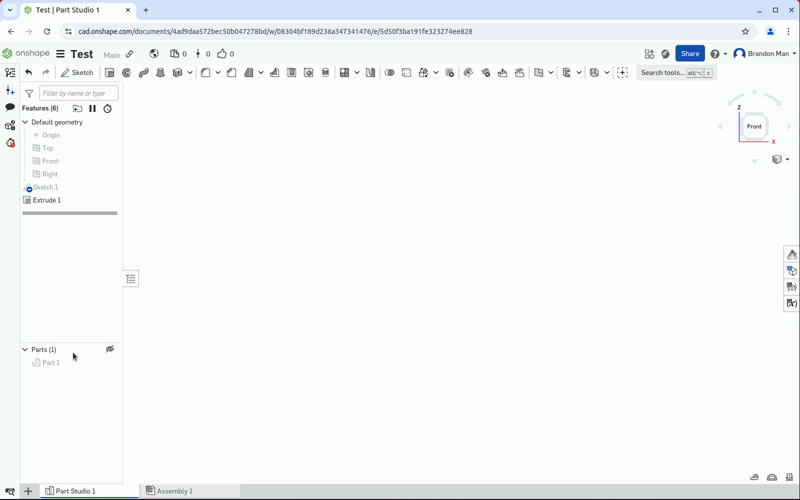
key(space)
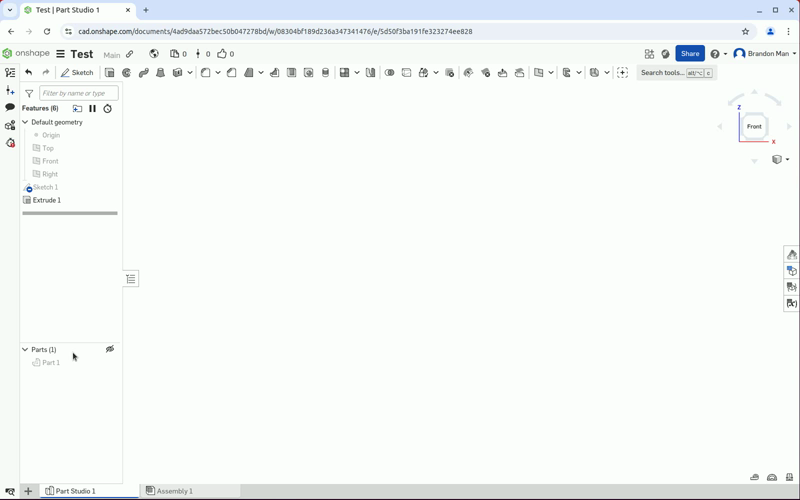
key_down(shift)
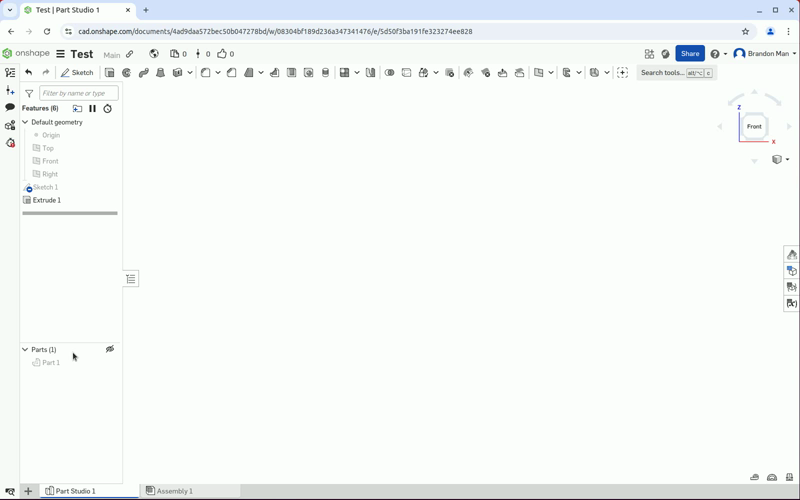
key(left)
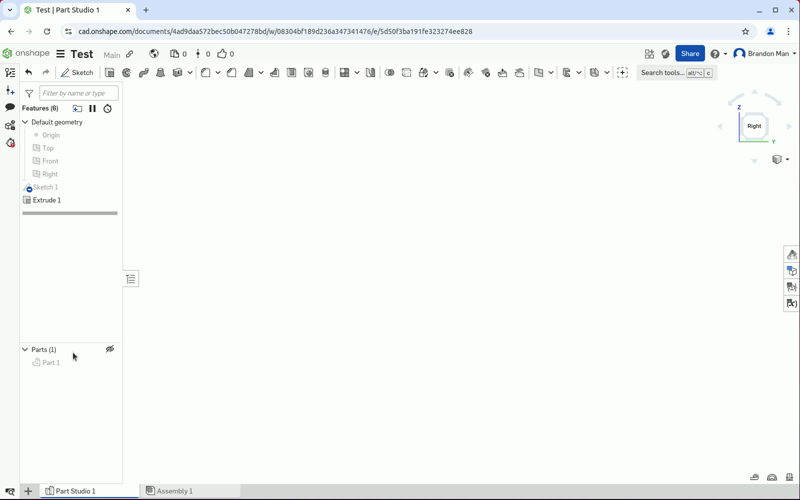
key_up(shift)
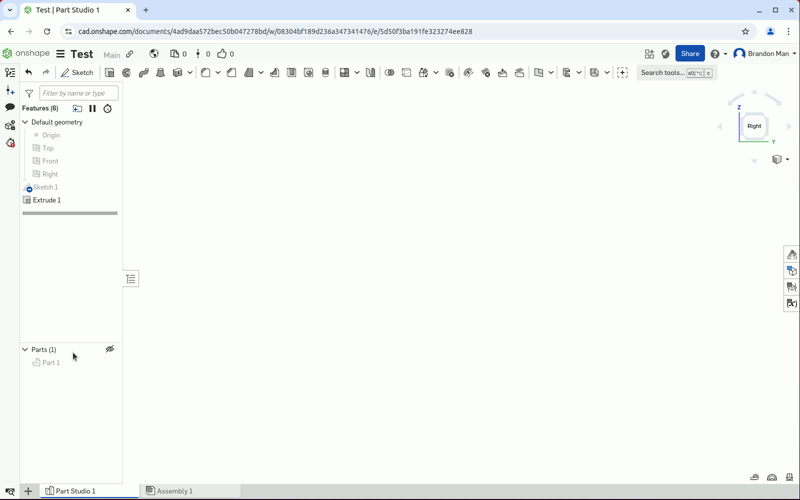
mouse_move(73, 352)
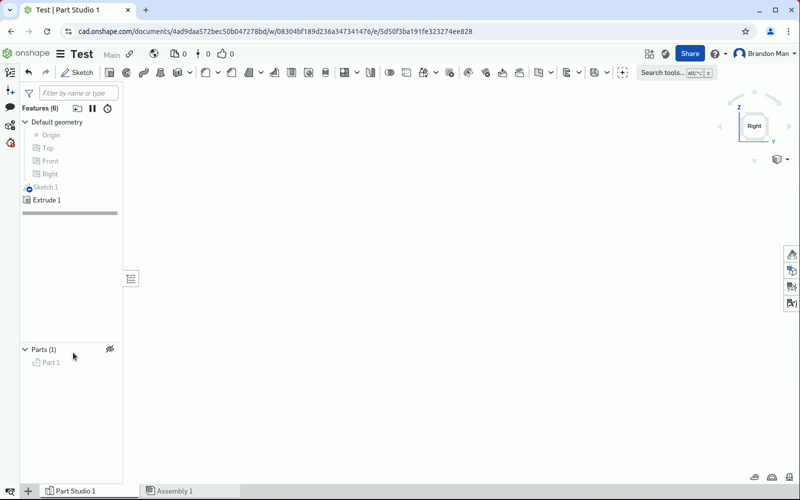
key(shift+y)
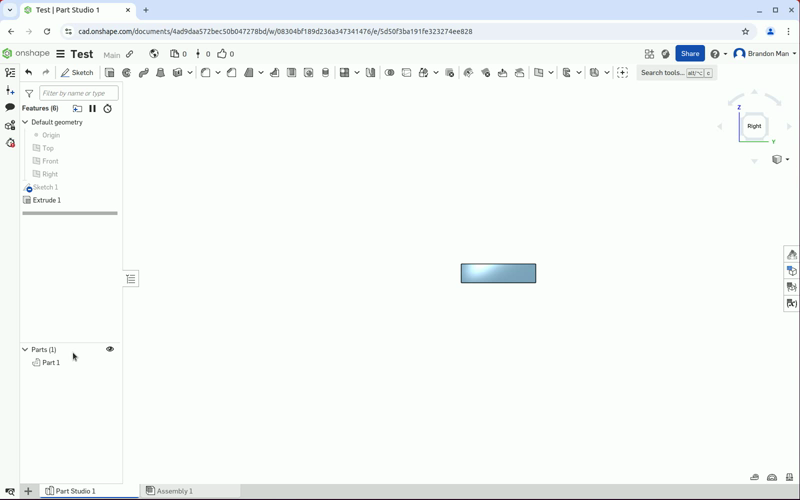
mouse_move(541, 75)
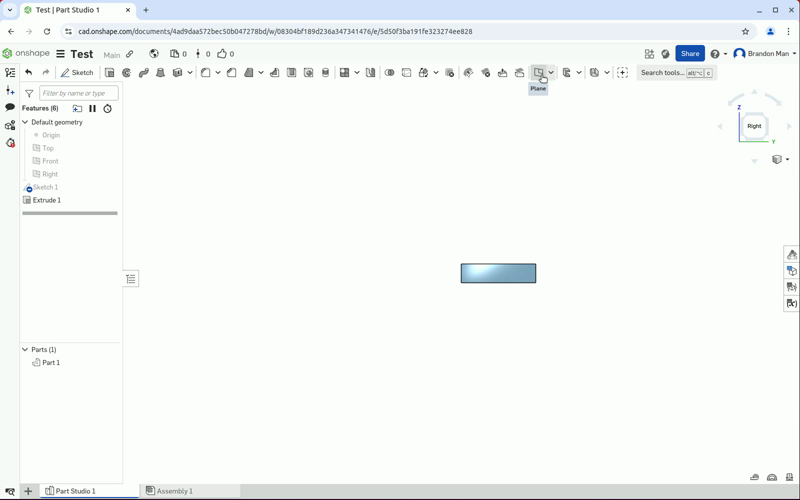
click(541, 75)
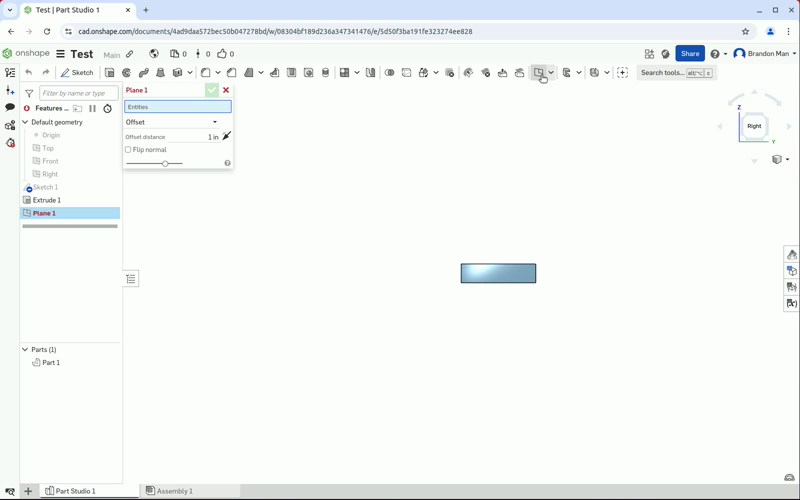
mouse_move(73, 176)
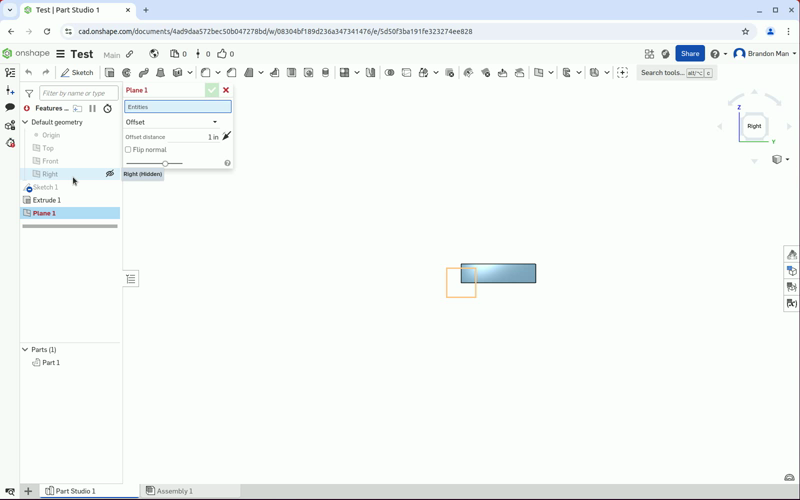
click(73, 176)
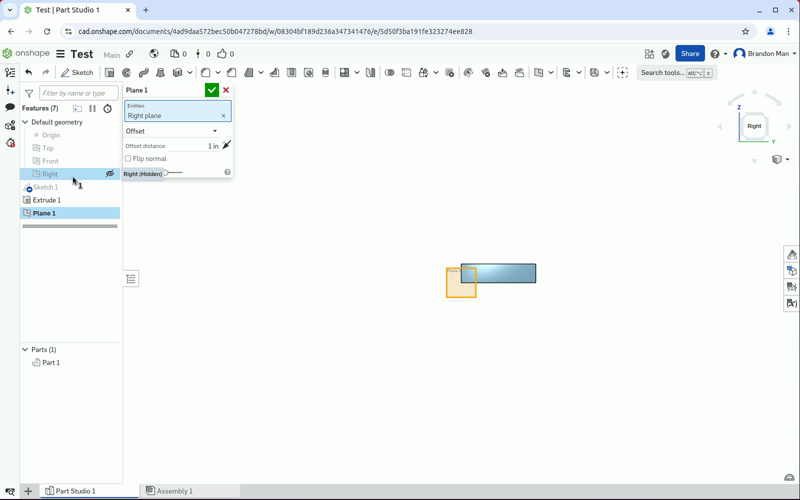
key(tab, 2)
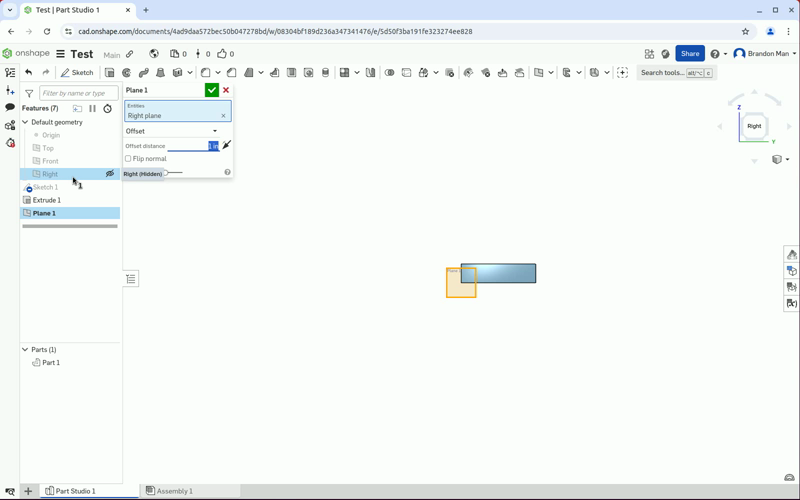
text(23.108)
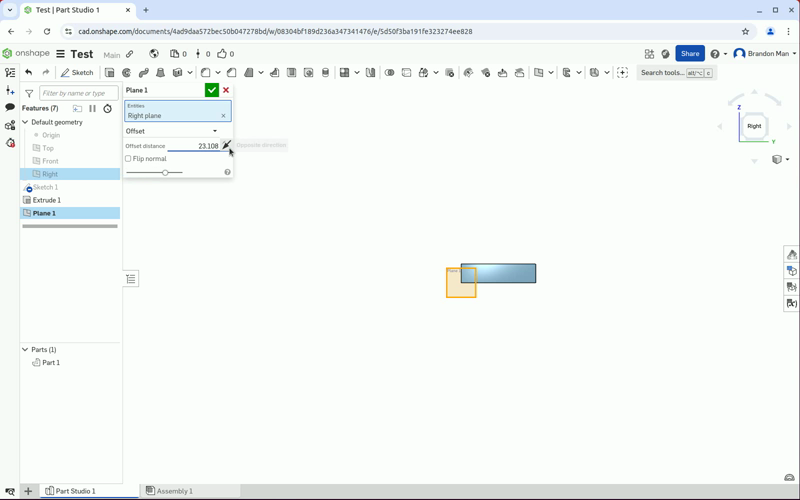
mouse_move(229, 147)
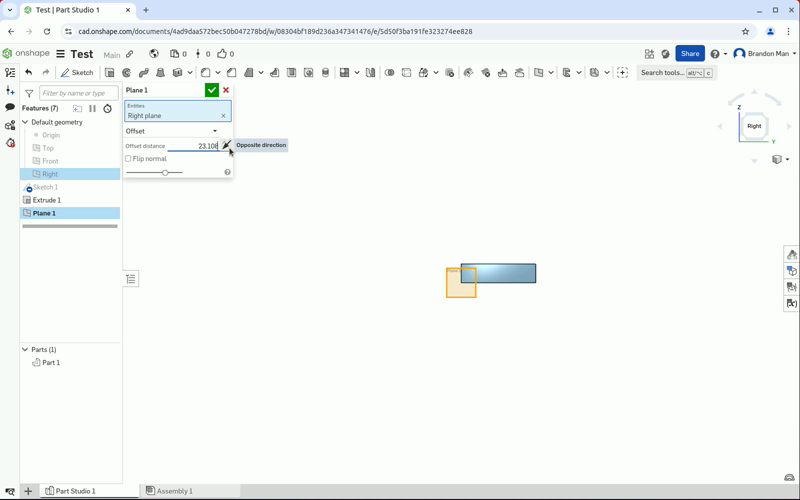
click(229, 147)
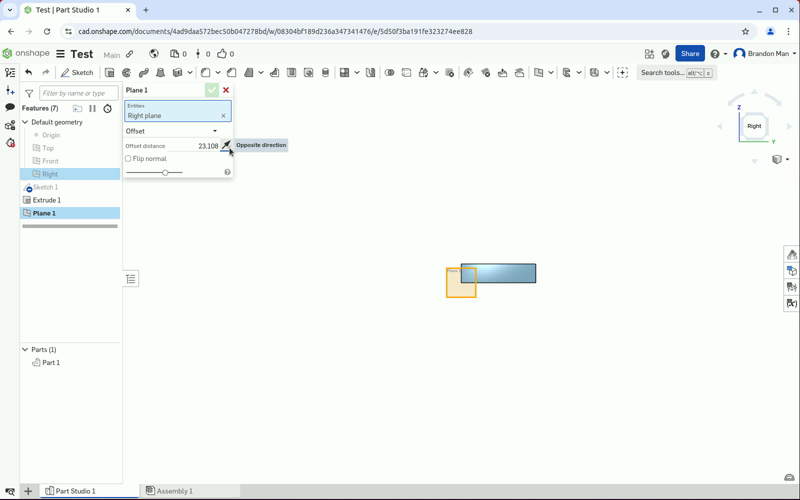
key(enter, 2)
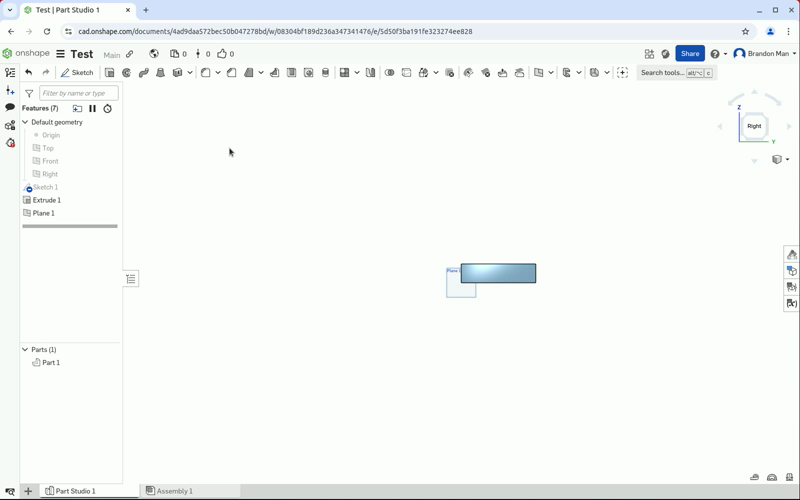
key(shift+s)
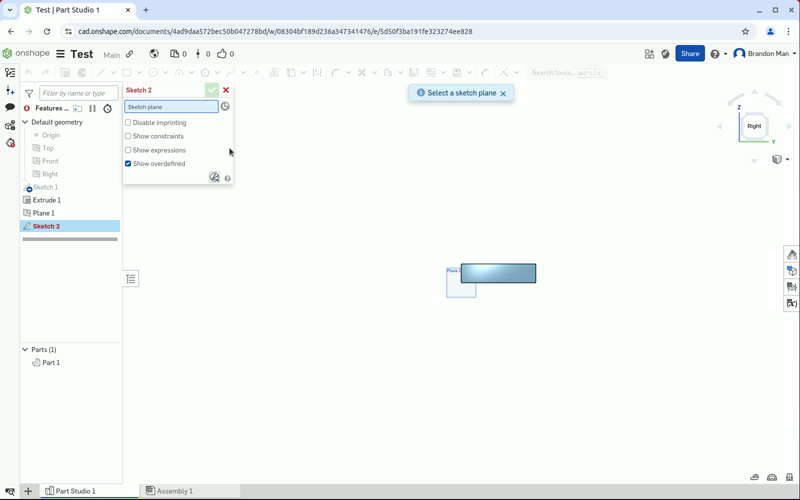
mouse_move(73, 215)
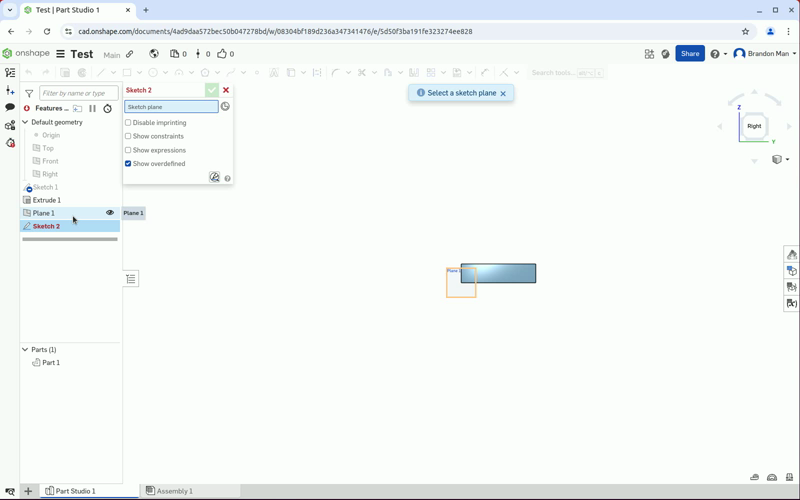
click(73, 215)
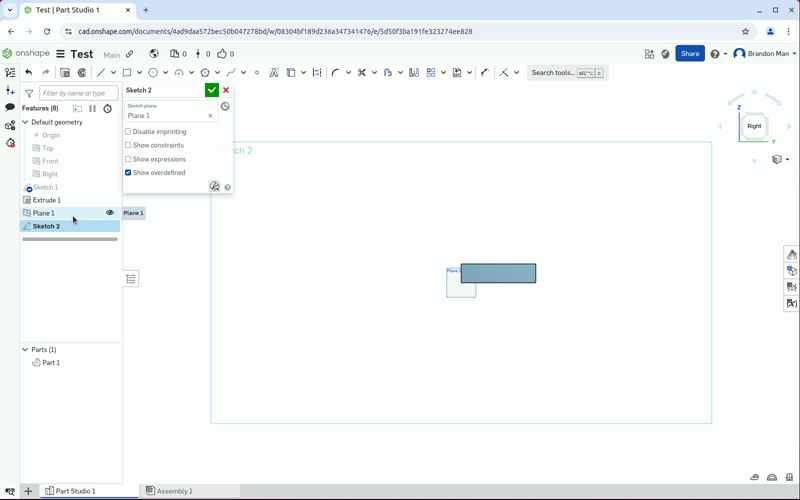
mouse_move(73, 352)
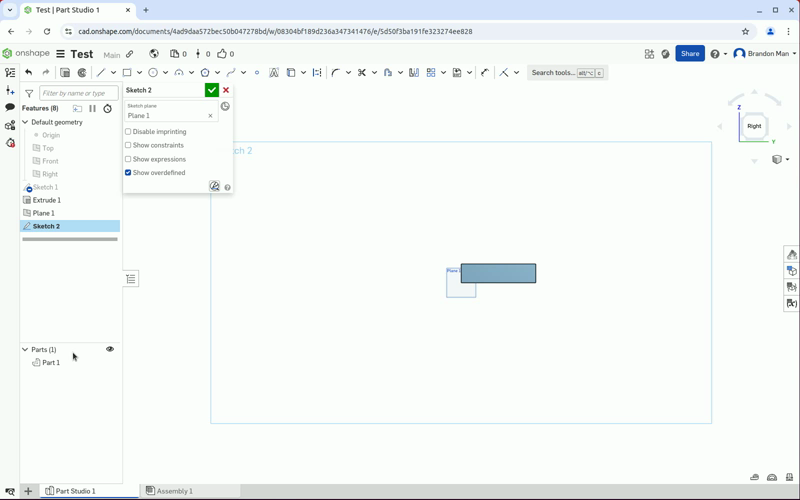
key(y)
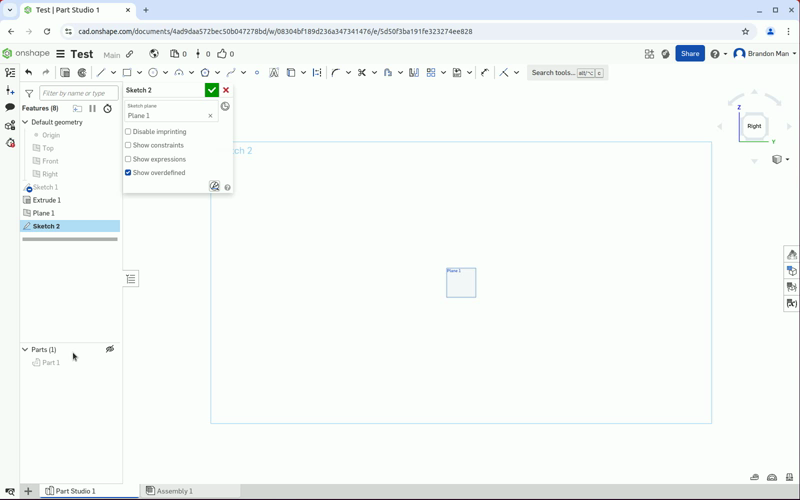
key(l)
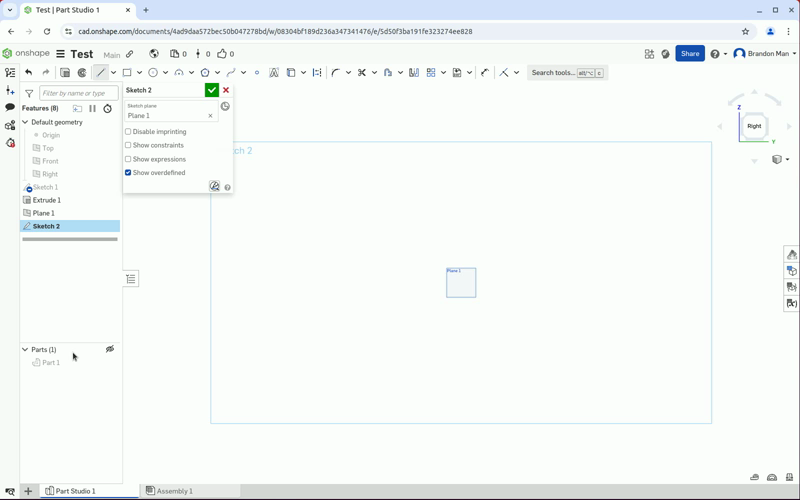
key_down(shift)
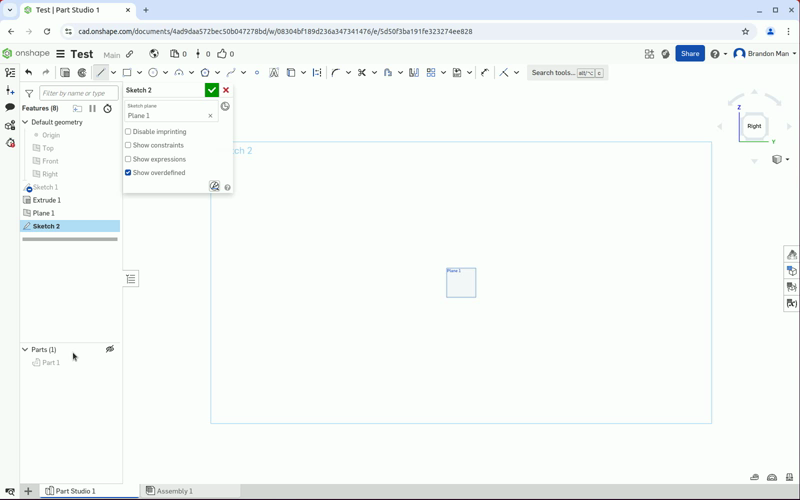
mouse_move(460, 245)
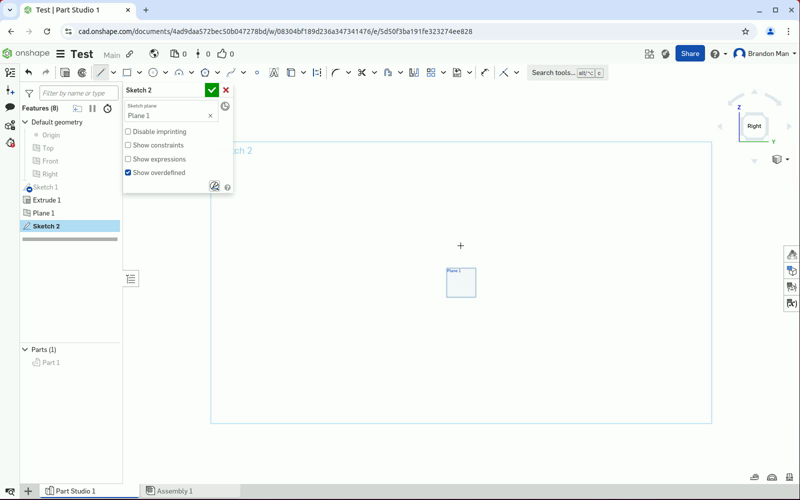
click(460, 245)
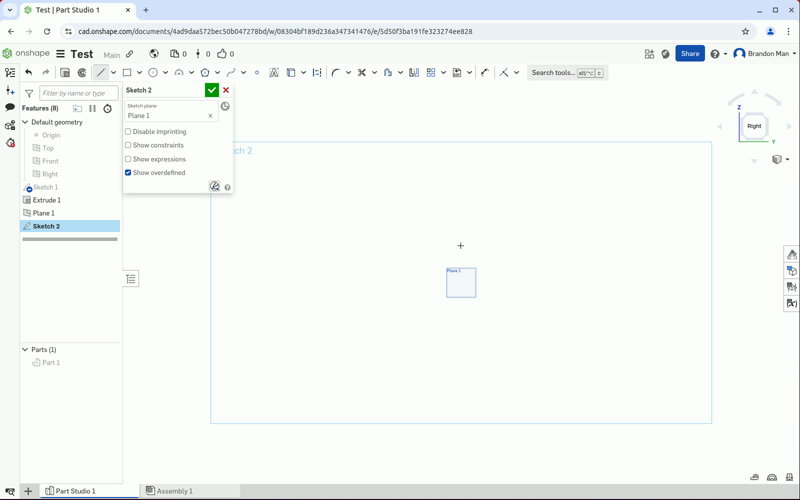
key_up(shift)
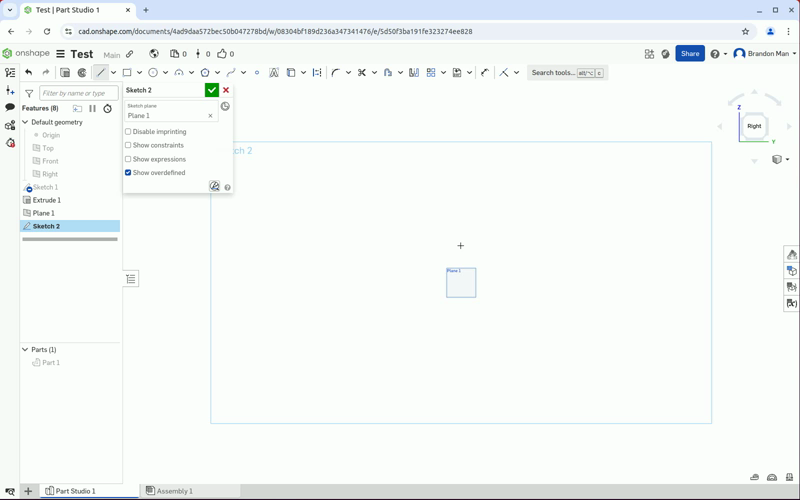
key_down(shift)
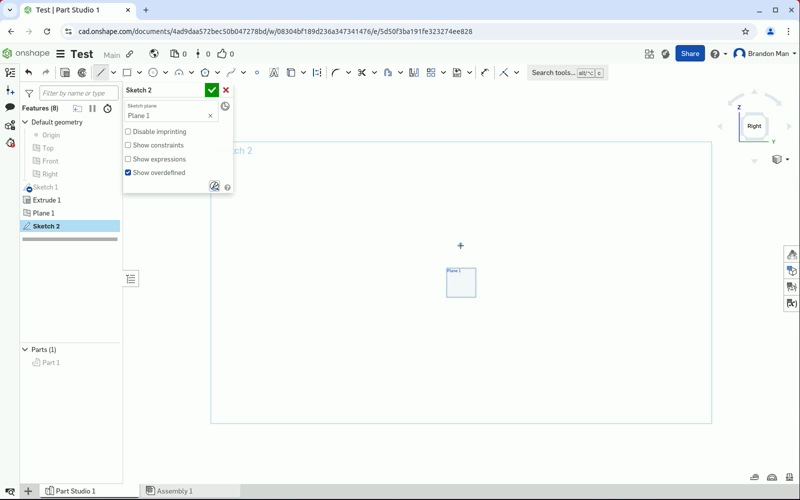
mouse_move(536, 245)
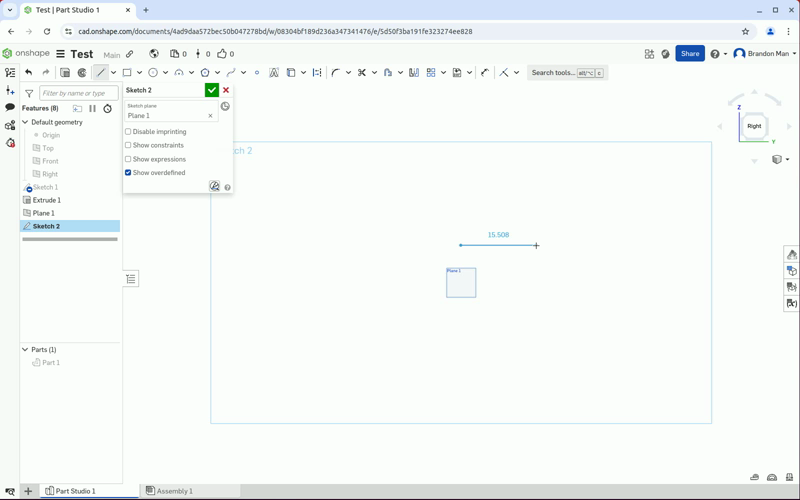
click(536, 245)
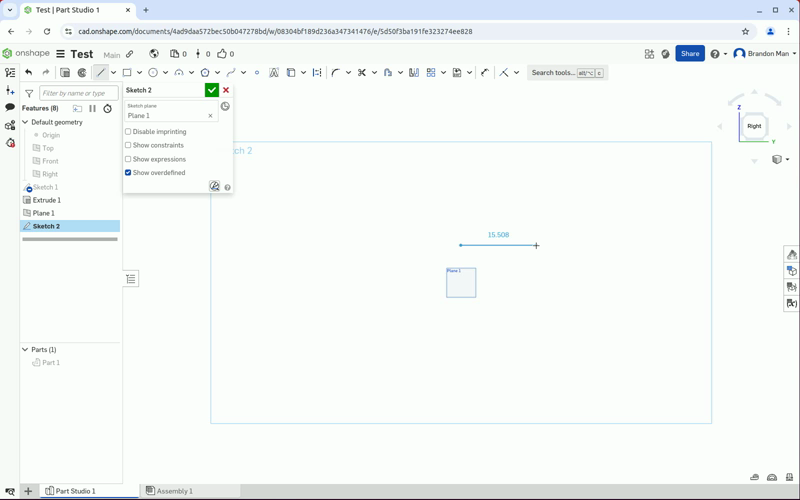
key_up(shift)
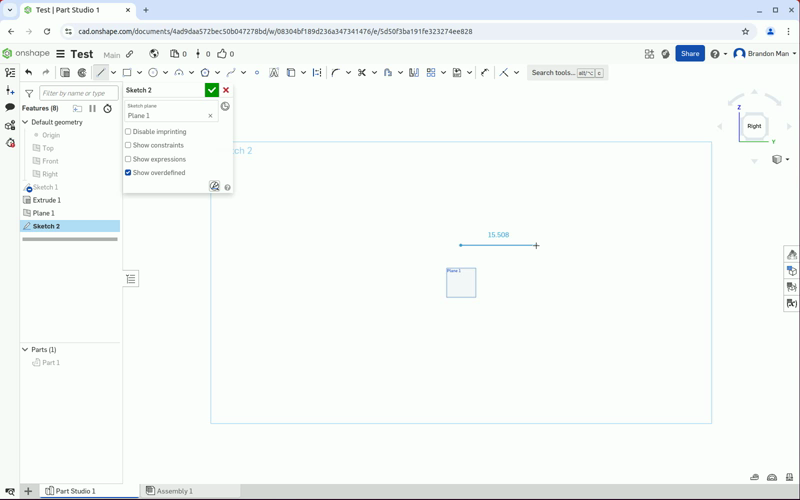
key(esc)
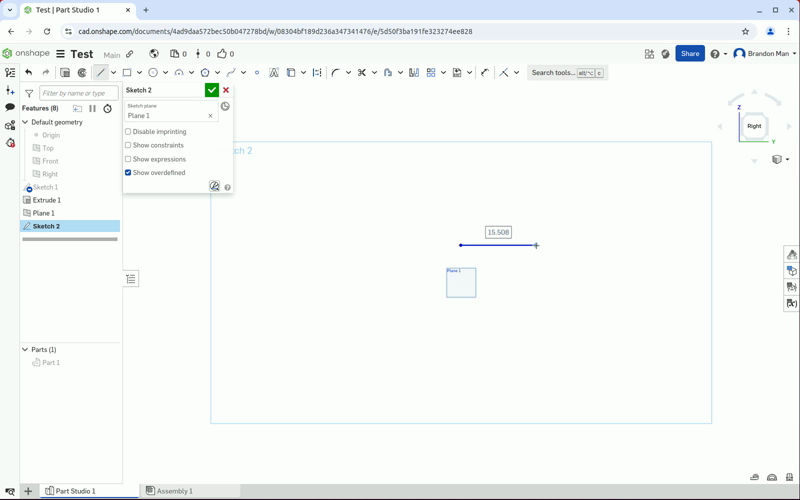
key(a)
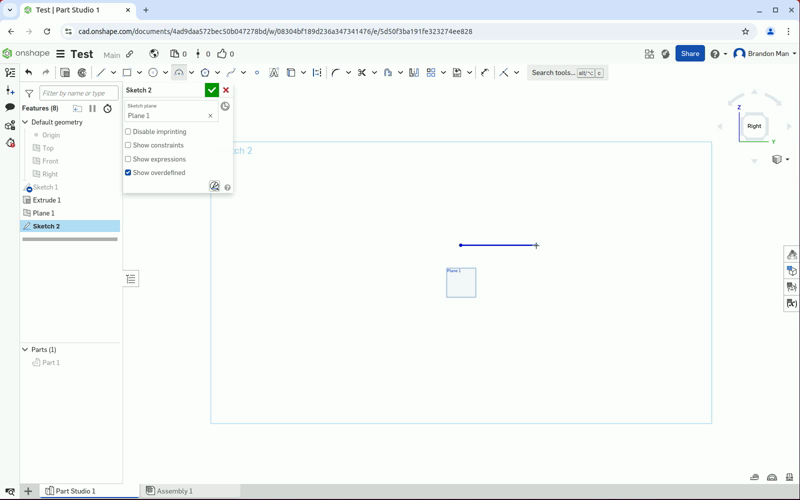
mouse_move(536, 245)
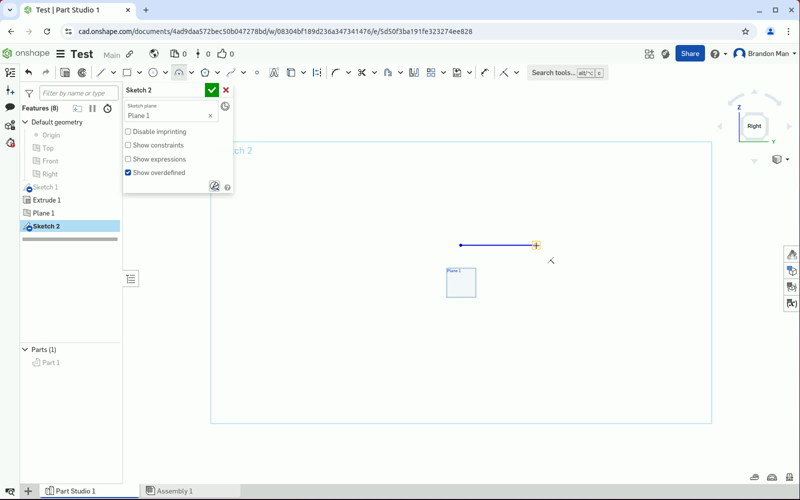
click(536, 245)
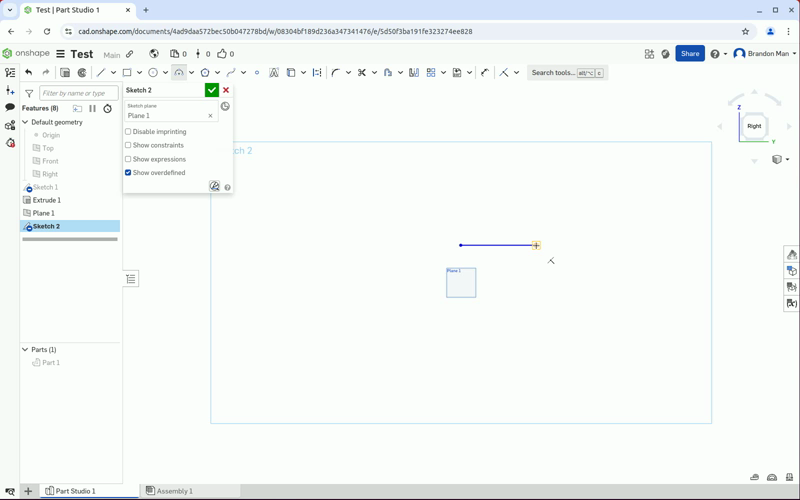
mouse_move(460, 245)
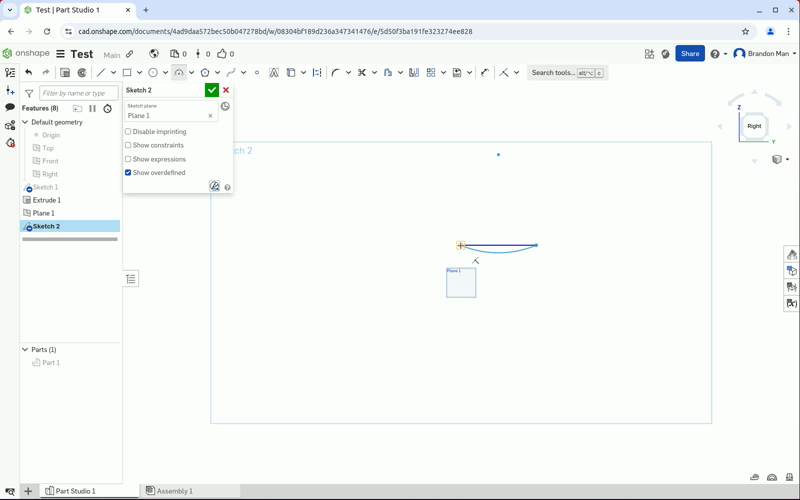
click(460, 245)
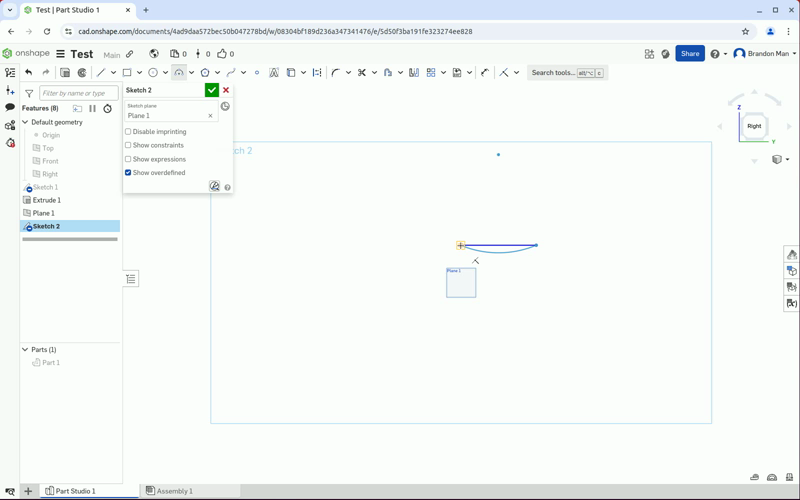
key_down(shift)
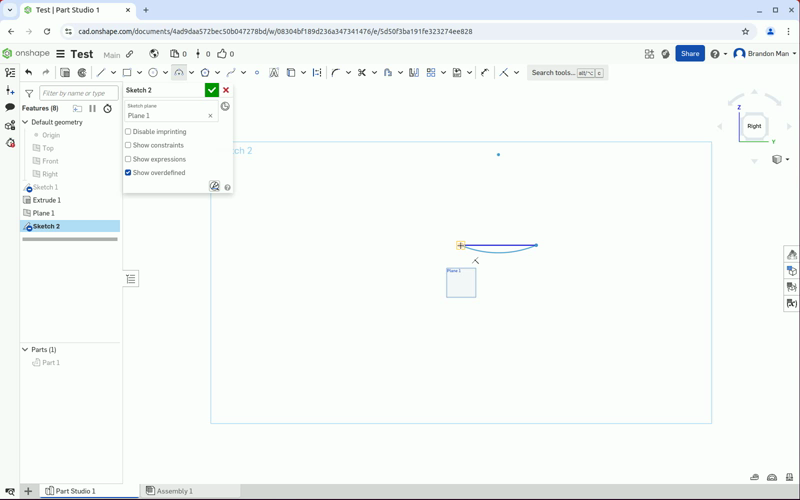
mouse_move(498, 207)
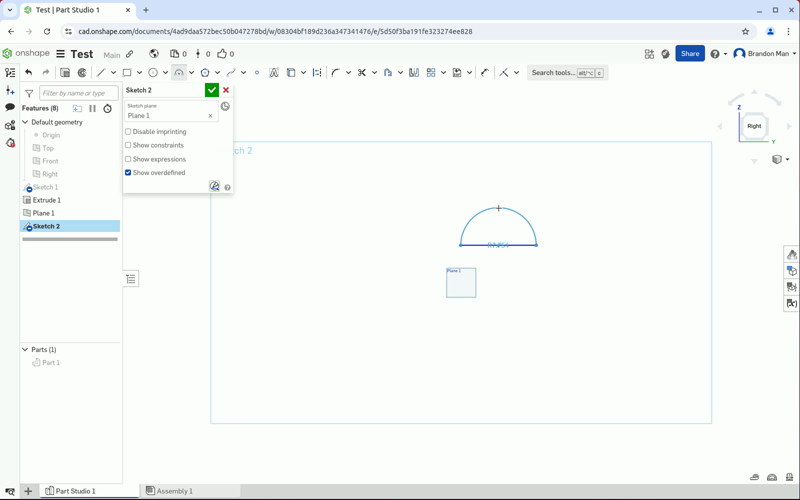
click(498, 207)
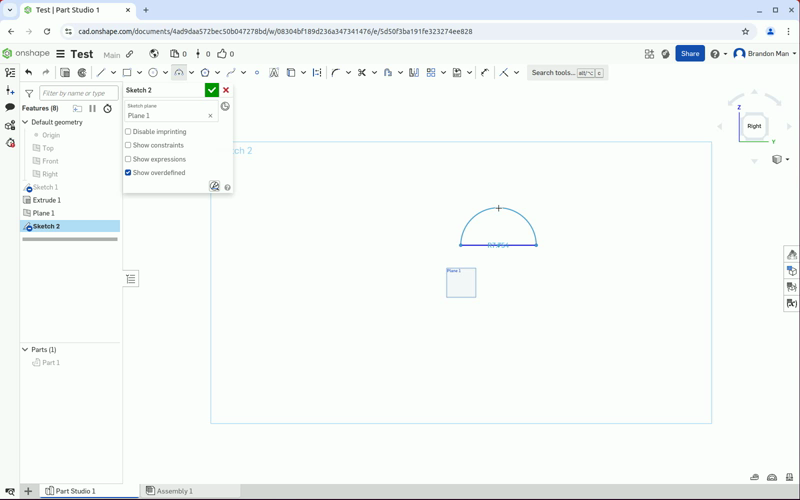
key_up(shift)
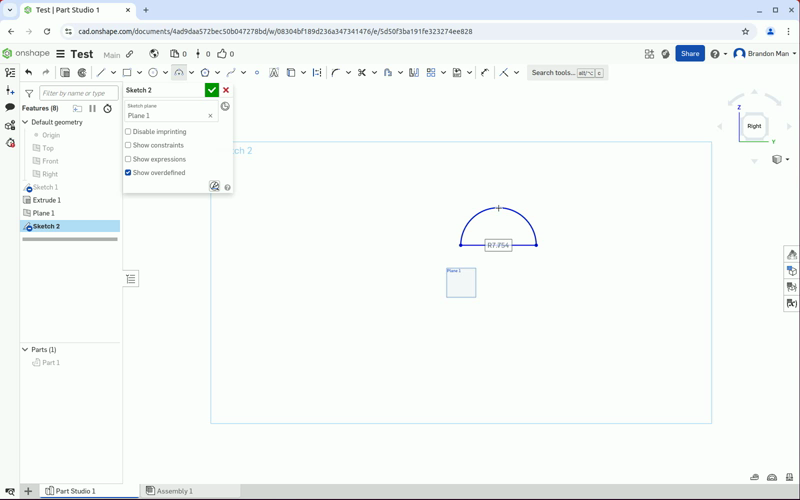
key(esc)
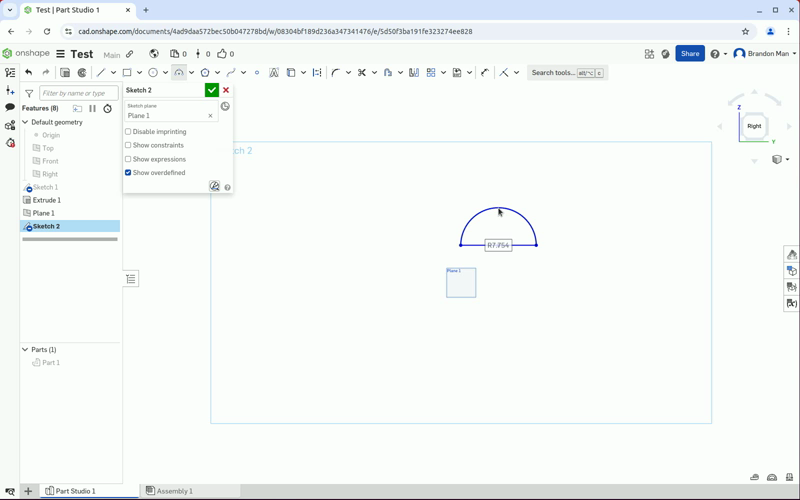
mouse_move(515, 225)
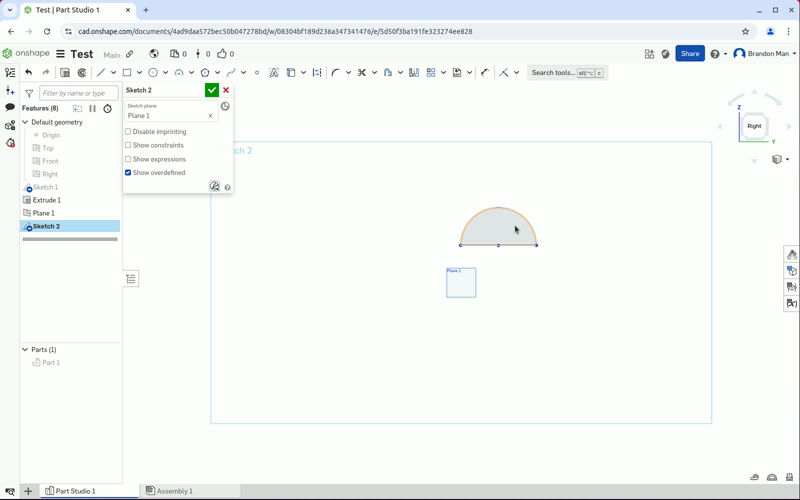
scroll(6)
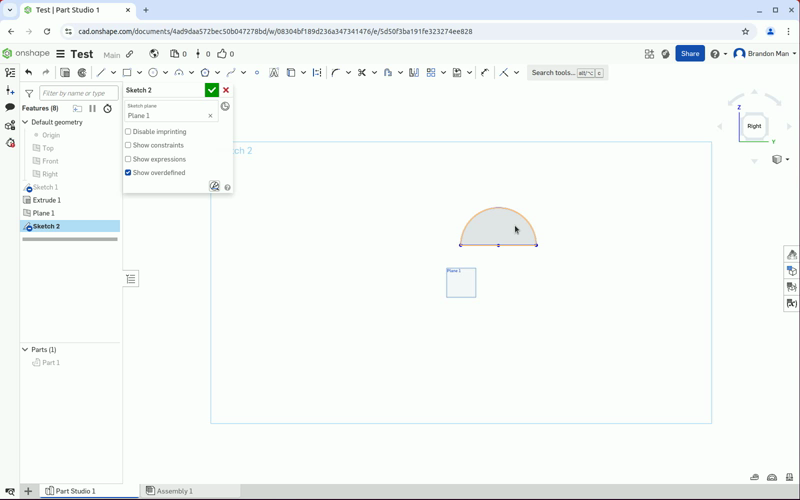
scroll(6)
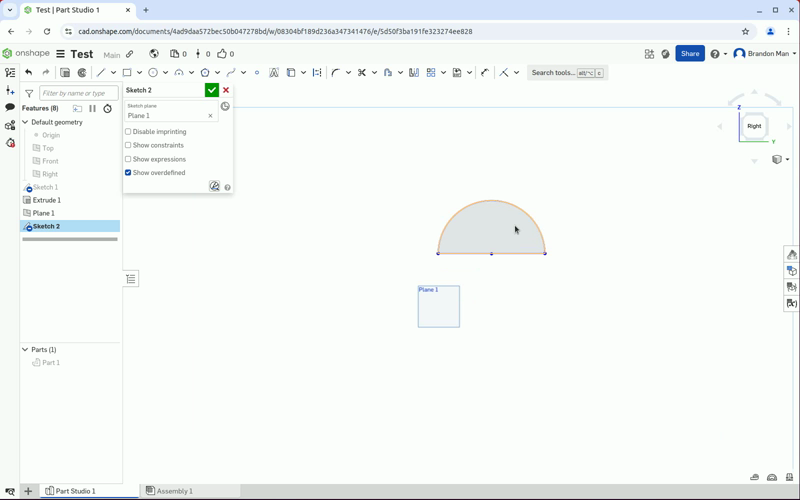
scroll(6)
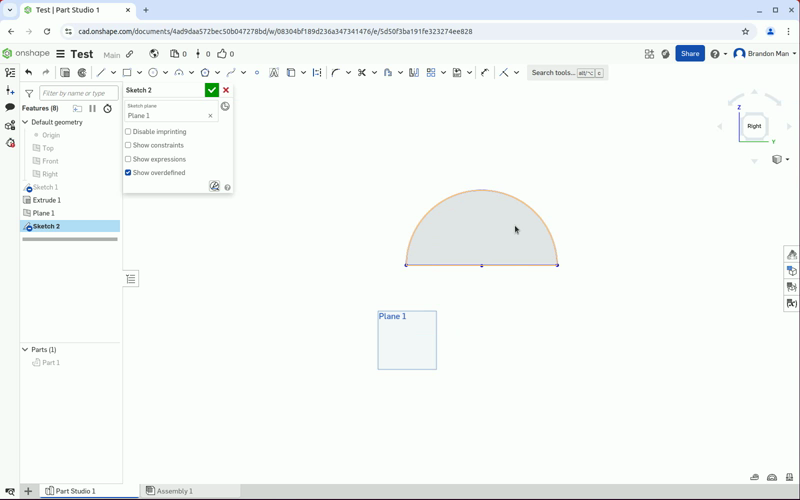
scroll(6)
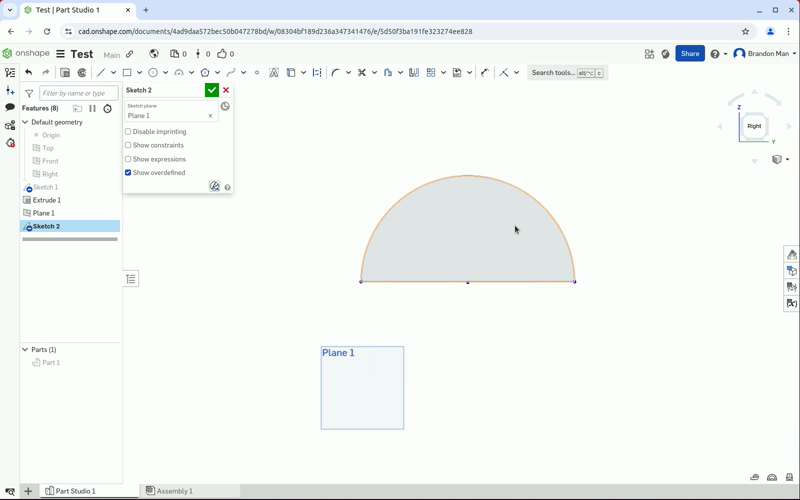
scroll(6)
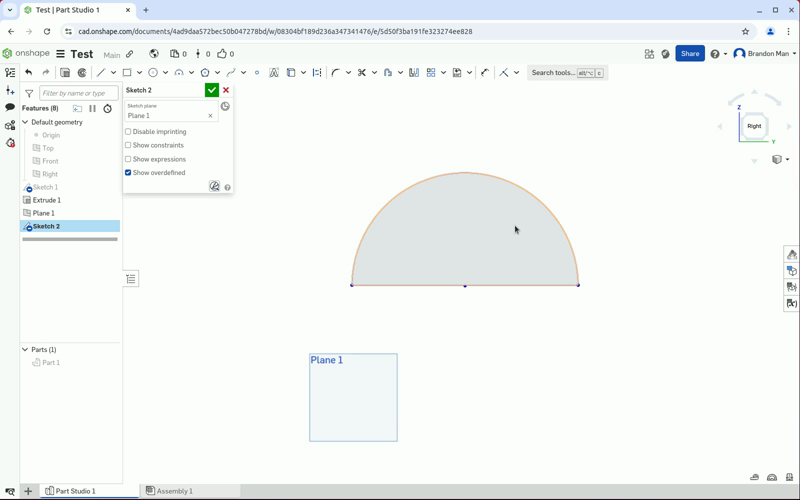
scroll(6)
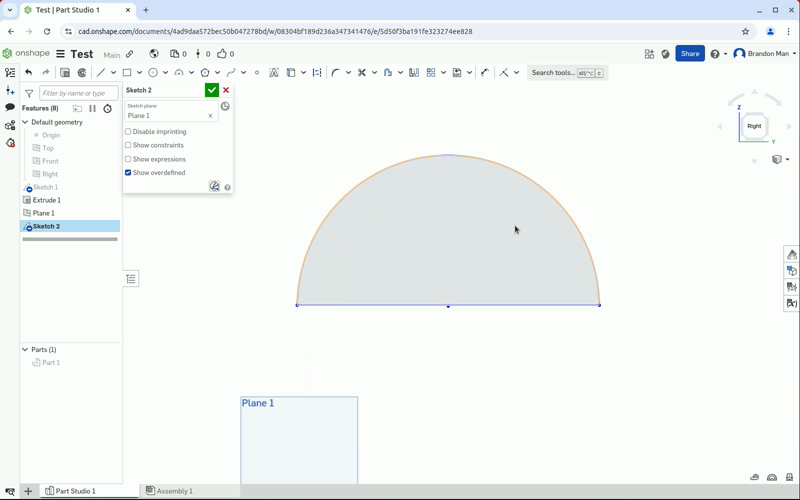
scroll(6)
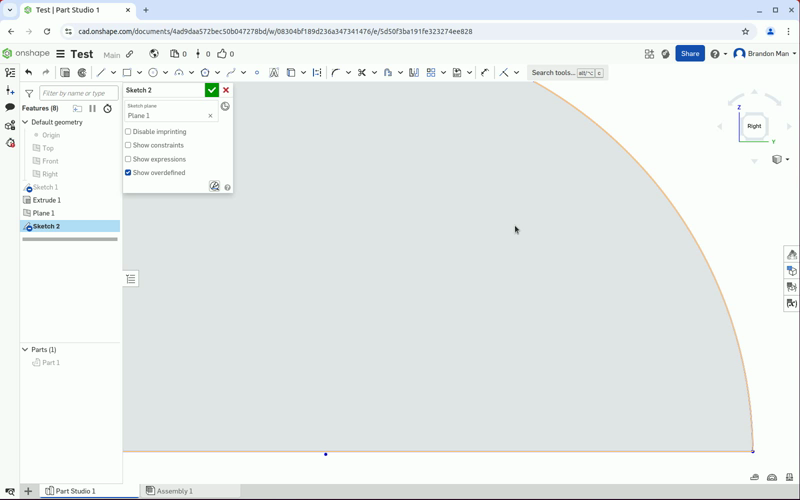
click(515, 225)
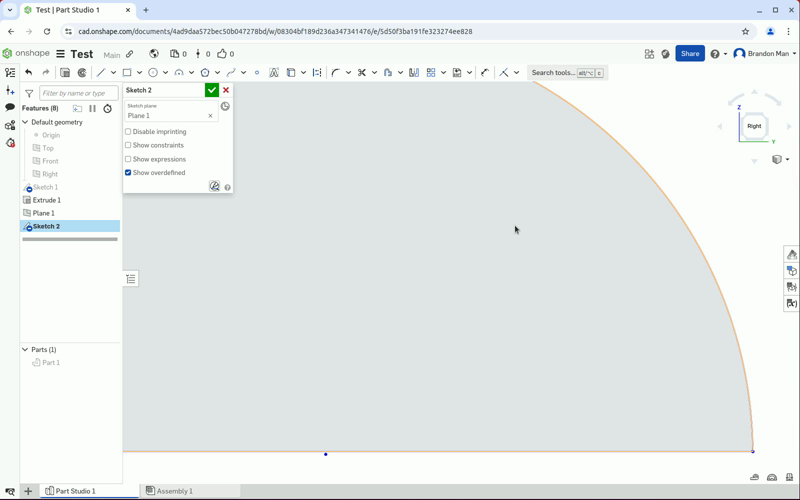
scroll(-6)
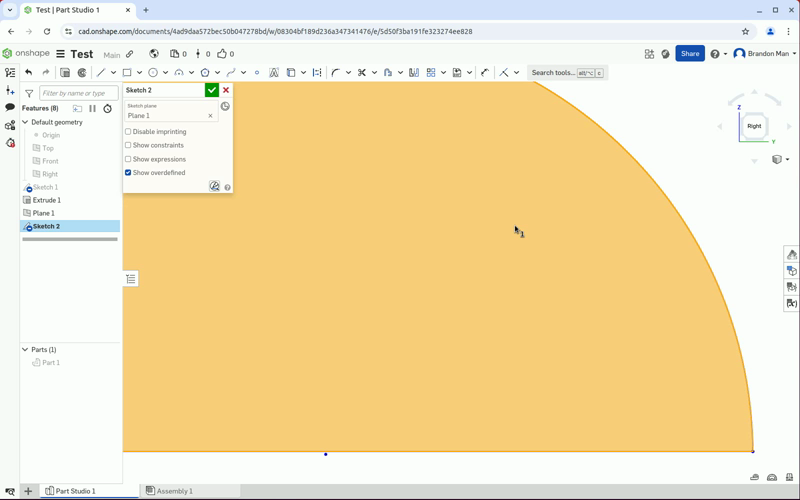
scroll(-6)
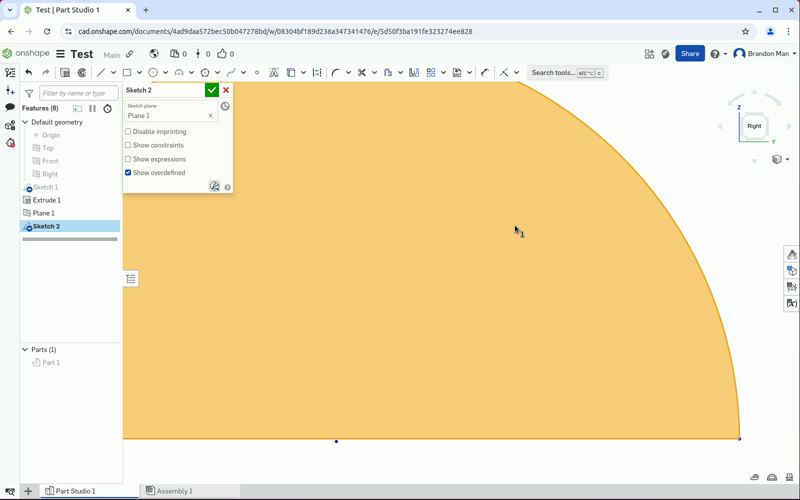
scroll(-6)
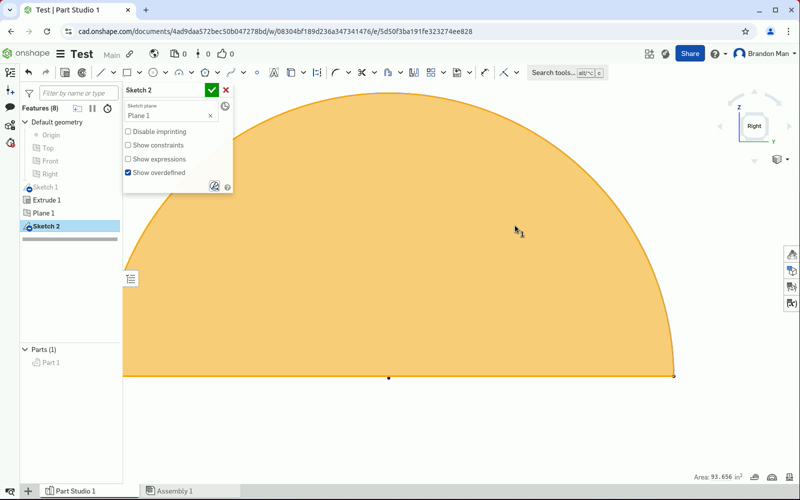
scroll(-6)
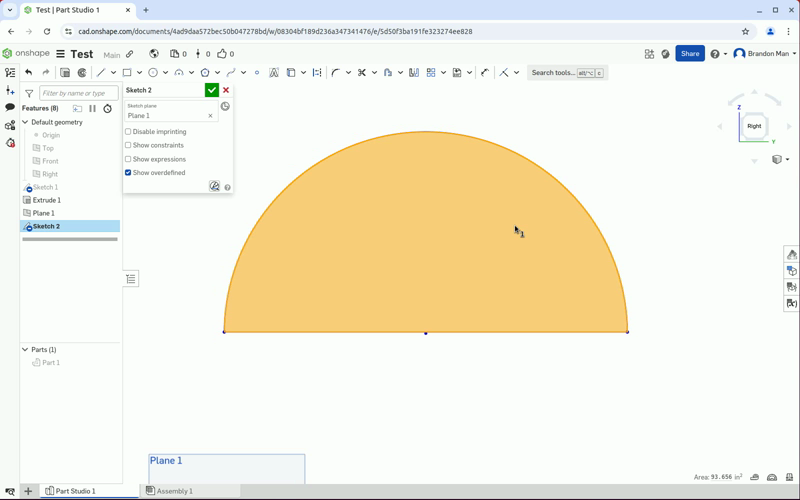
scroll(-6)
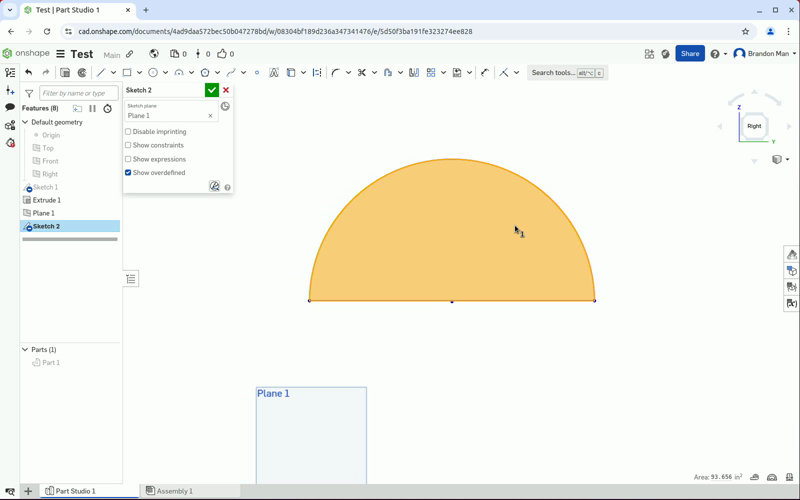
scroll(-6)
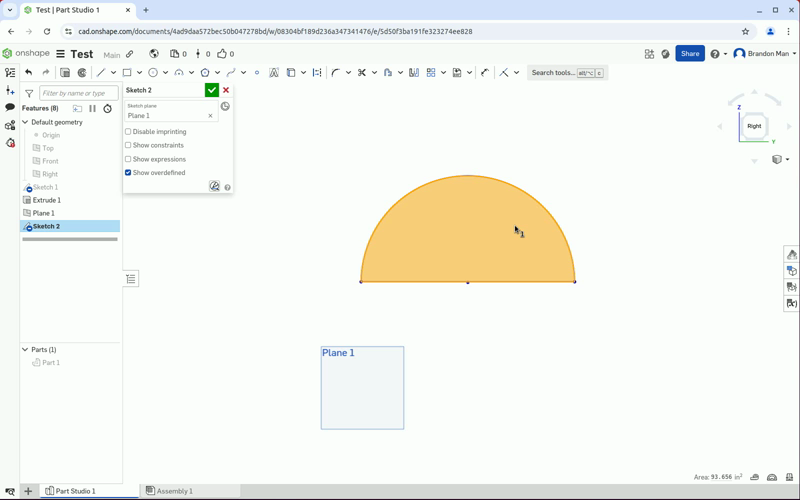
scroll(-6)
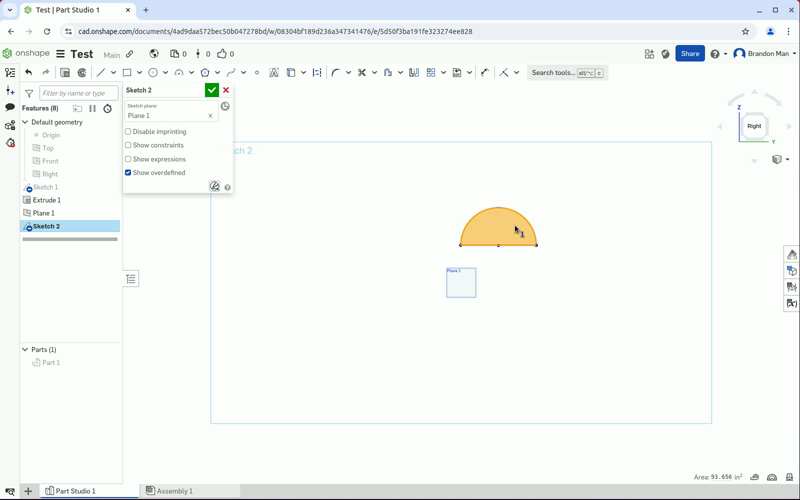
mouse_move(73, 352)
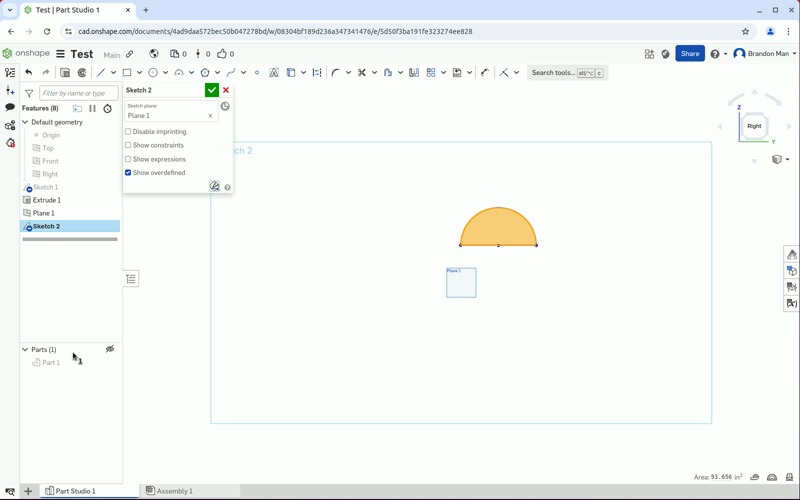
key(shift+y)
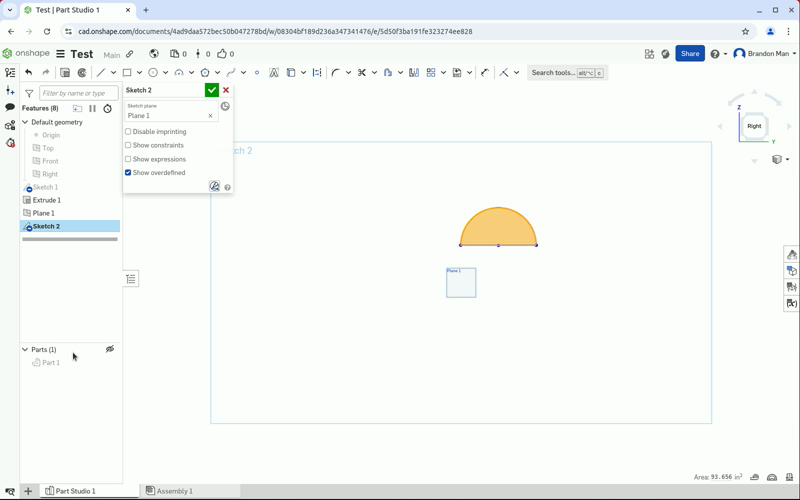
key(shift+e)
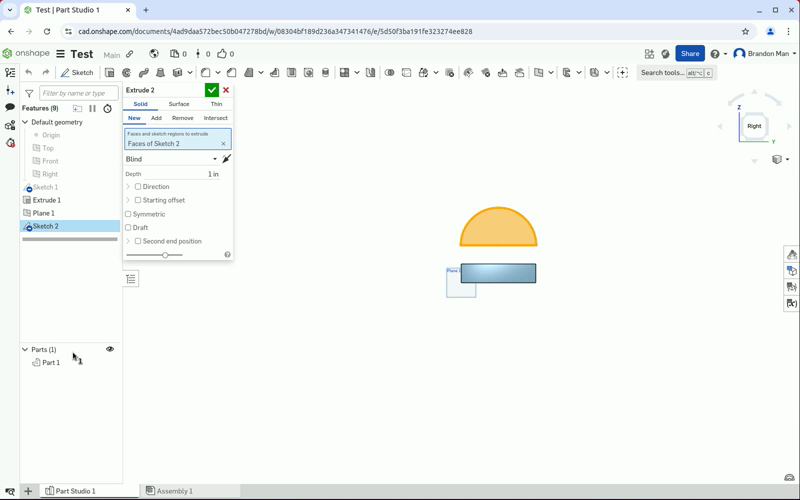
mouse_move(143, 106)
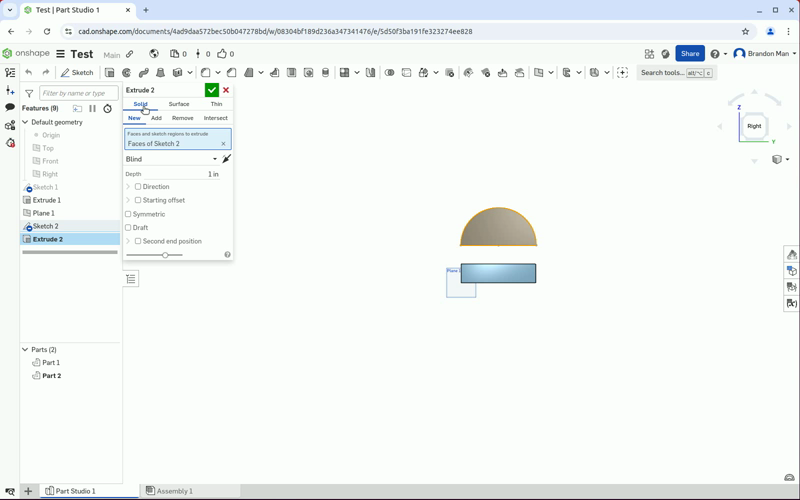
click(143, 106)
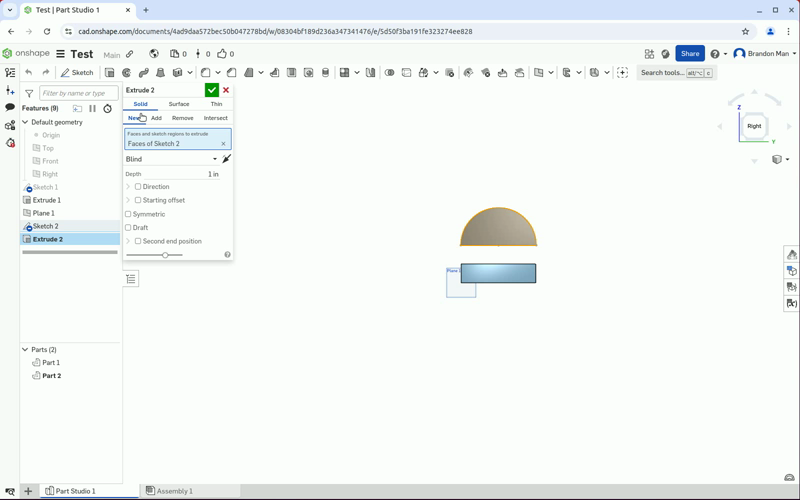
mouse_move(137, 120)
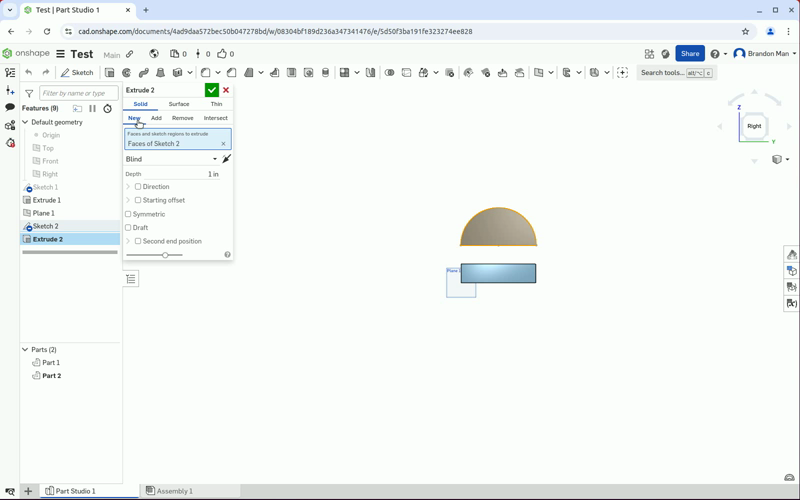
click(137, 120)
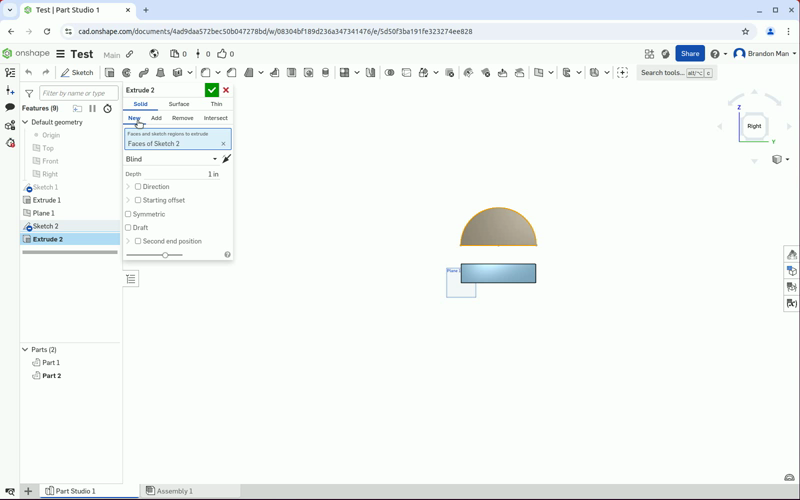
key(tab, 4)
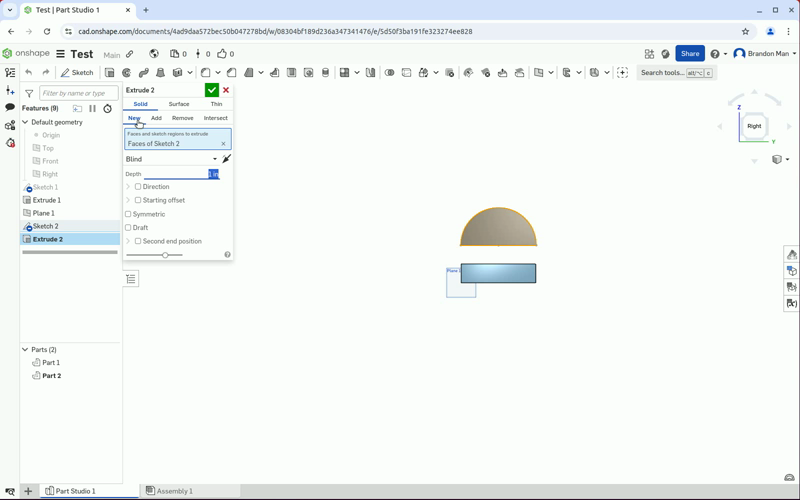
text(-7.703)
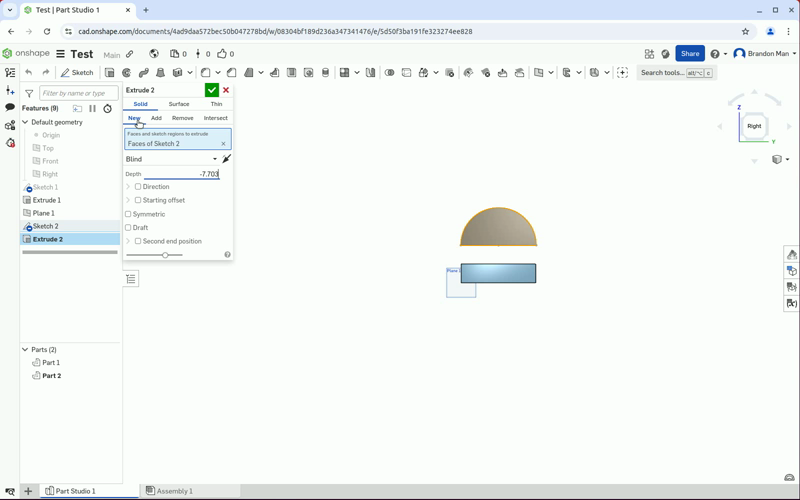
key(enter)
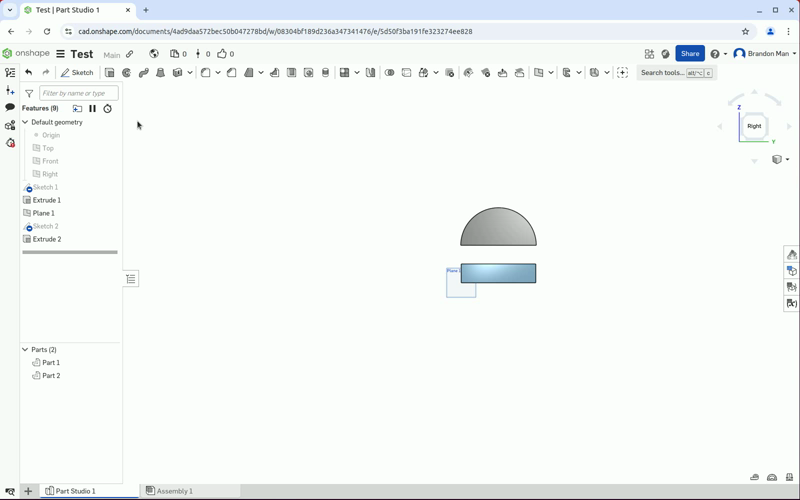
key(shift+h)
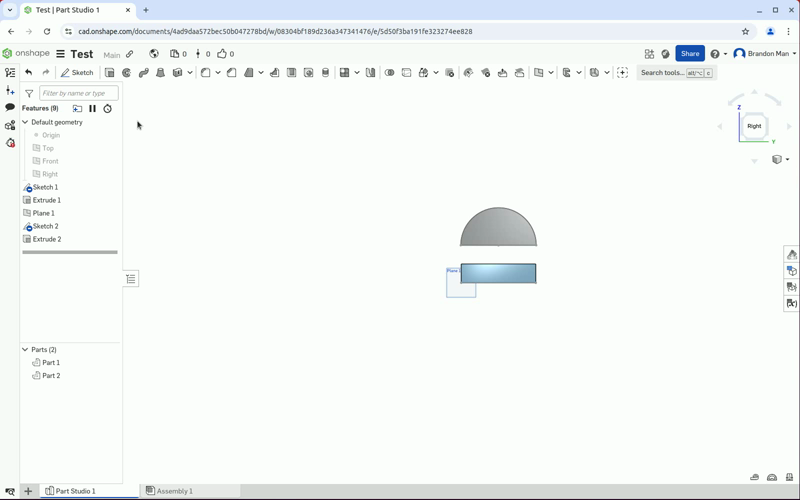
key(shift+h)
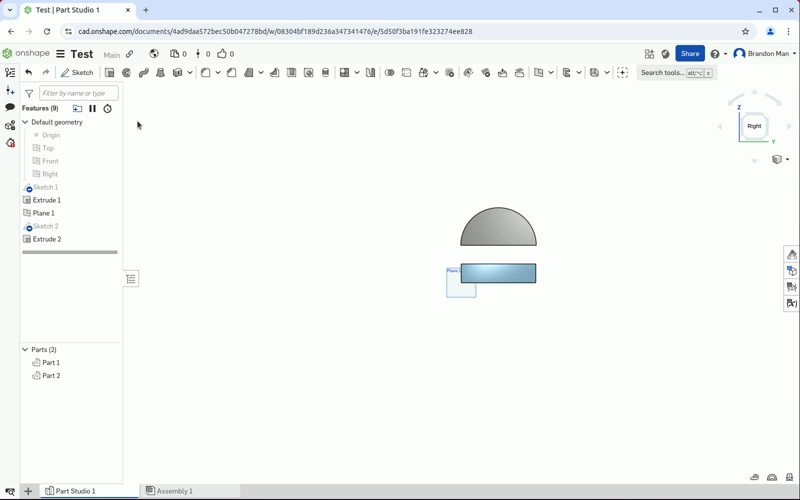
mouse_move(73, 189)
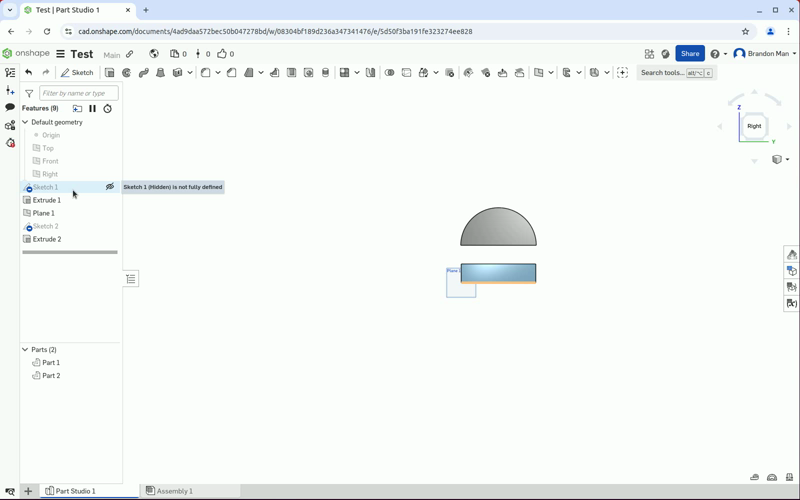
click(73, 189)
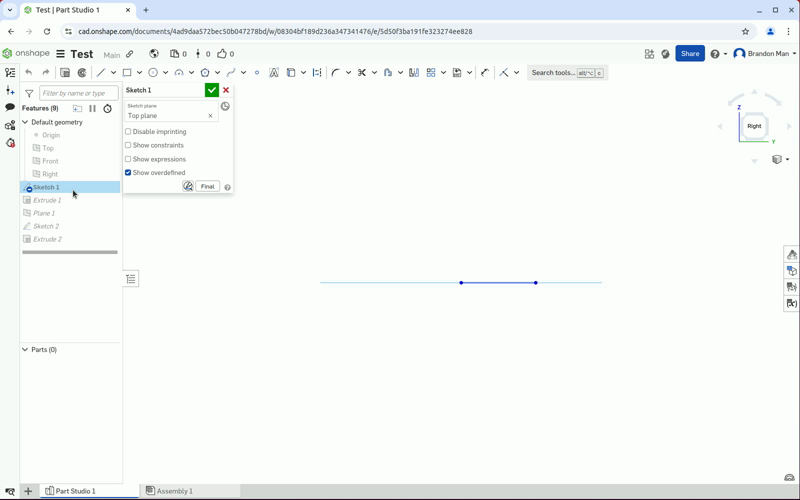
mouse_move(229, 92)
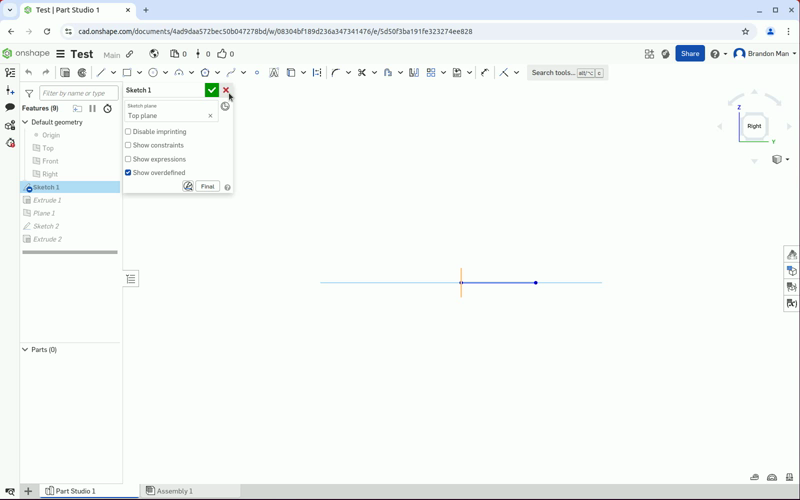
click(229, 92)
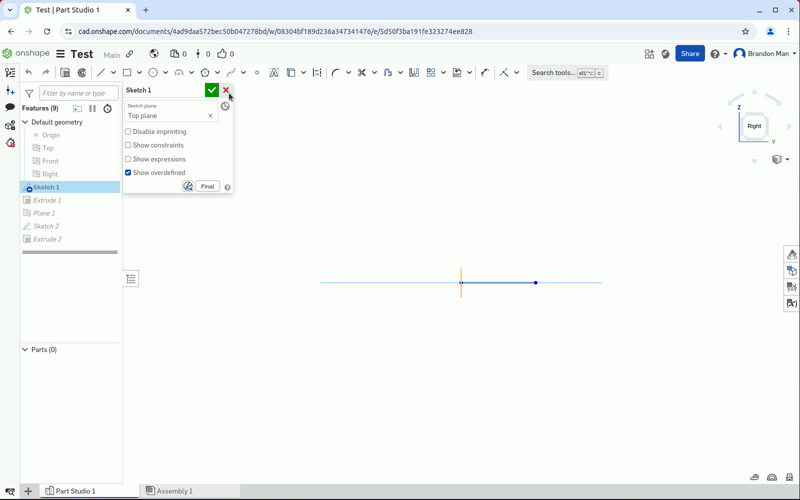
key(shift+s)
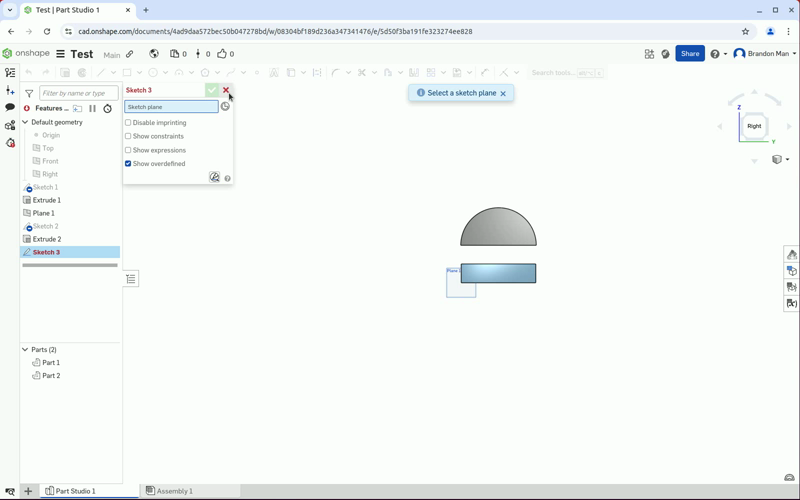
mouse_move(73, 215)
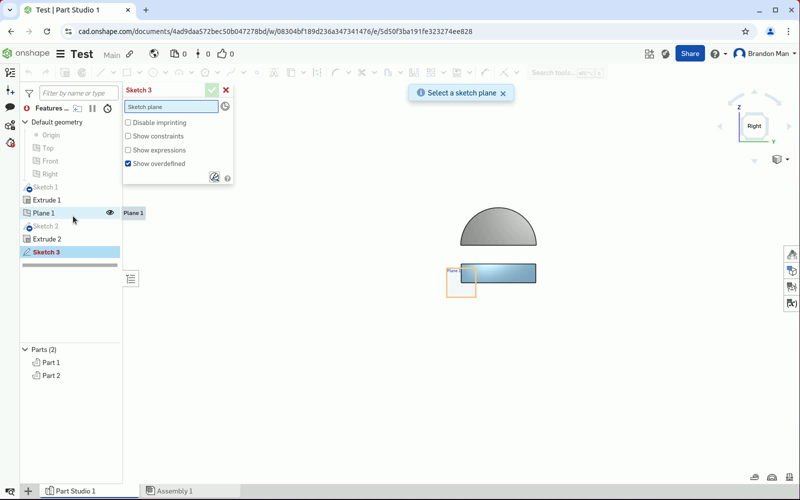
click(73, 215)
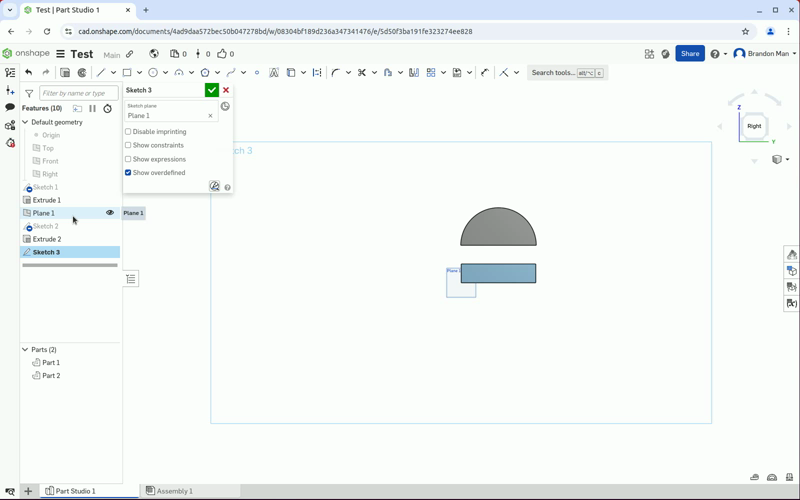
mouse_move(73, 352)
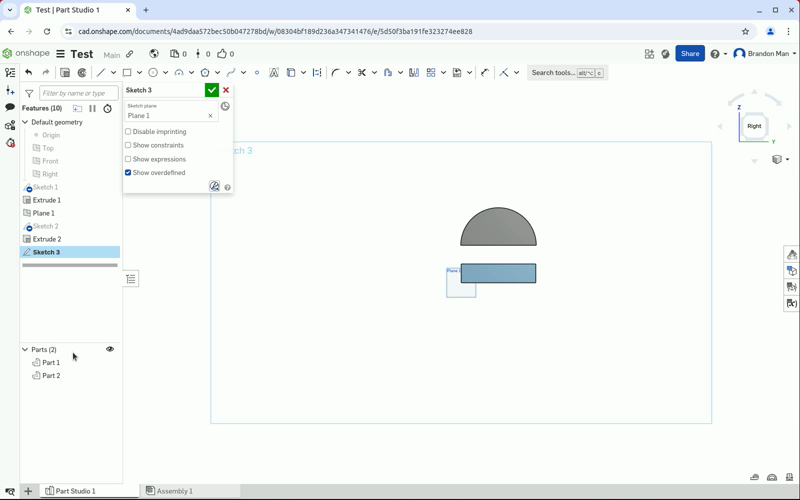
key(y)
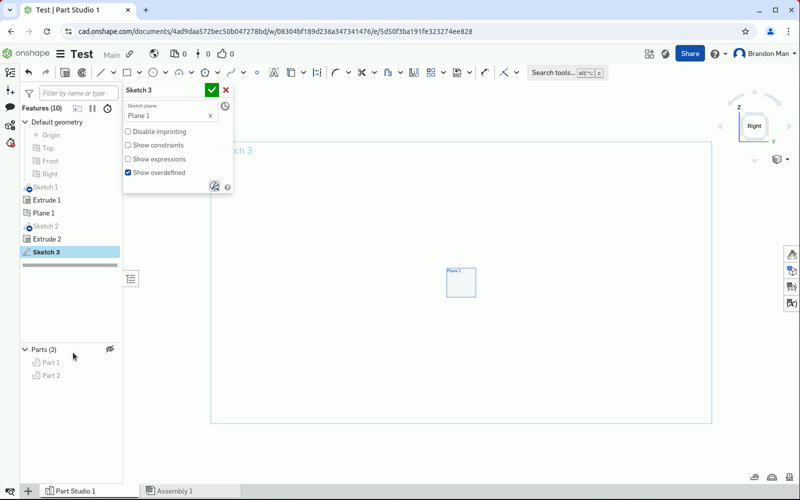
key(l)
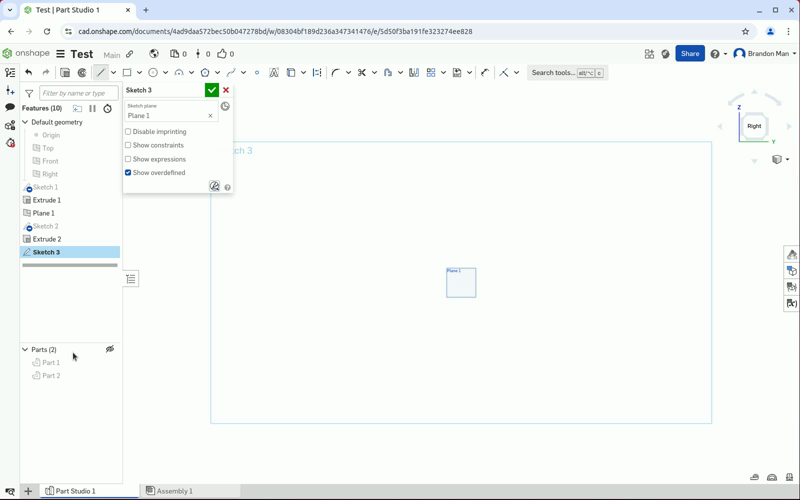
key_down(shift)
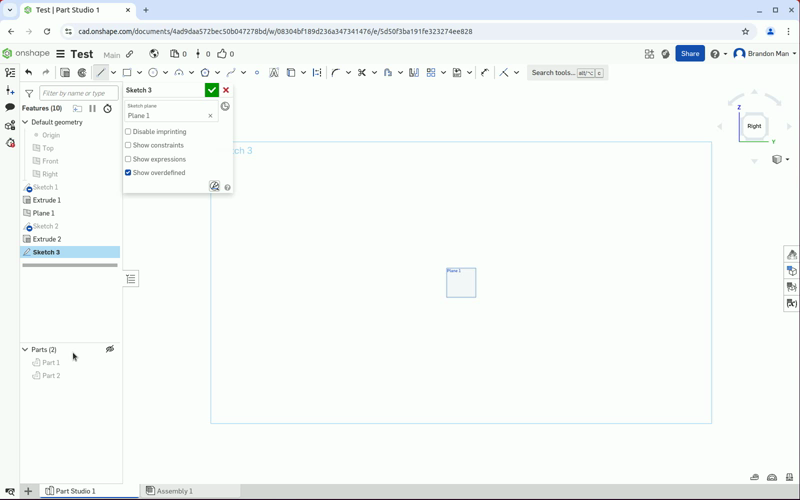
mouse_move(460, 264)
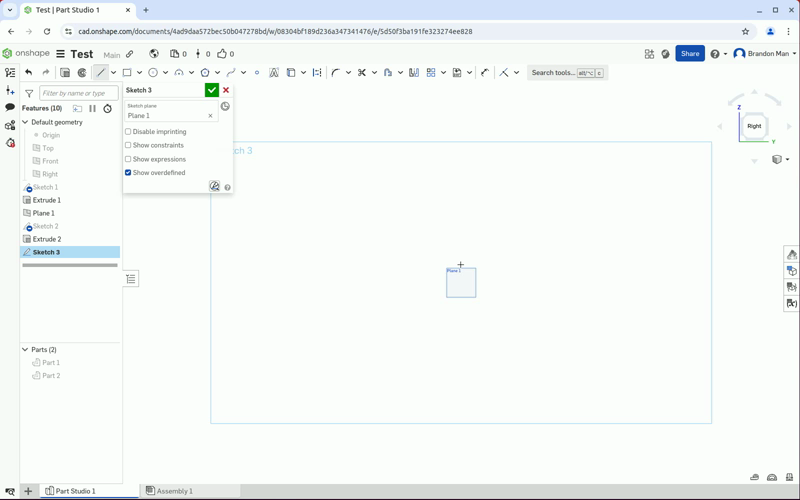
click(460, 264)
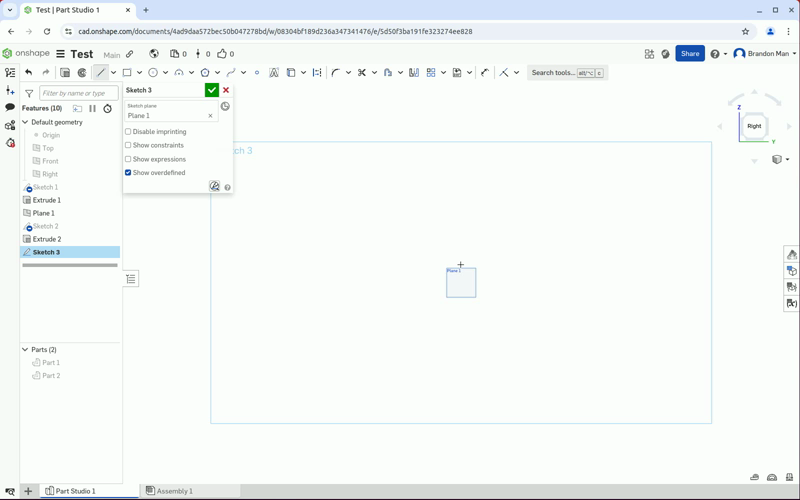
key_up(shift)
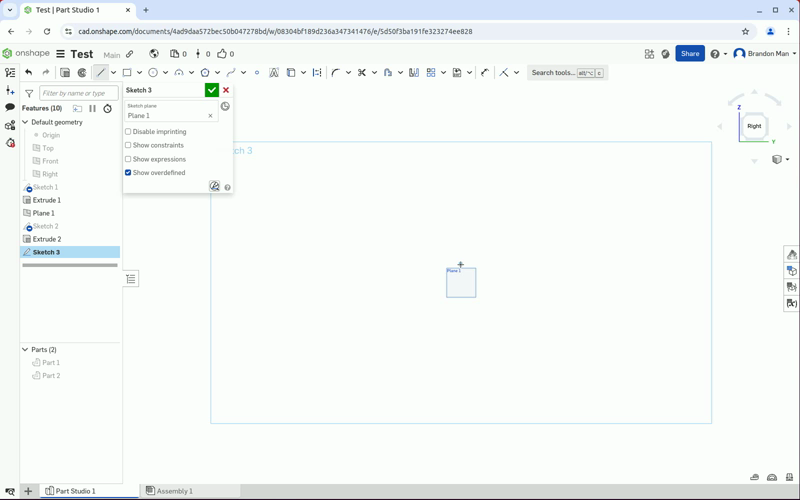
key_down(shift)
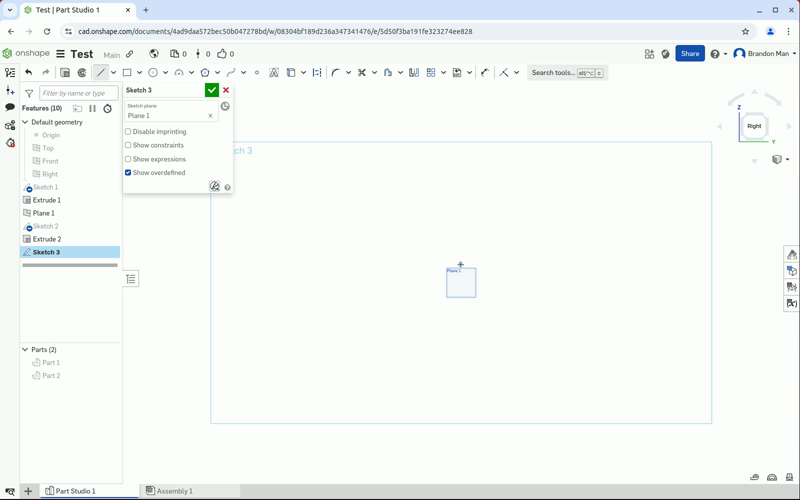
mouse_move(536, 264)
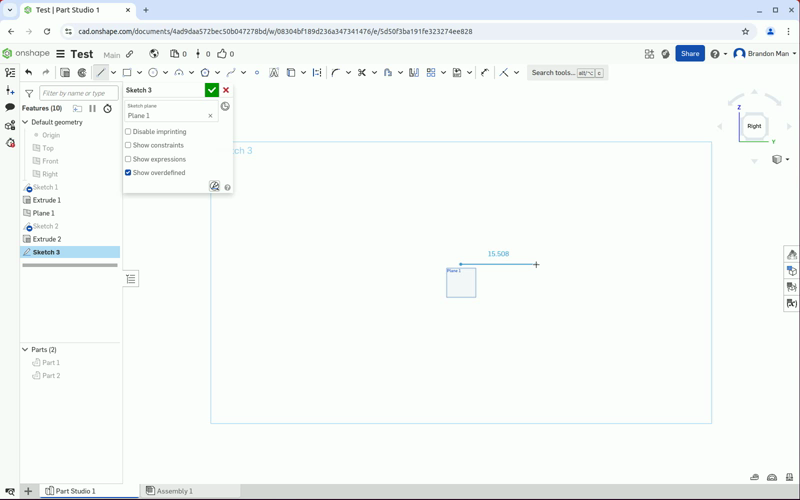
click(536, 264)
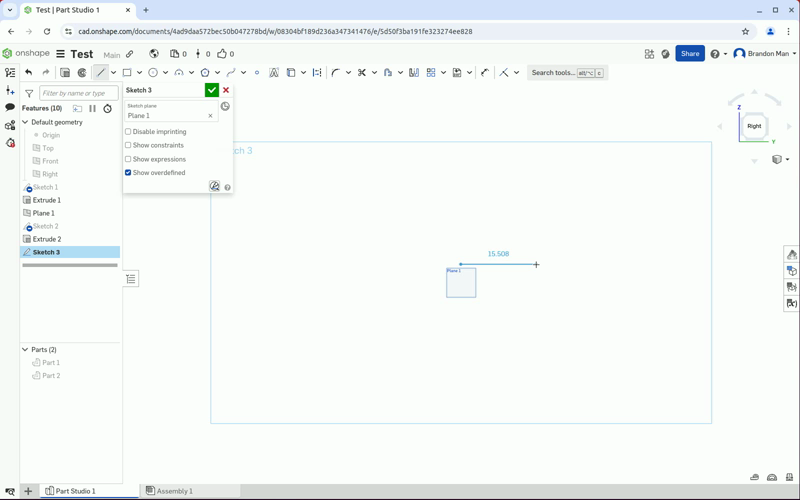
key_up(shift)
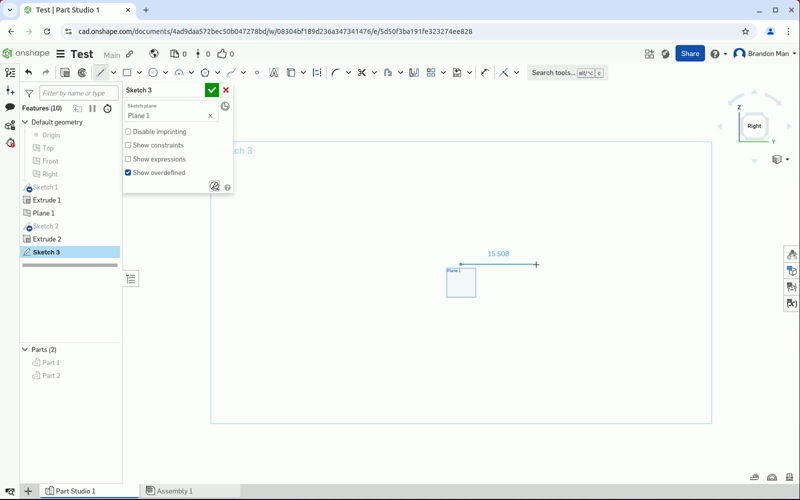
key_down(shift)
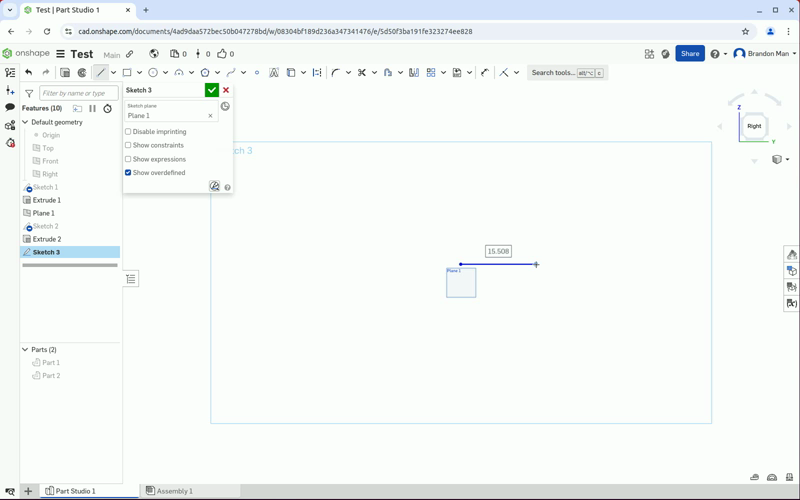
mouse_move(566, 264)
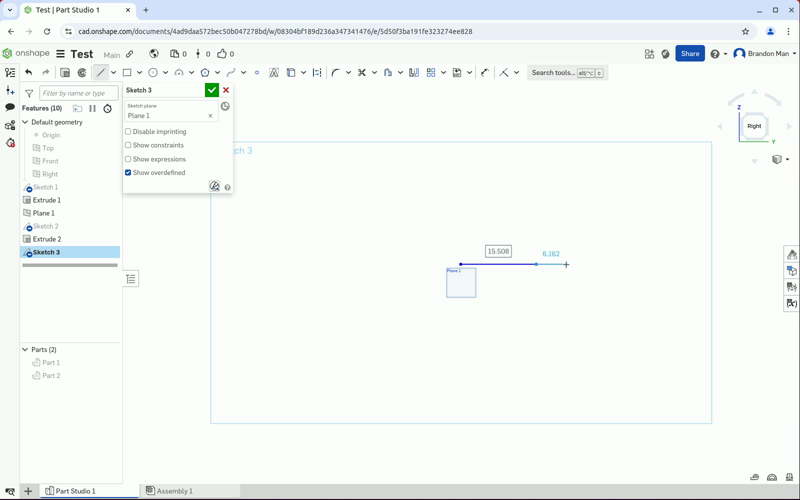
mouse_move(536, 245)
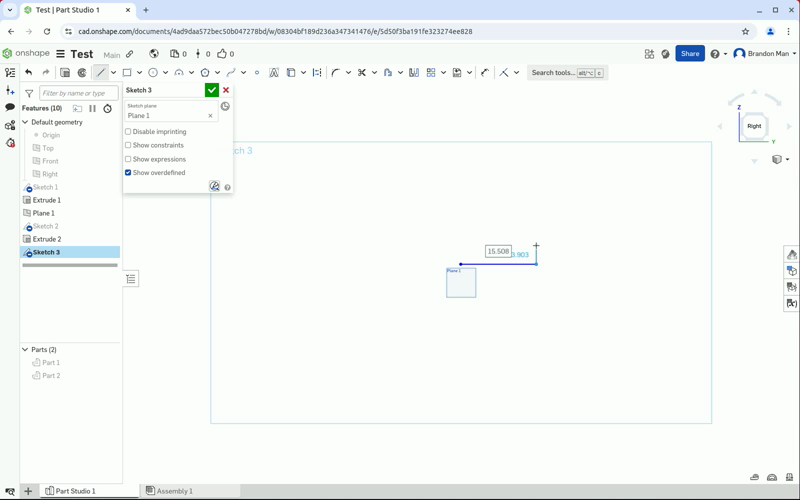
click(536, 245)
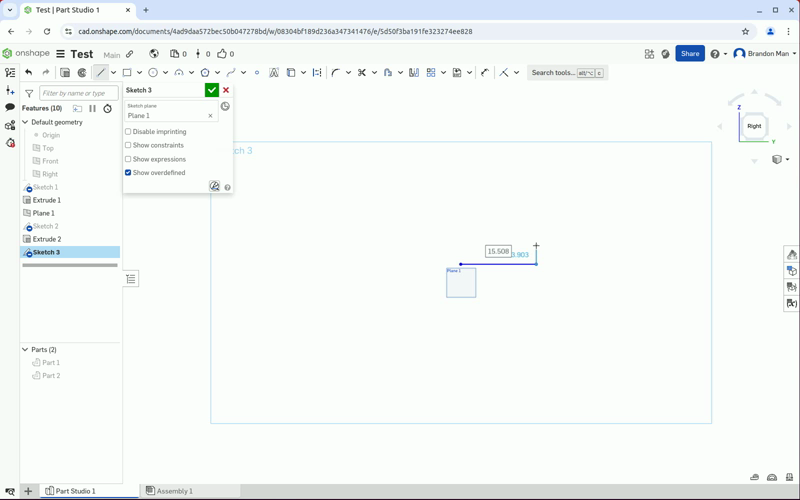
key_up(shift)
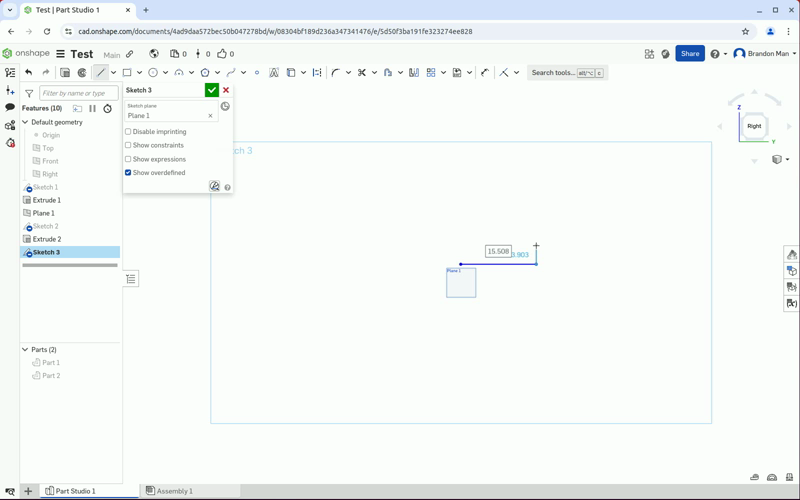
key_down(shift)
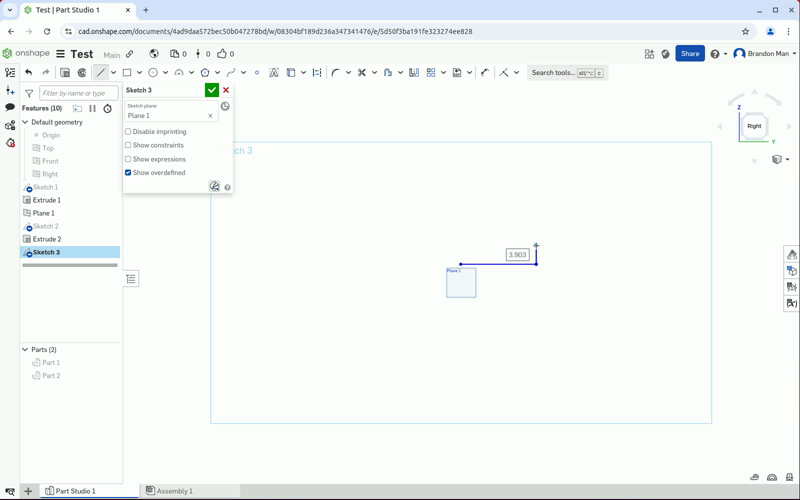
mouse_move(460, 245)
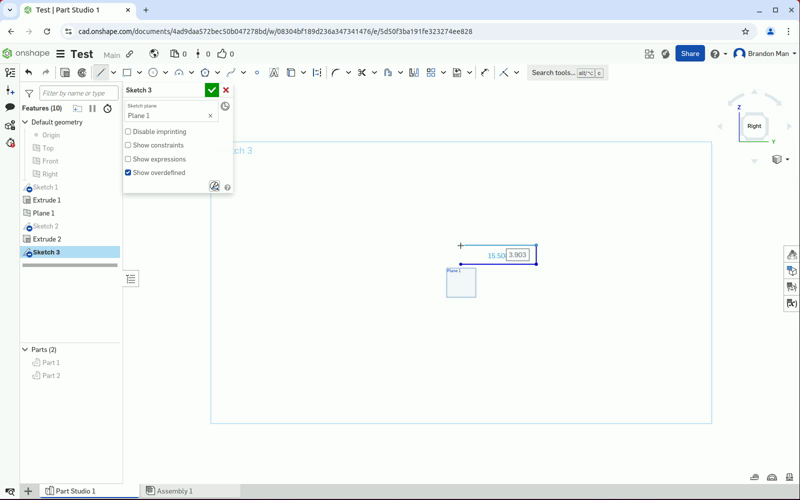
click(460, 245)
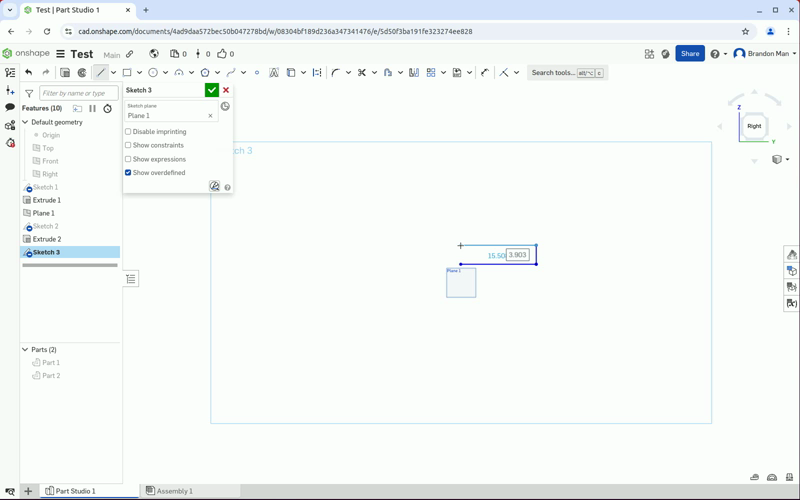
key_up(shift)
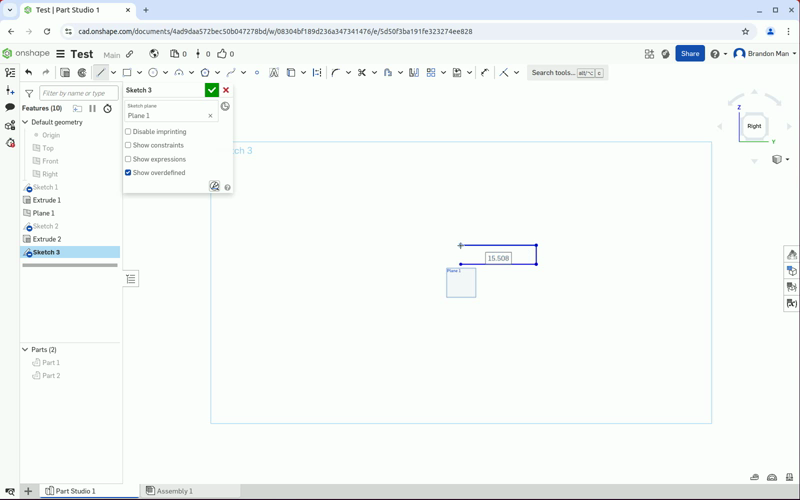
mouse_move(490, 245)
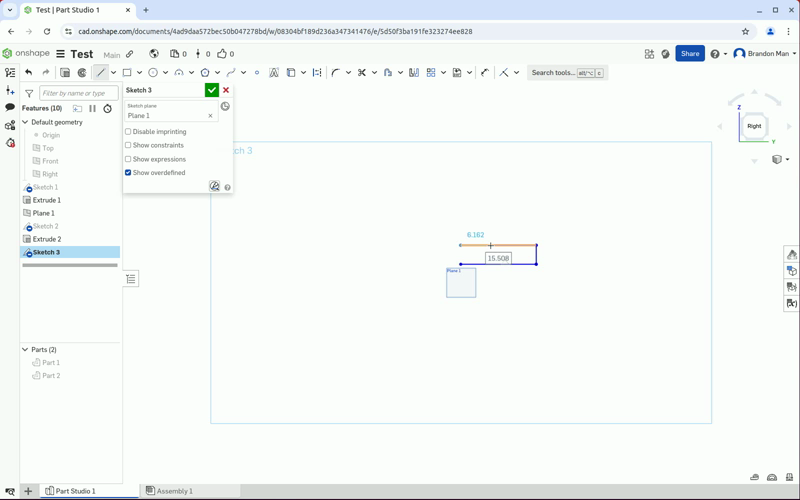
key_down(shift)
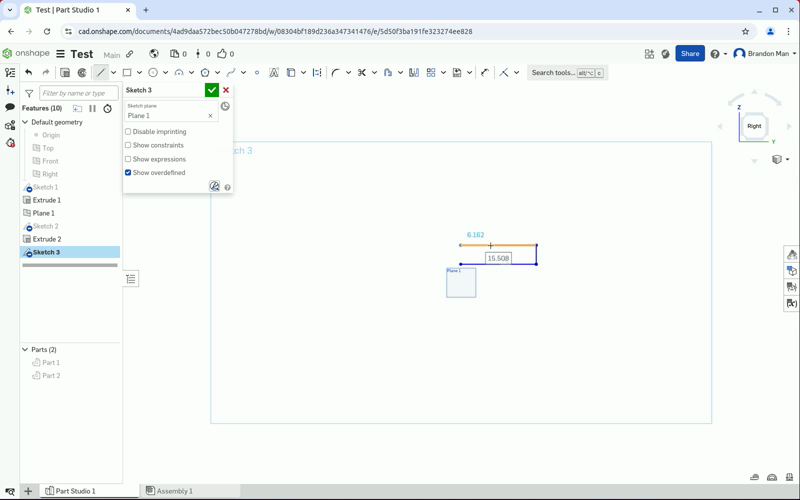
mouse_move(460, 264)
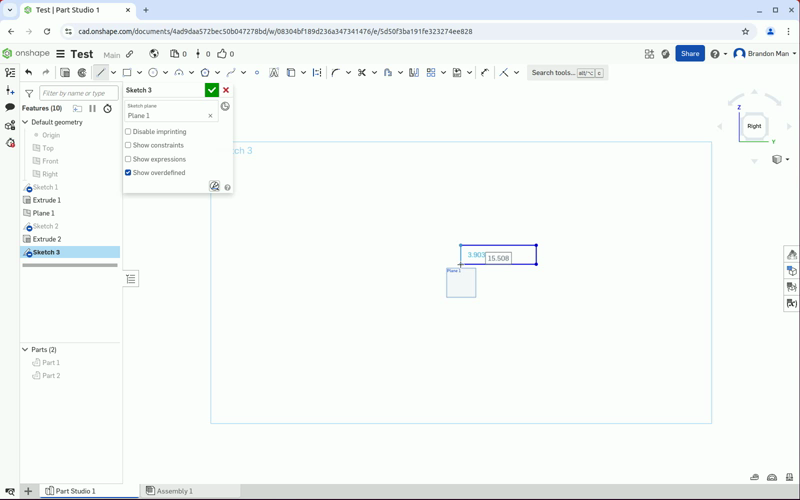
key_up(shift)
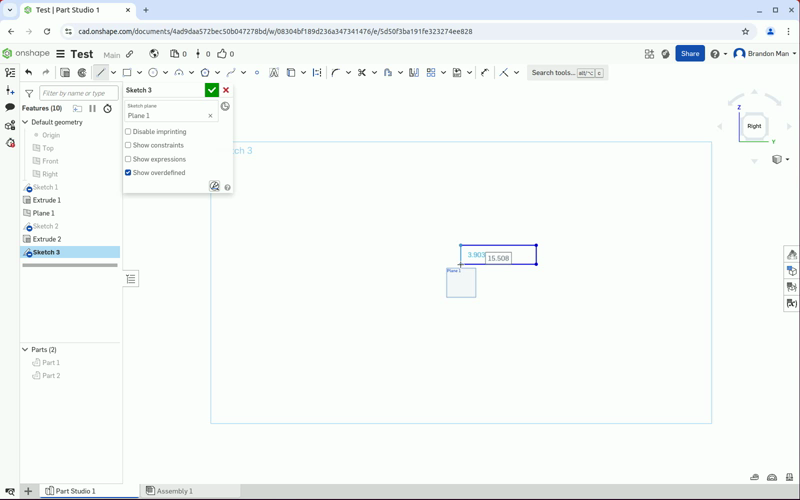
click(460, 264)
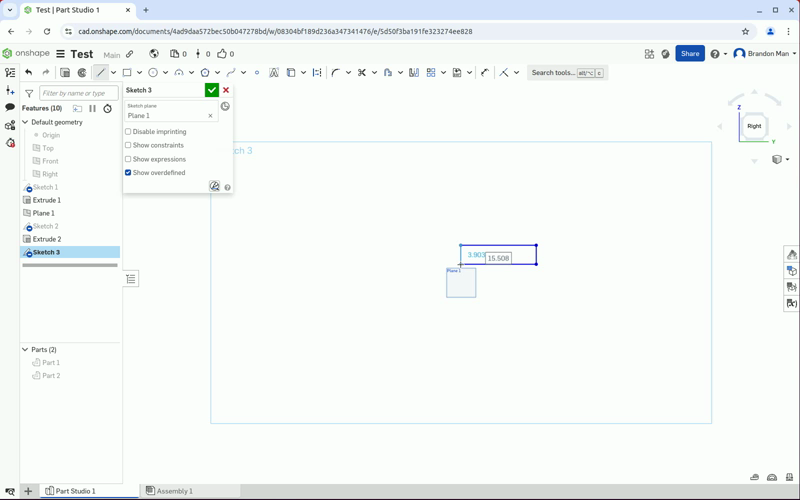
key(esc)
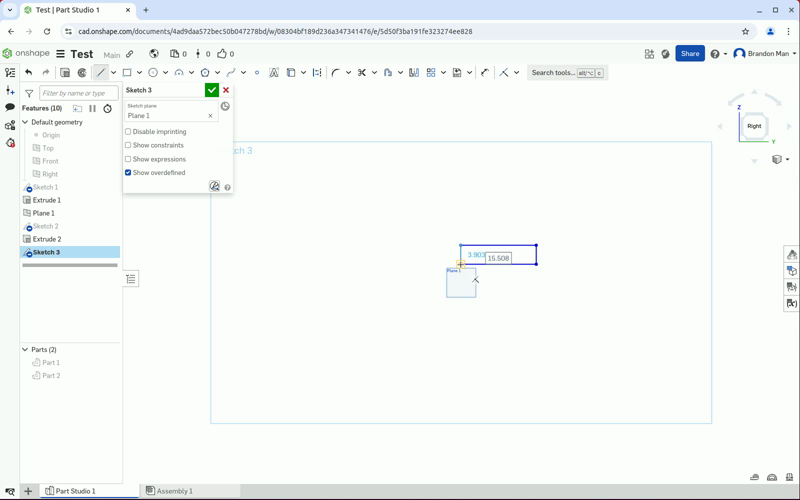
mouse_move(504, 251)
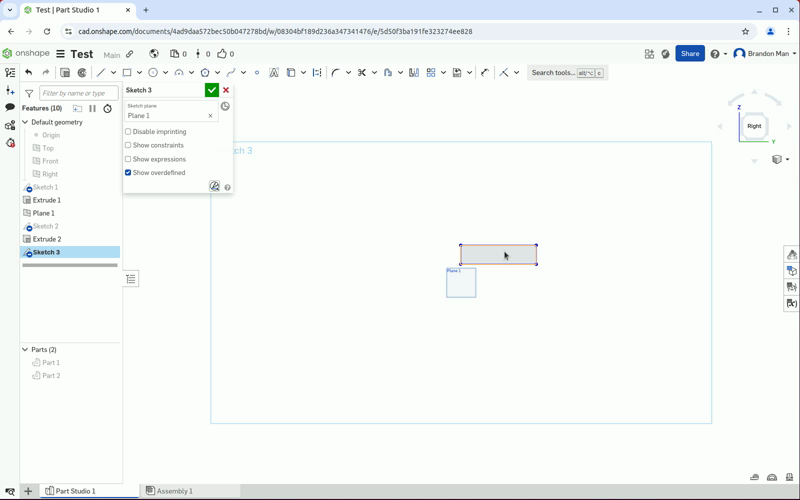
scroll(6)
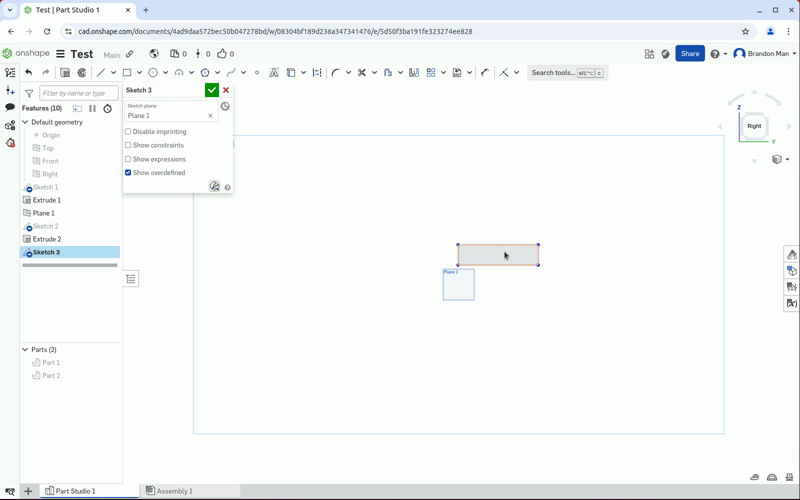
scroll(6)
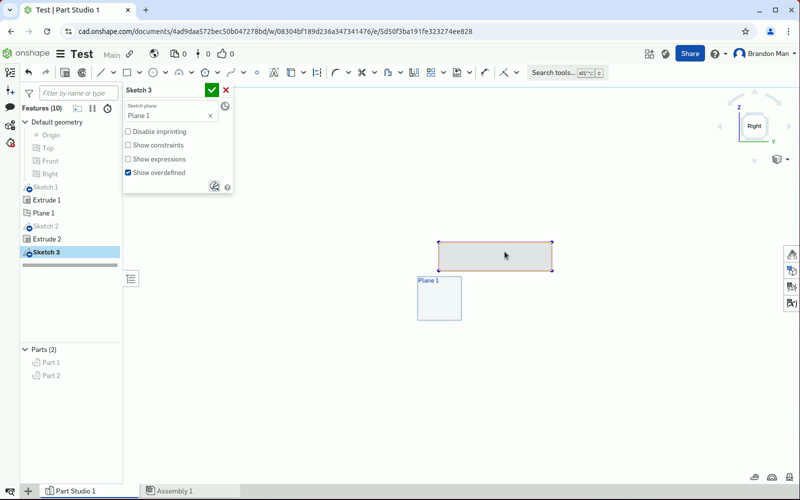
scroll(6)
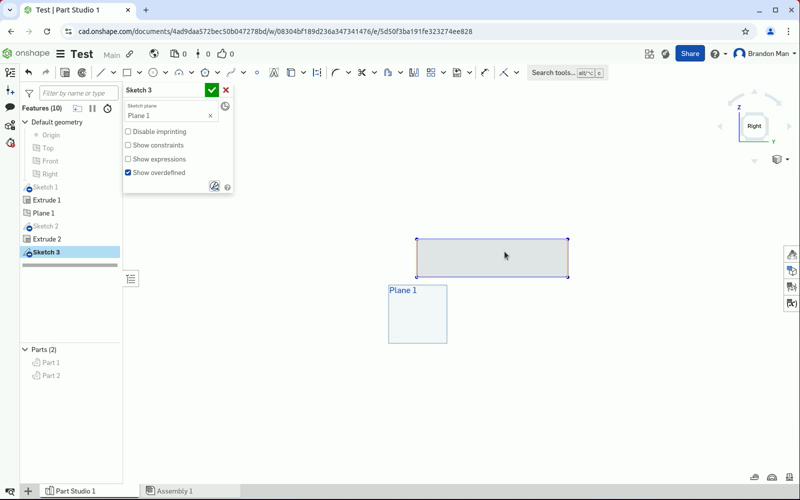
scroll(6)
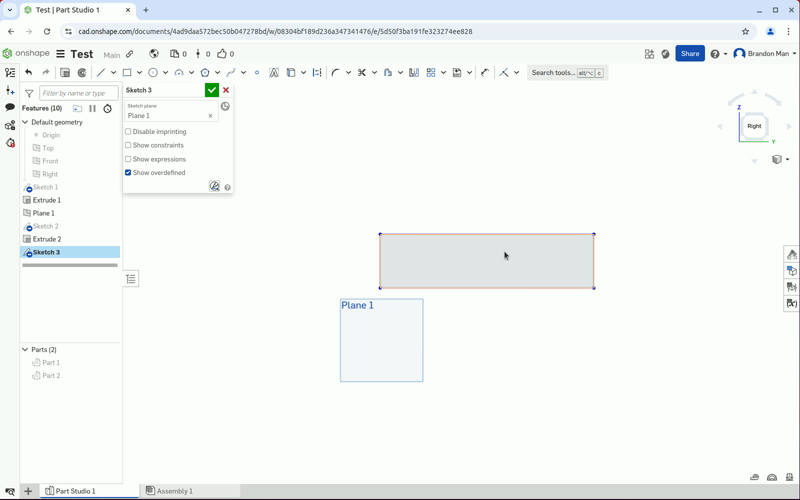
scroll(6)
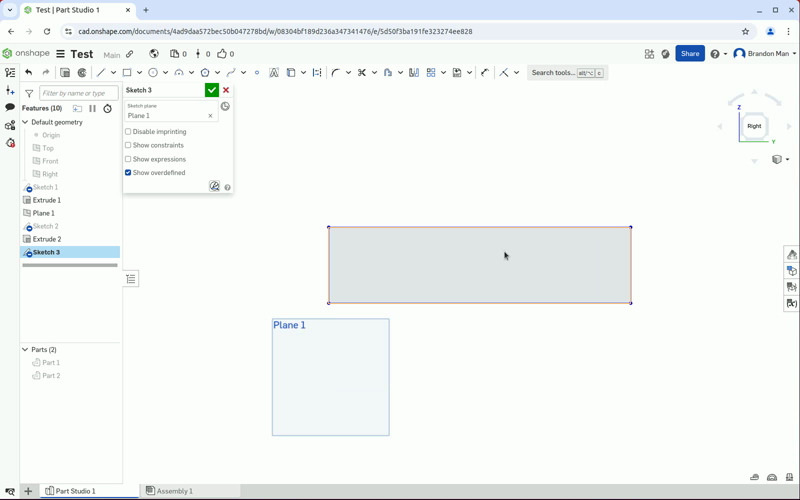
scroll(6)
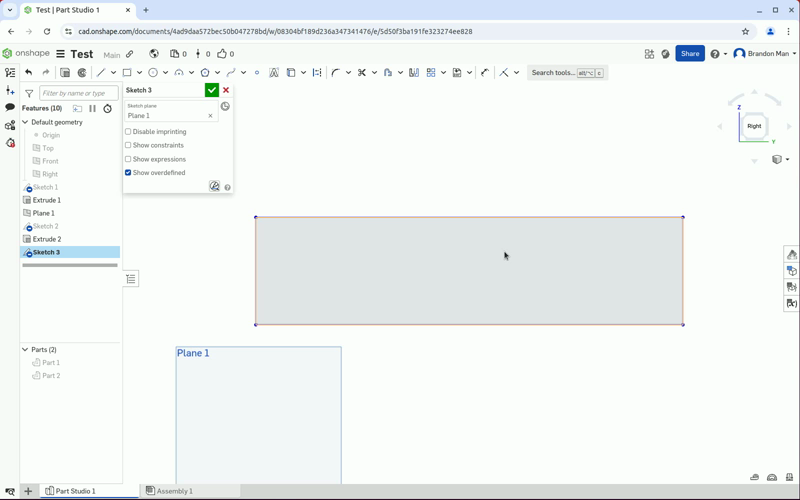
scroll(6)
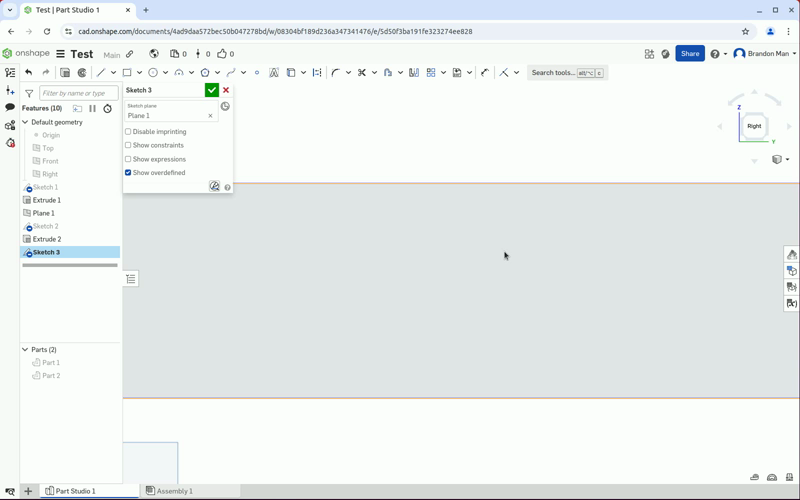
click(504, 251)
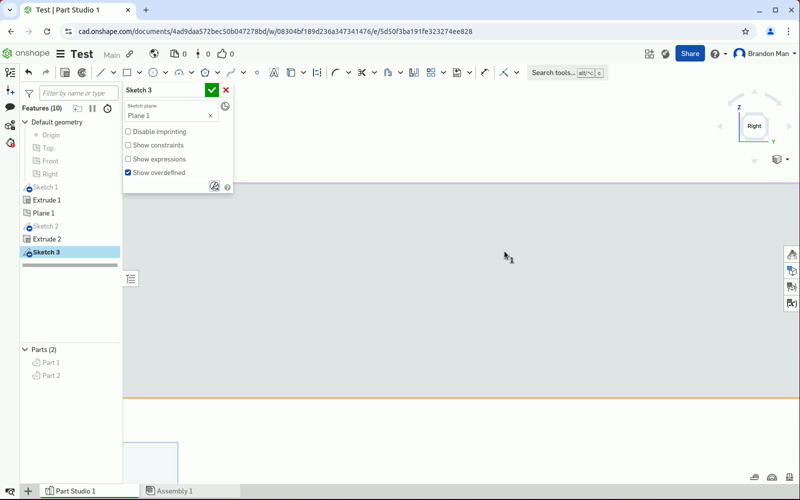
scroll(-6)
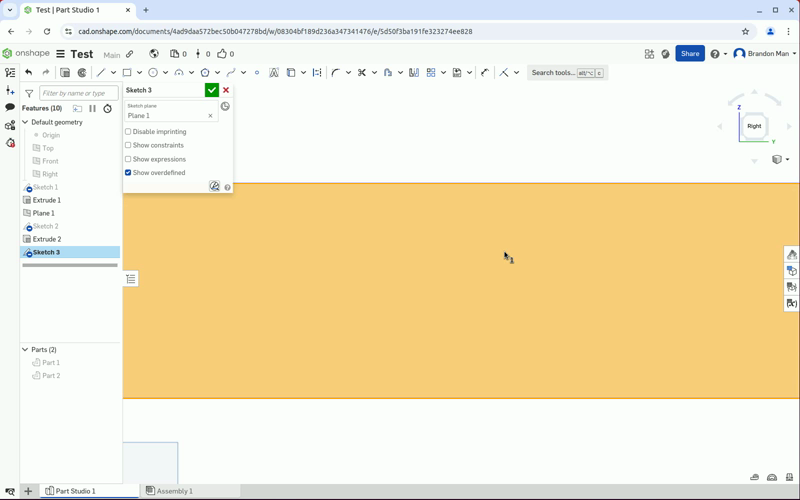
scroll(-6)
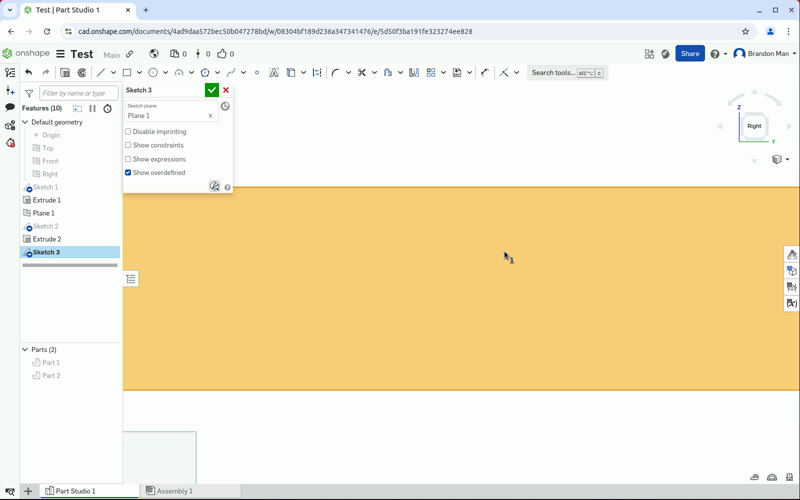
scroll(-6)
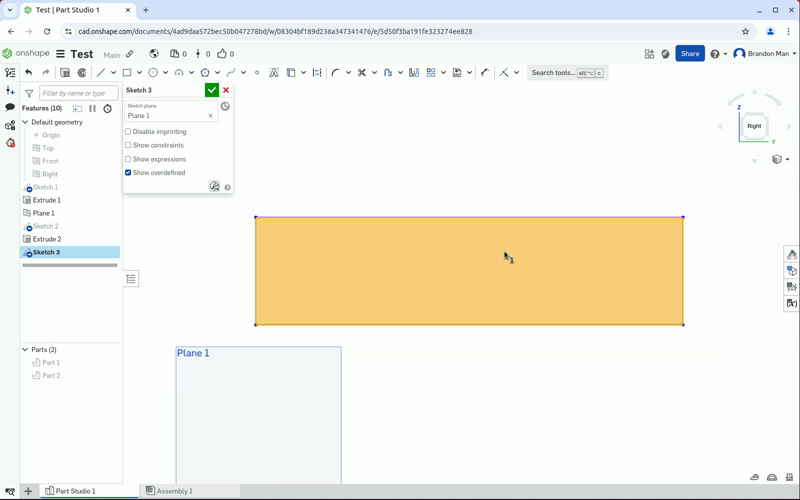
scroll(-6)
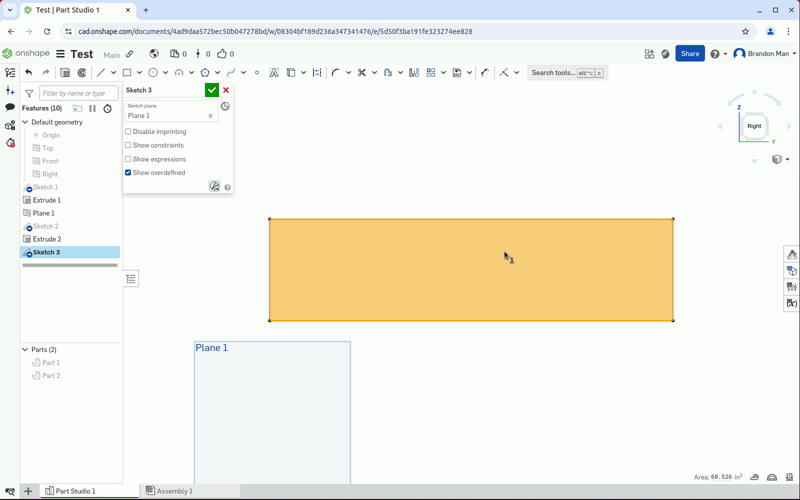
scroll(-6)
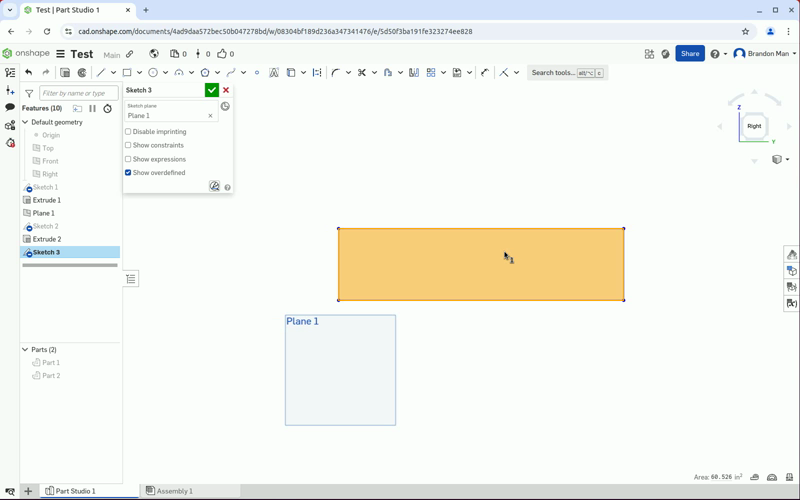
scroll(-6)
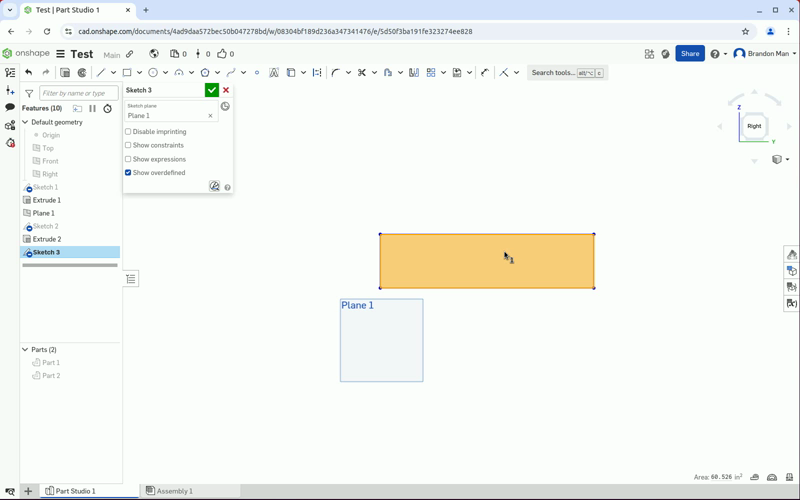
scroll(-6)
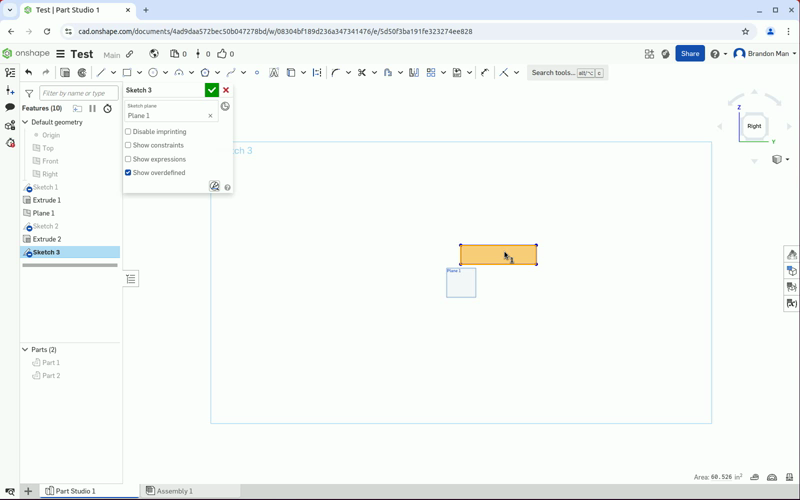
mouse_move(73, 352)
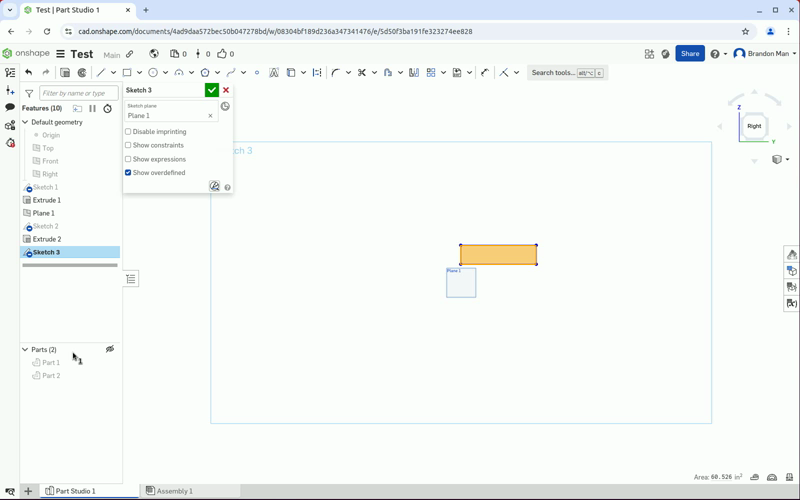
key(shift+y)
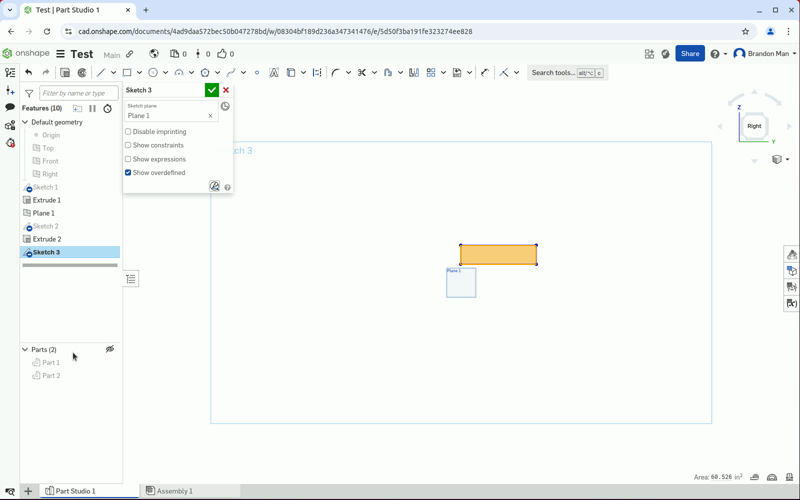
key(shift+e)
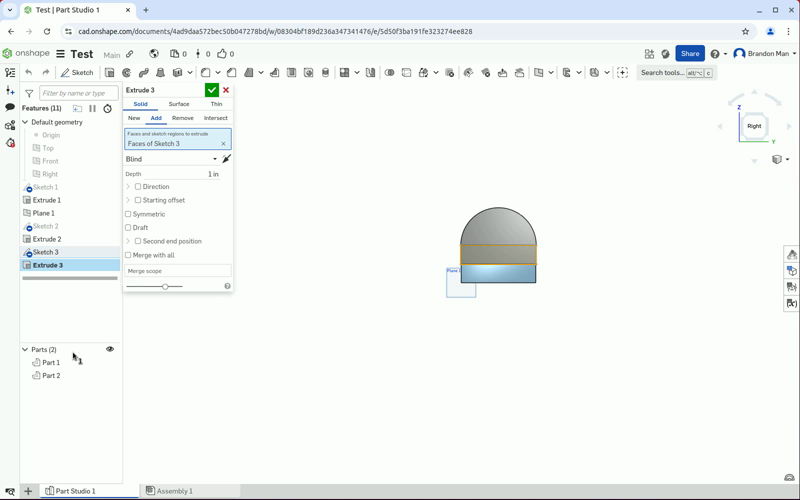
mouse_move(143, 106)
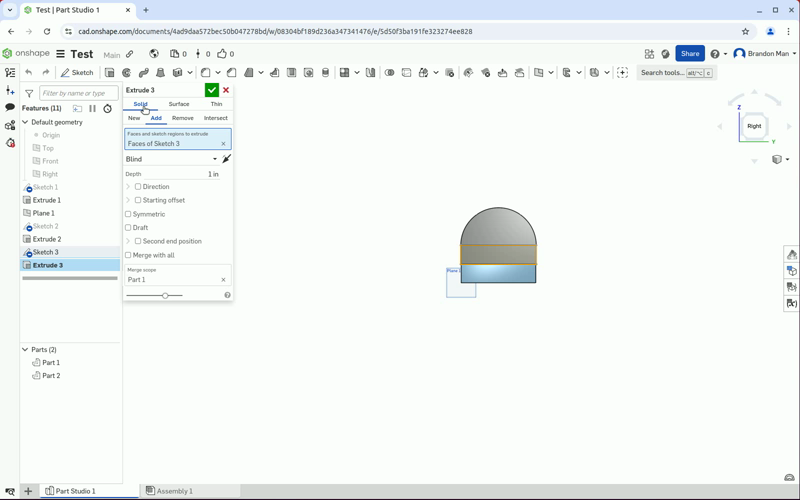
click(143, 106)
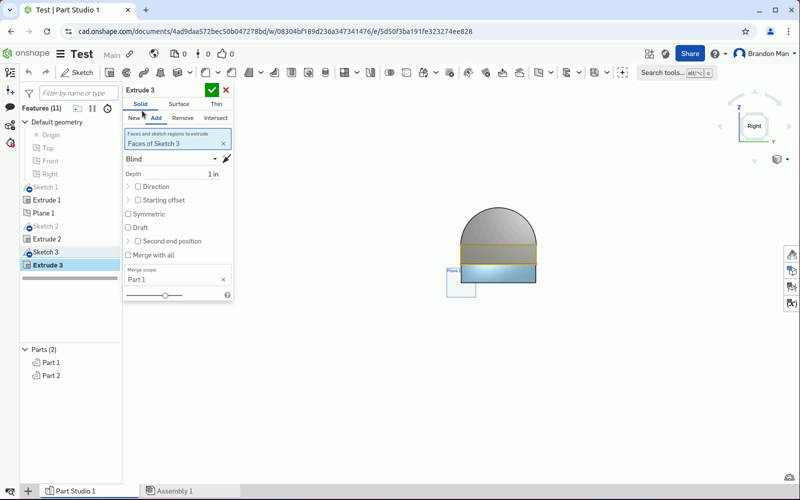
mouse_move(137, 120)
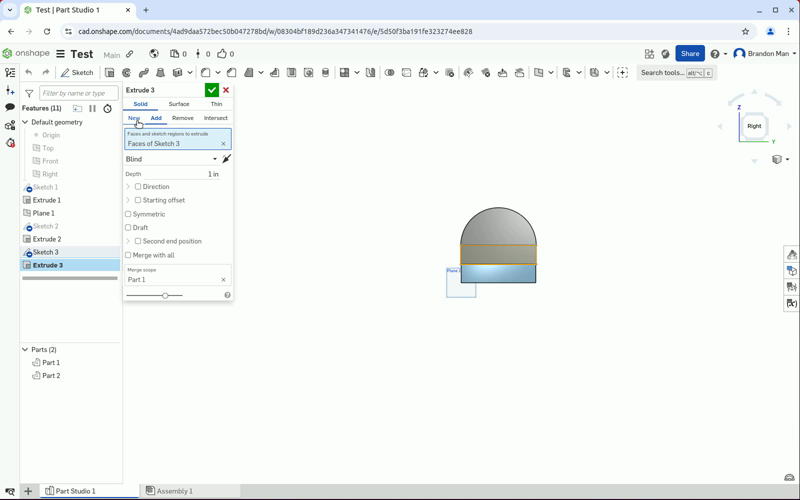
click(137, 120)
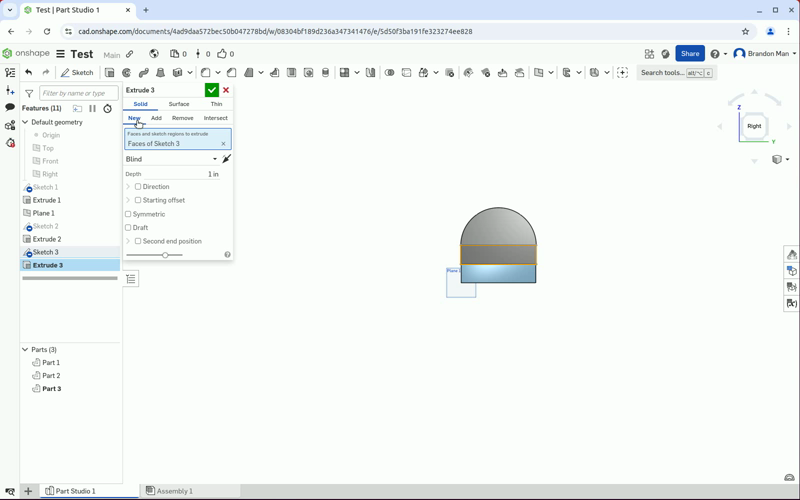
key(tab, 4)
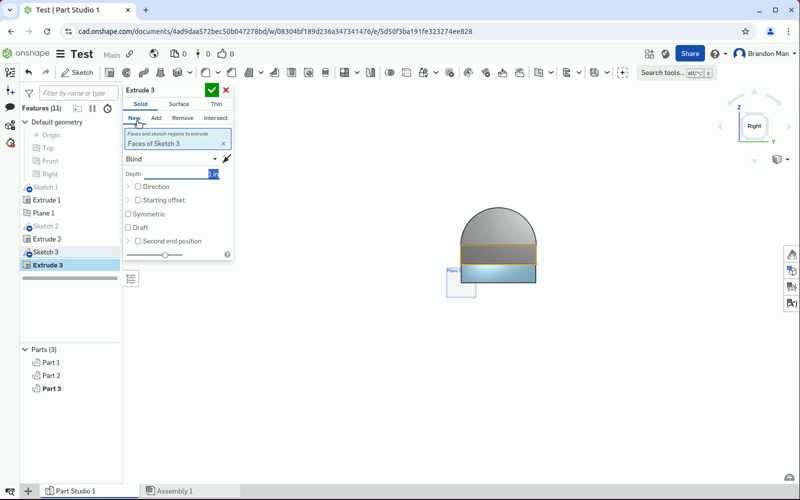
text(-7.703)
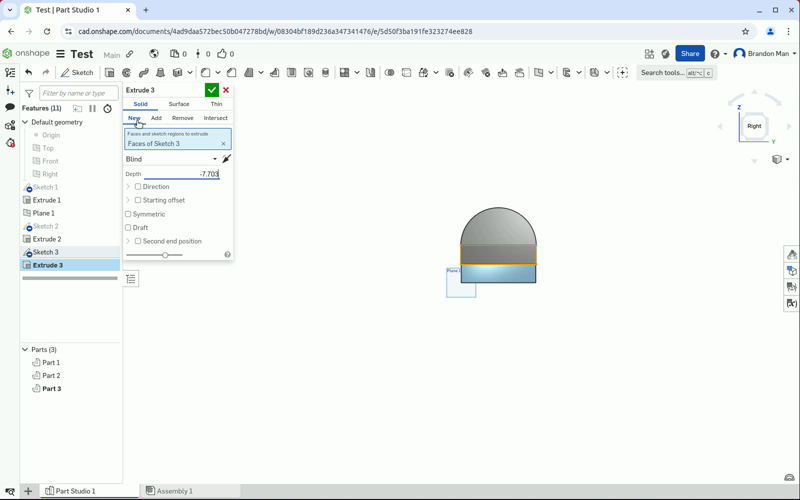
key(enter)
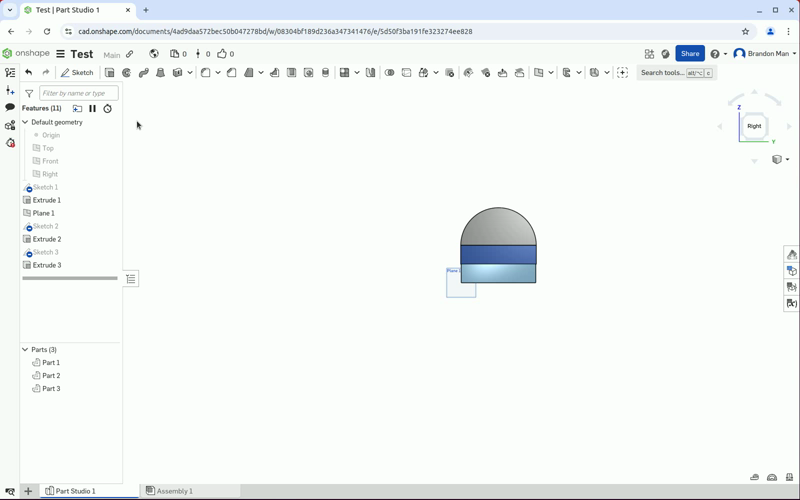
key(shift+h)
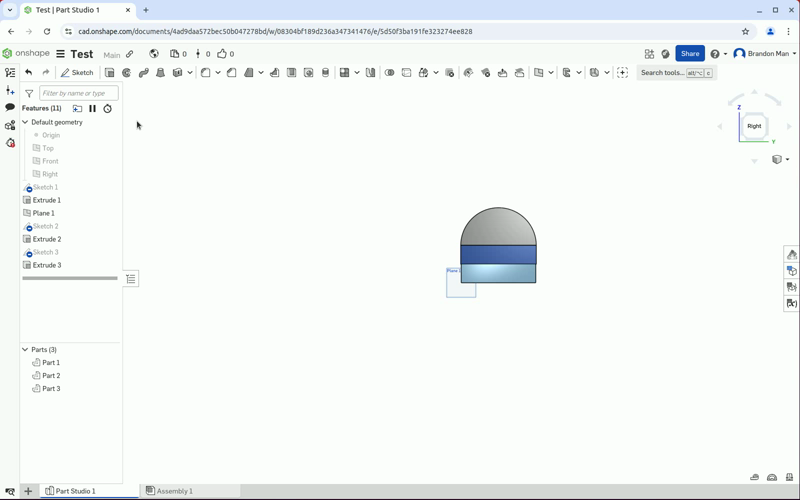
key(shift+h)
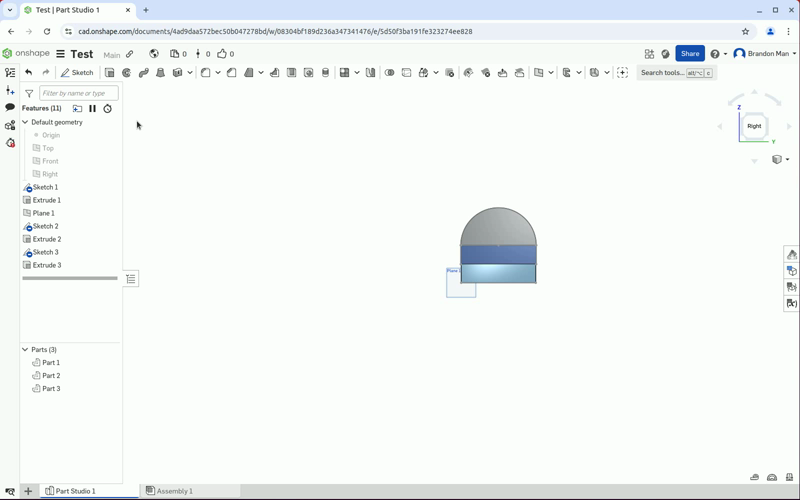
key(shift+7)
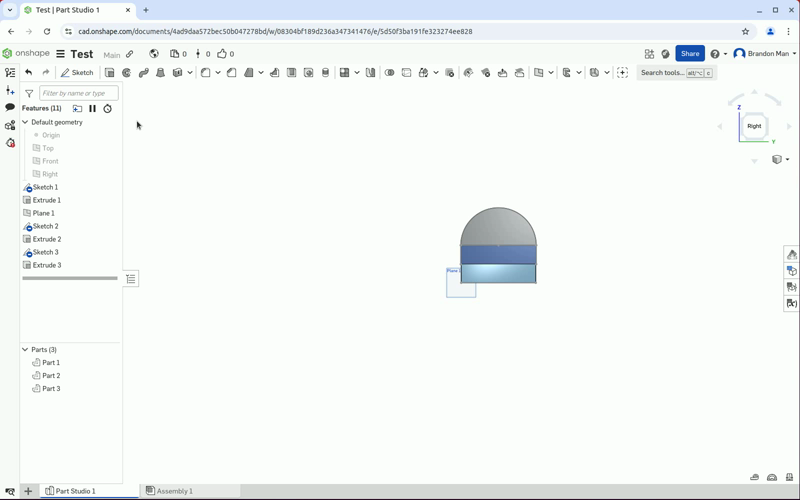
key(right, 2)
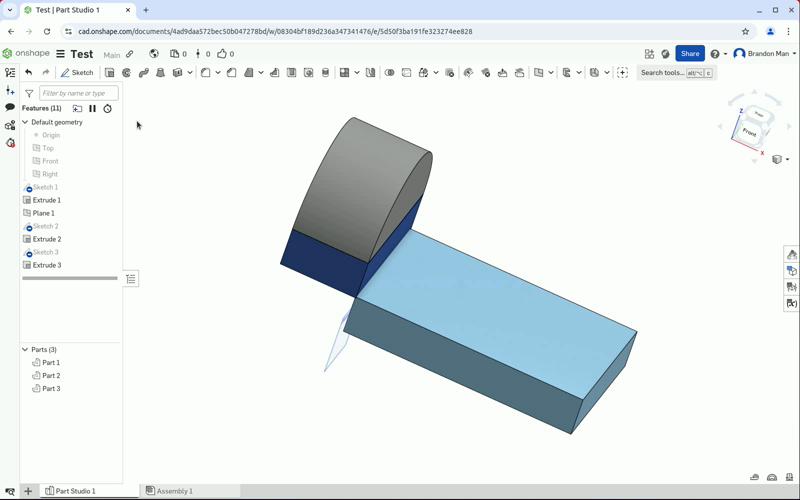
key(down, 2)
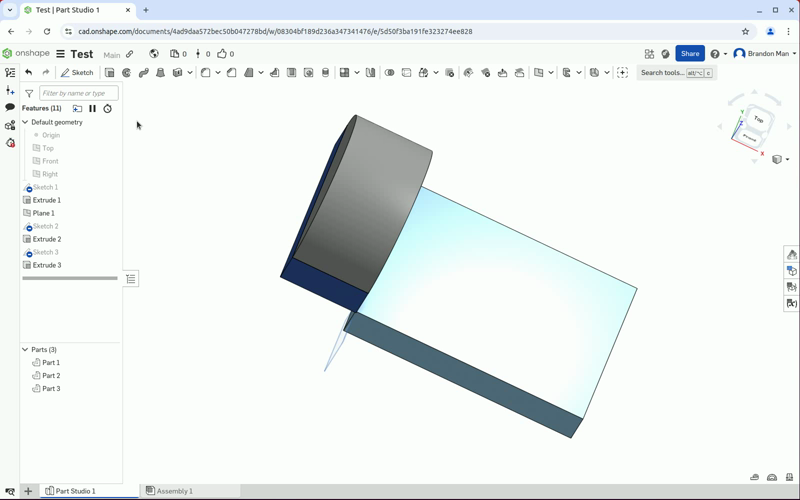
key(up, 2)
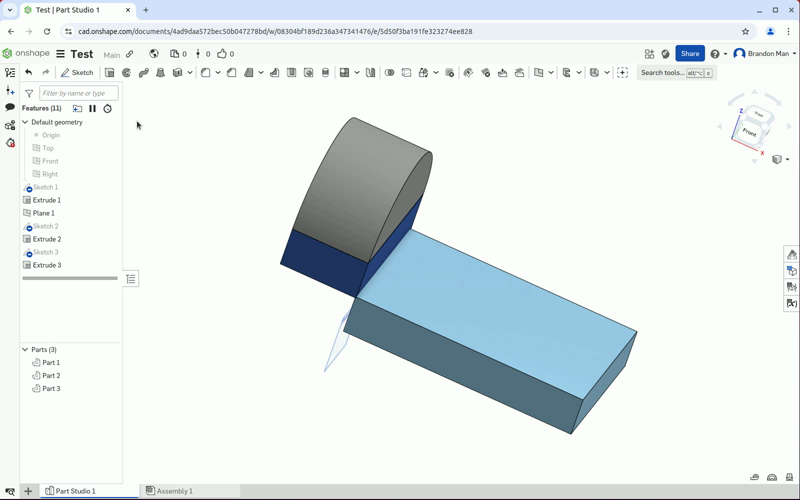
key(left, 2)
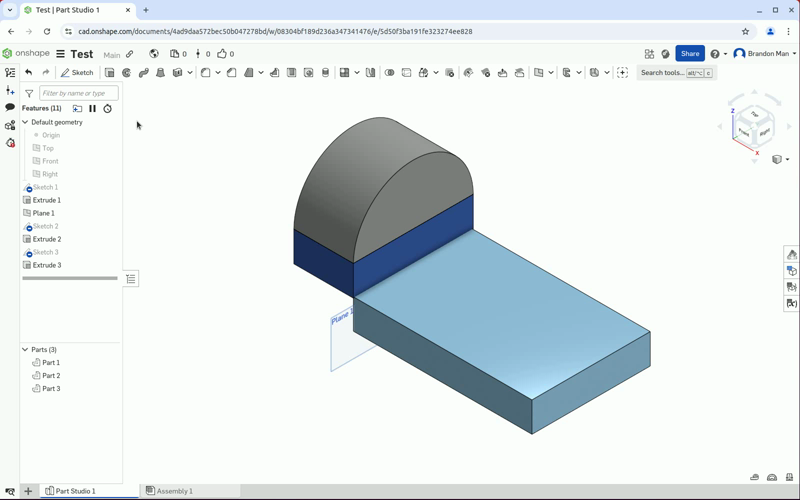
mouse_move(73, 189)
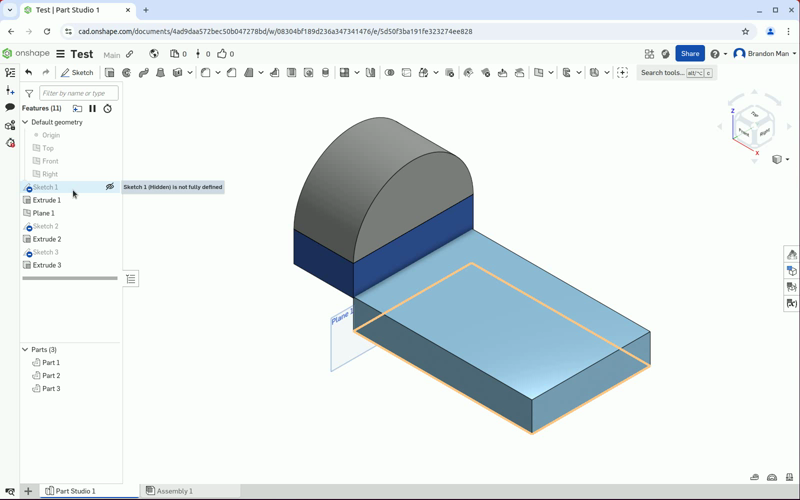
click(73, 189)